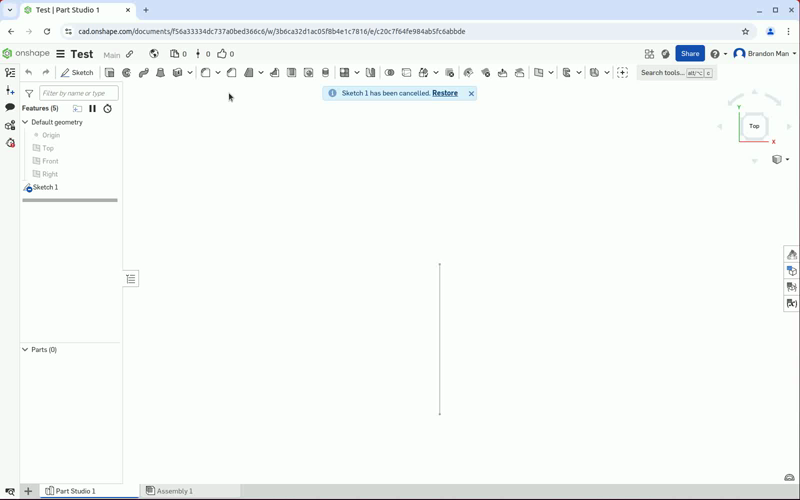
key(shift+h)
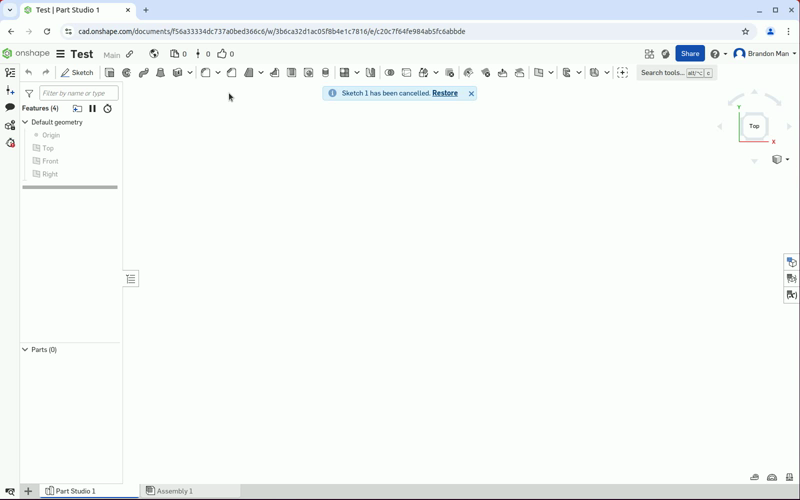
mouse_move(73, 352)
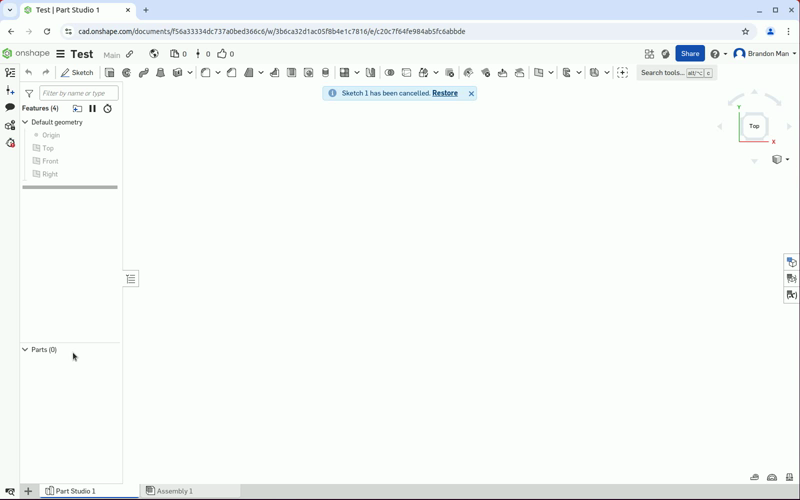
key(y)
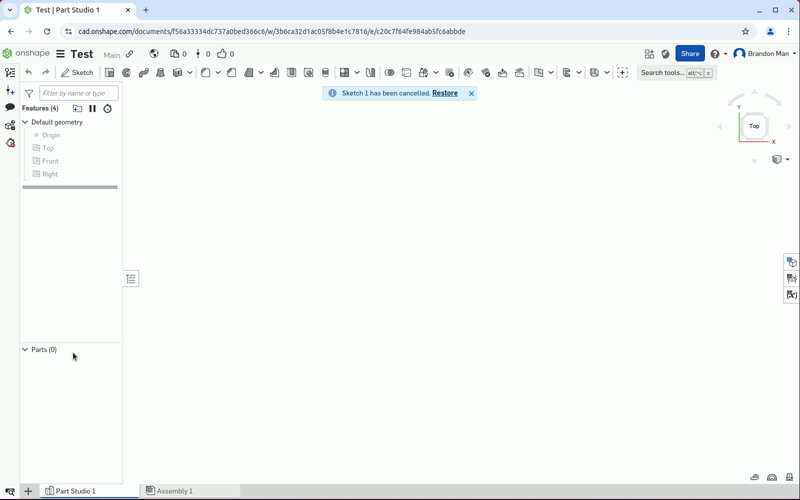
key(shift+p)
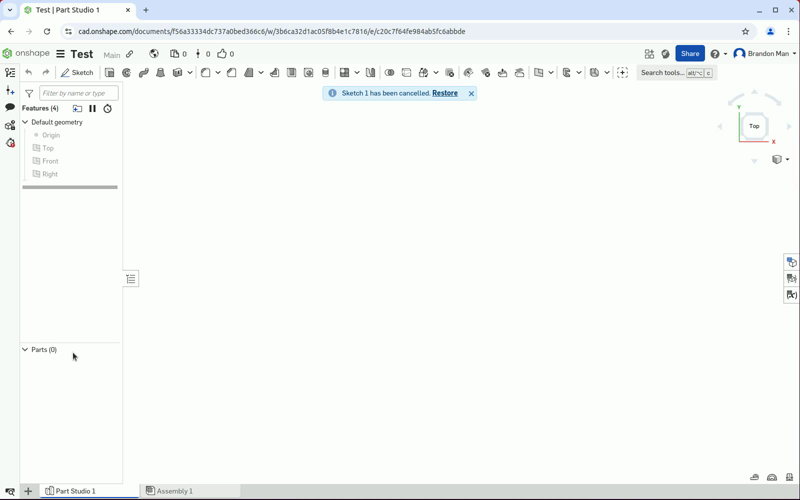
key(space)
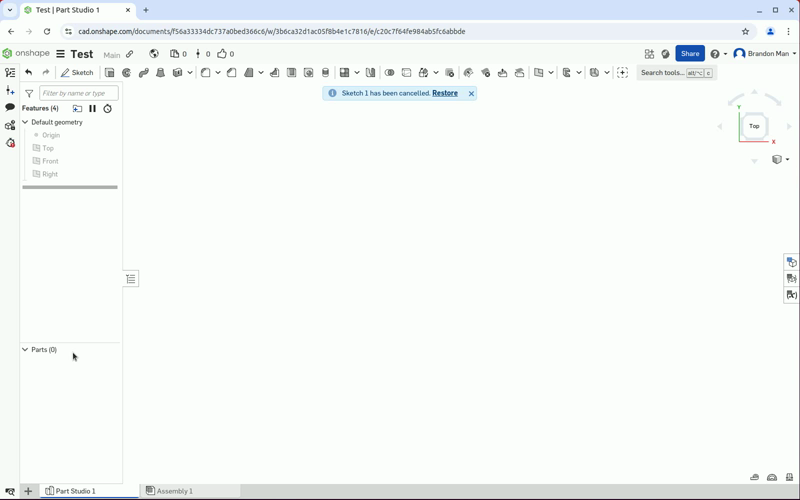
key_down(shift)
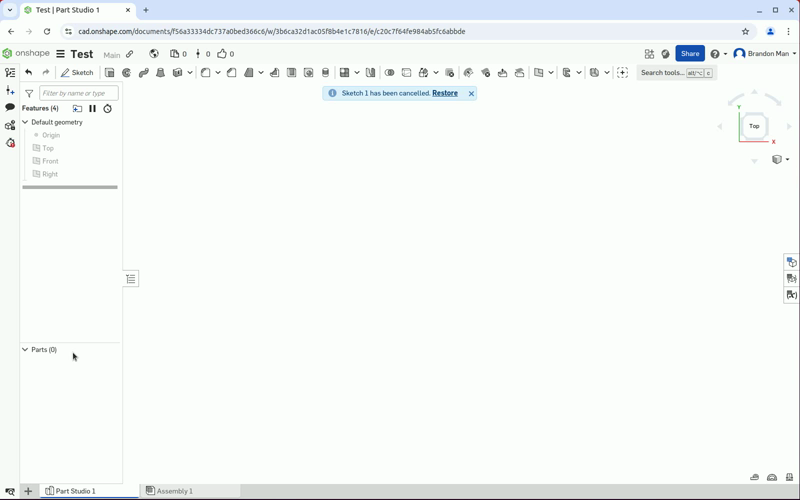
key(up)
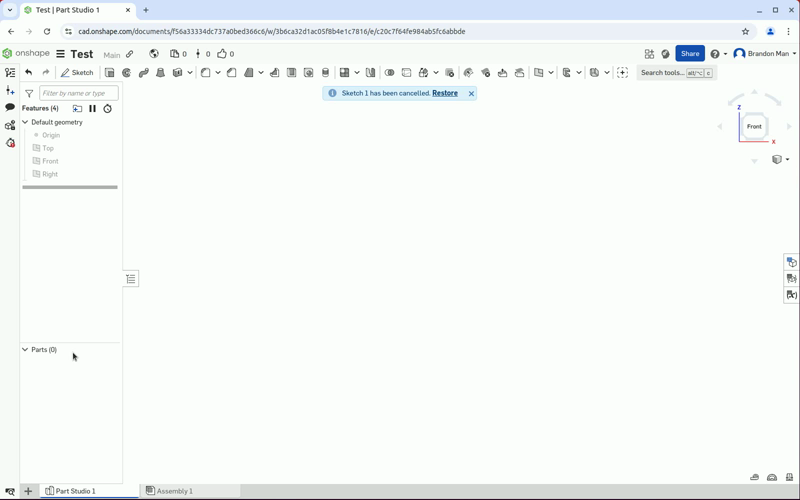
key_up(shift)
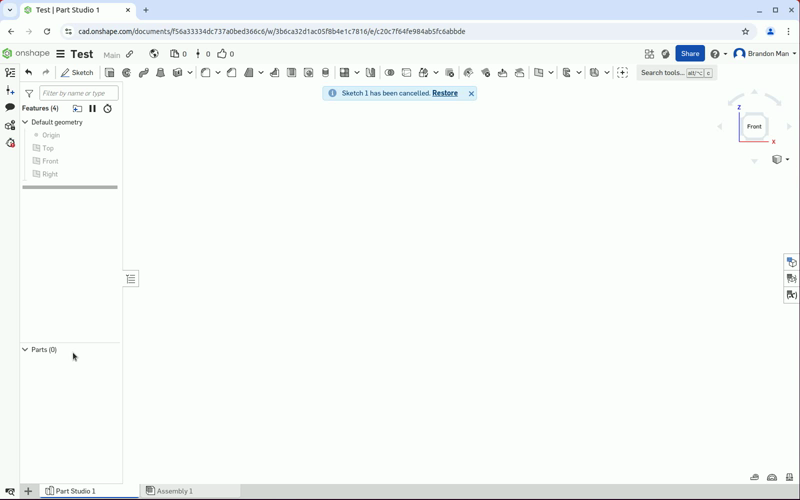
mouse_move(73, 352)
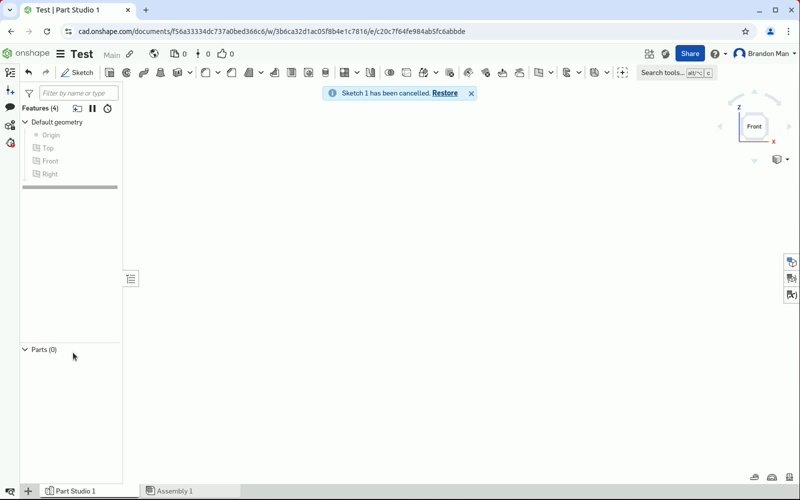
key(shift+y)
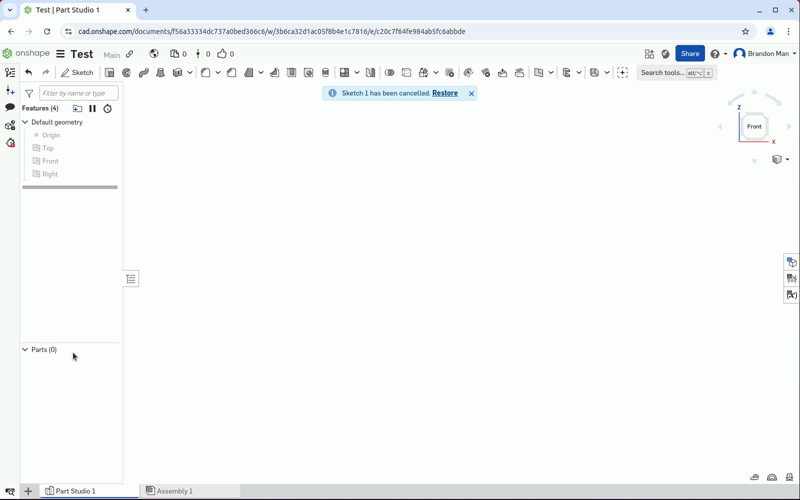
key(shift+s)
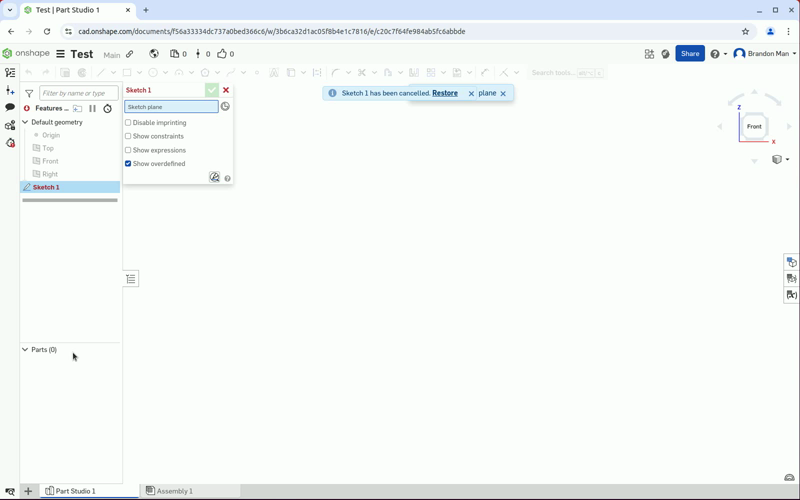
mouse_move(73, 163)
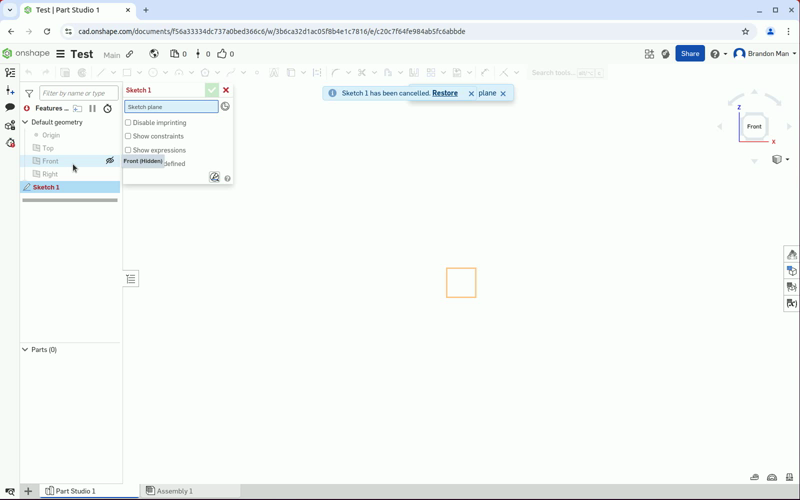
click(73, 163)
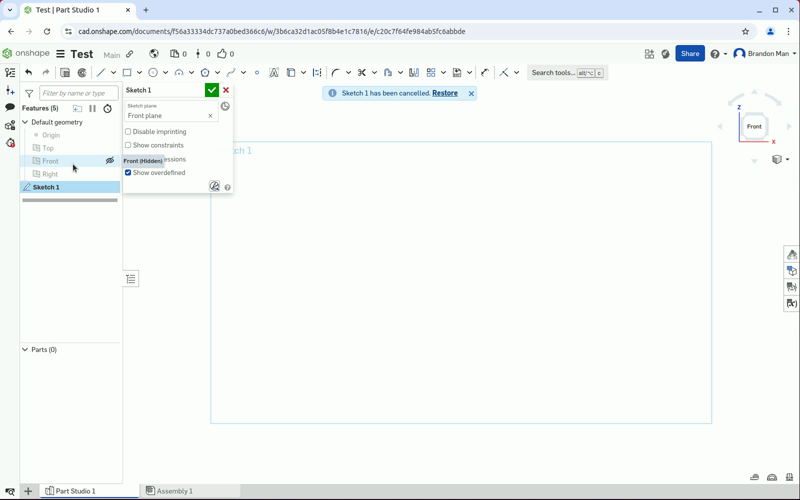
mouse_move(73, 352)
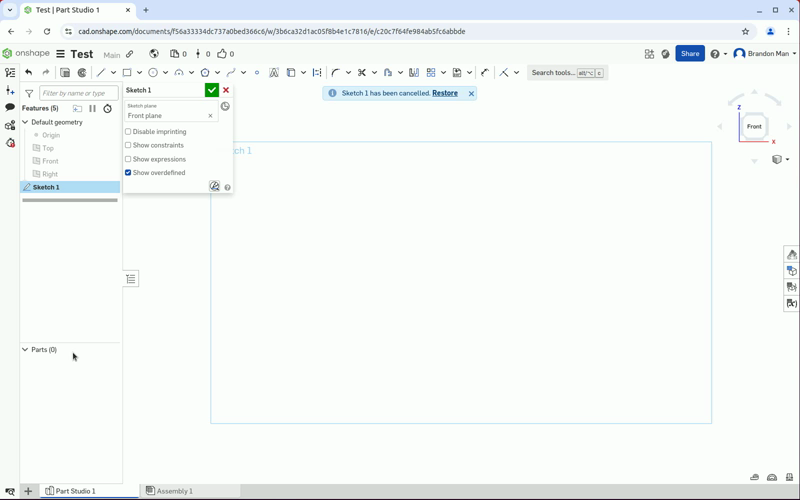
key(y)
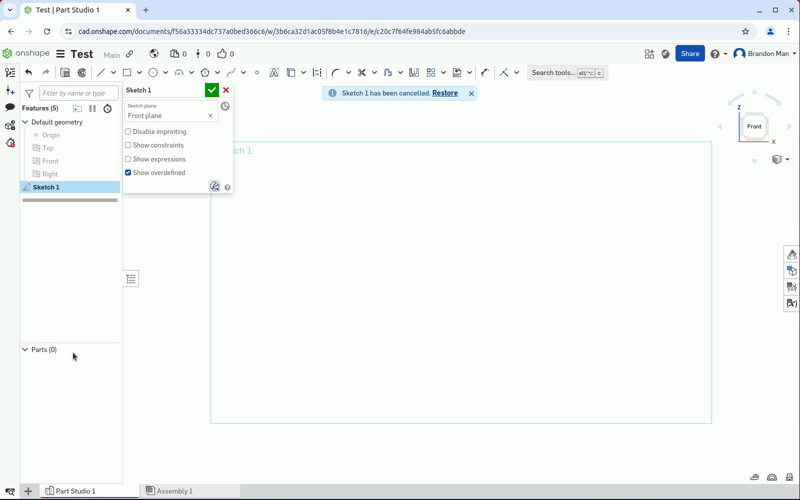
key(l)
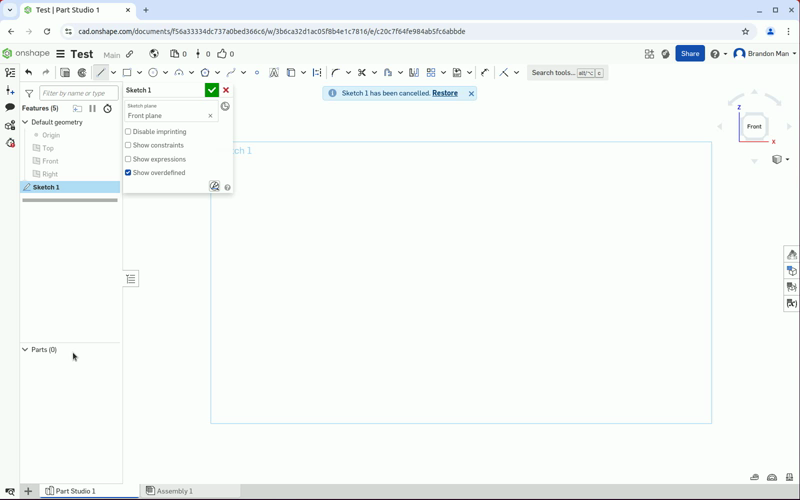
key_down(shift)
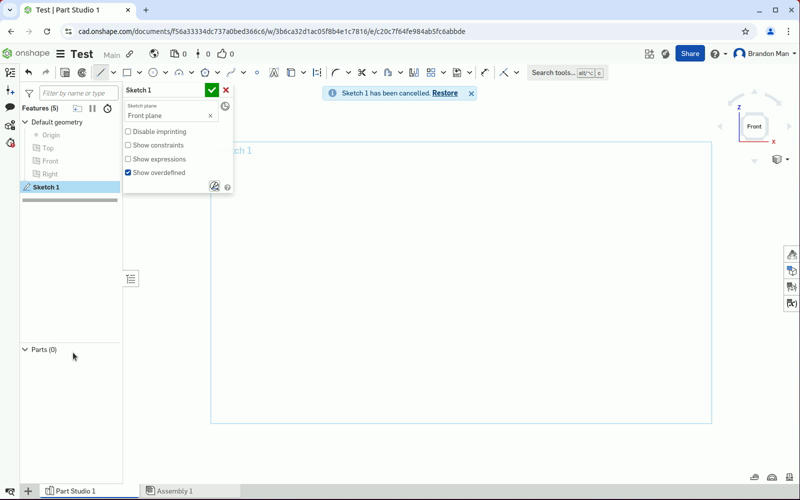
mouse_move(366, 348)
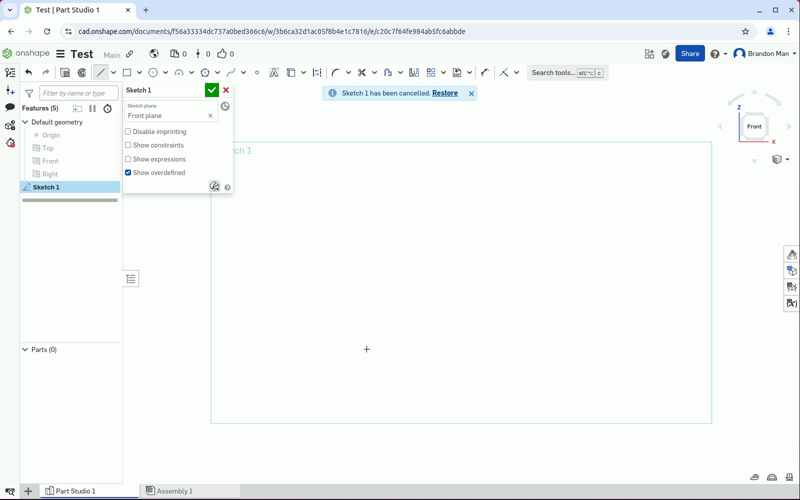
click(366, 348)
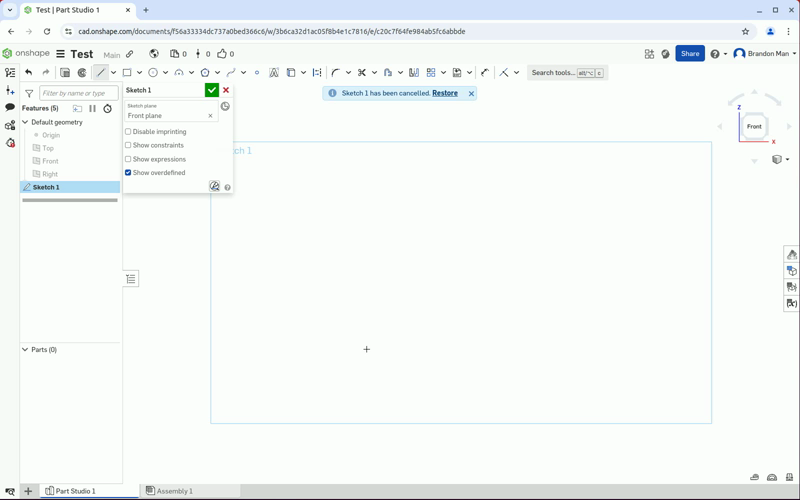
key_up(shift)
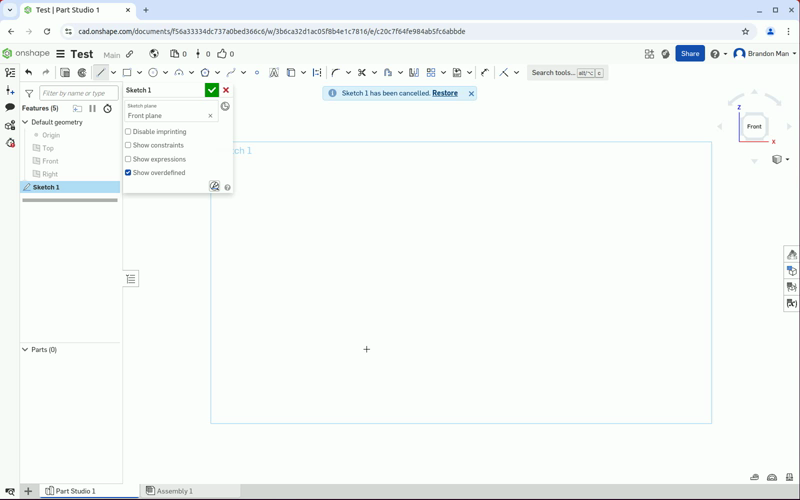
key_down(shift)
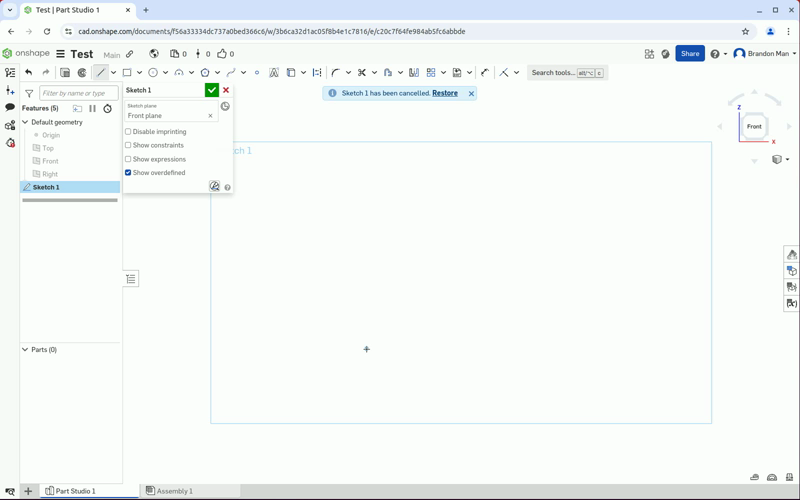
mouse_move(553, 348)
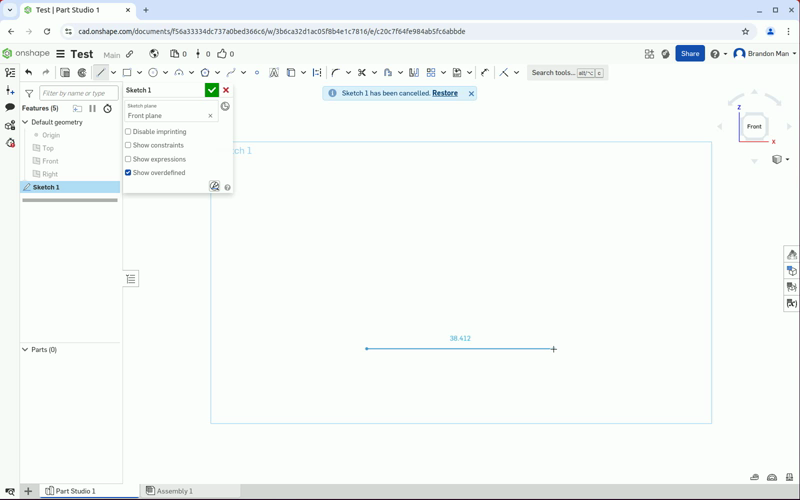
click(553, 348)
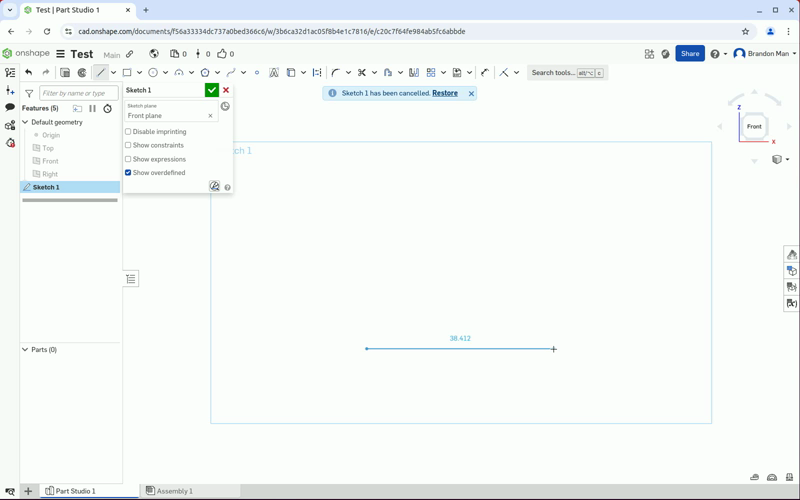
key_up(shift)
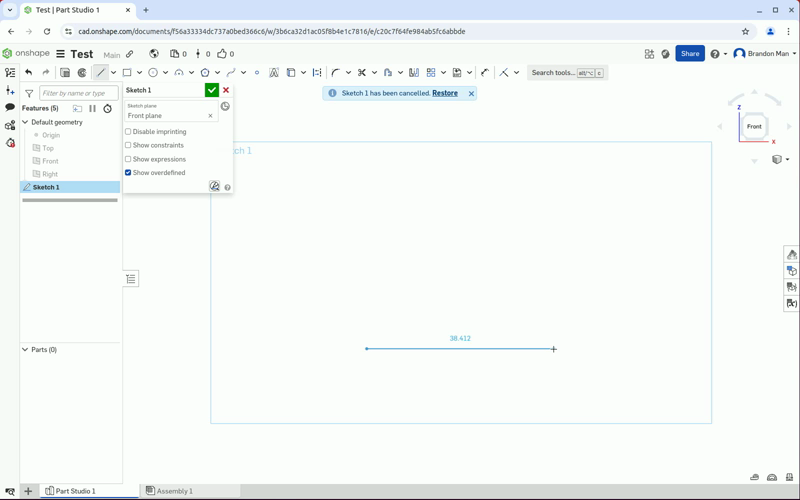
key_down(shift)
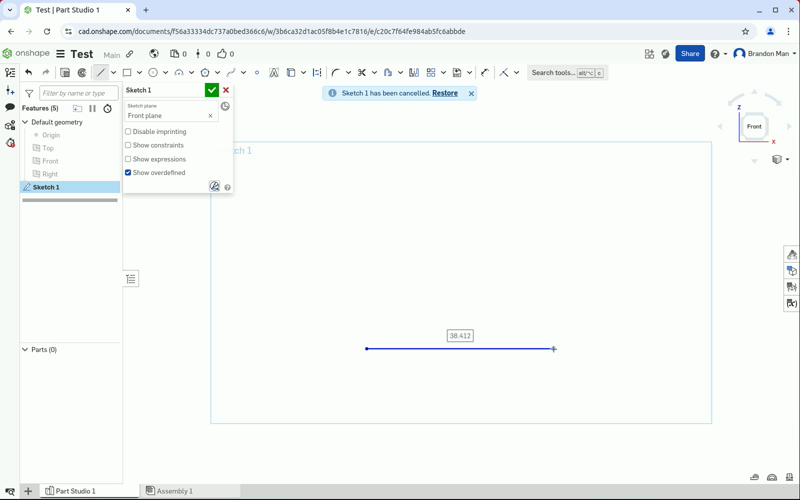
mouse_move(553, 219)
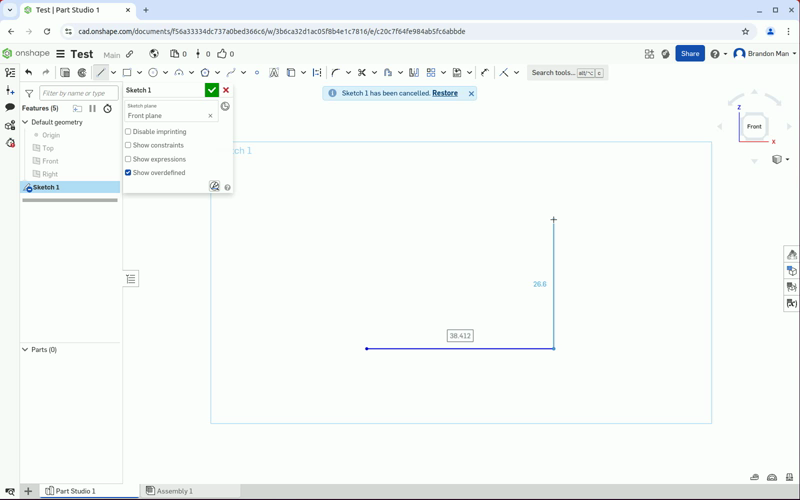
click(553, 219)
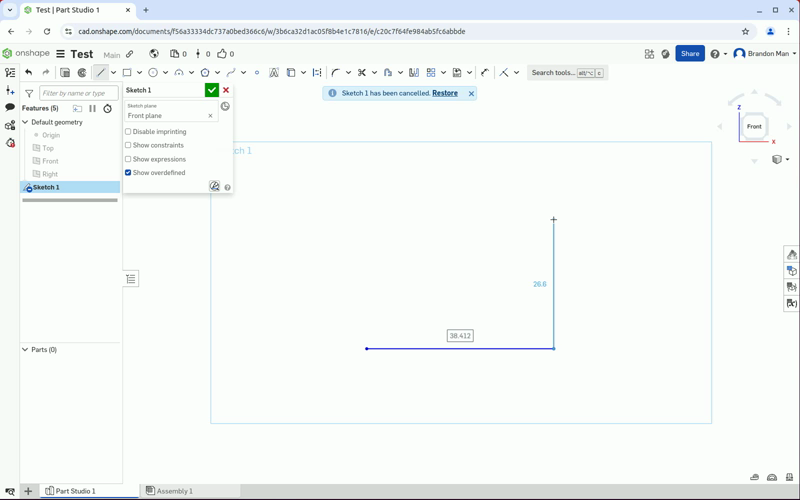
key_up(shift)
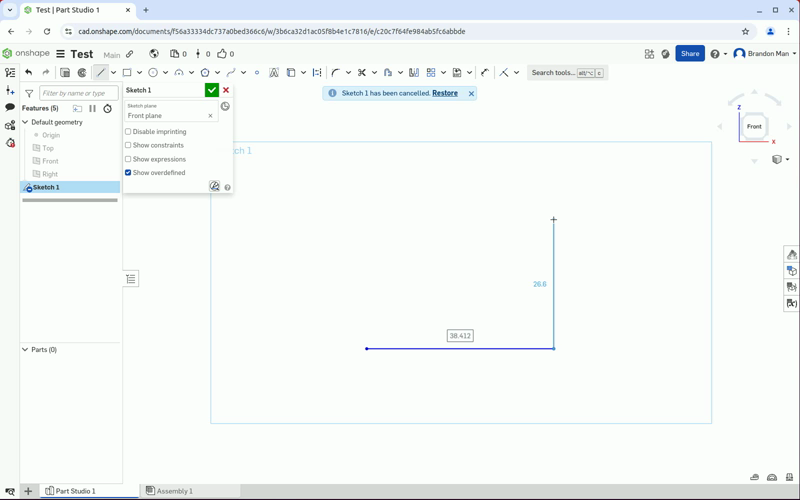
key_down(shift)
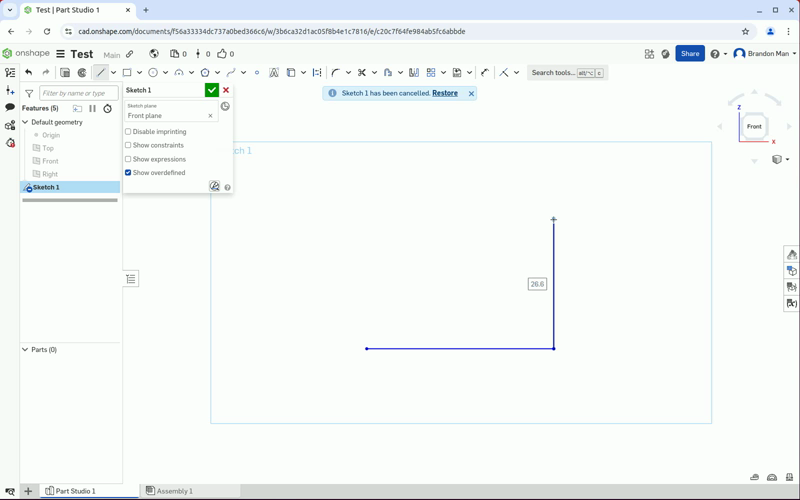
mouse_move(366, 219)
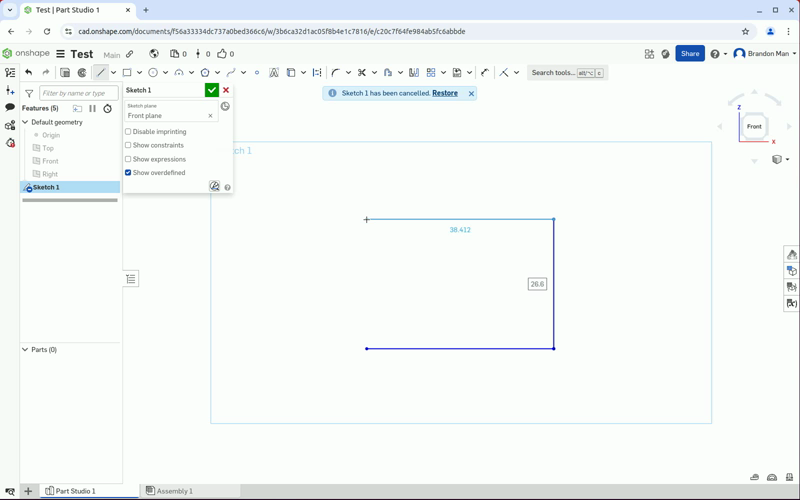
click(366, 219)
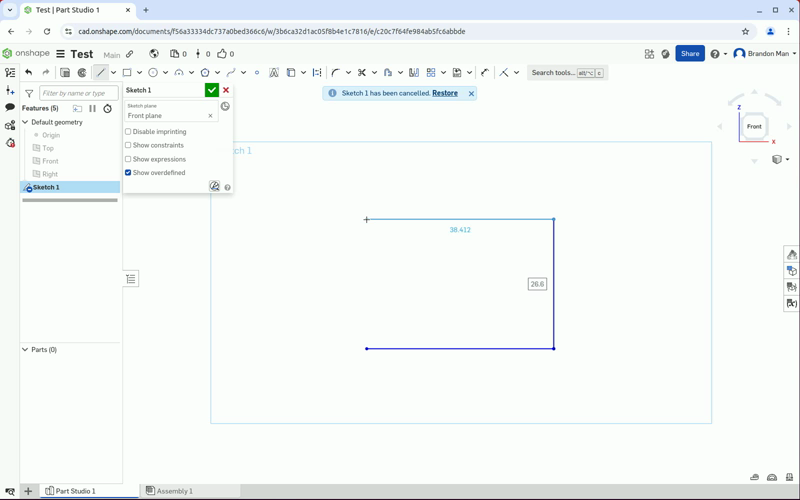
key_up(shift)
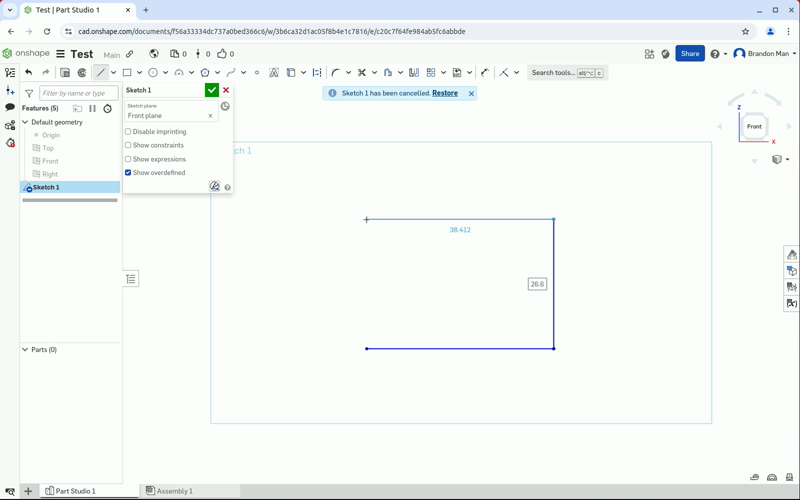
key_down(shift)
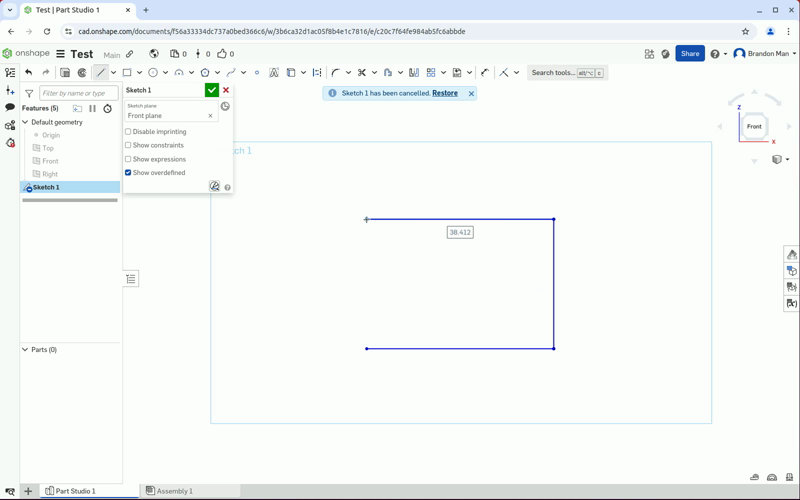
mouse_move(366, 348)
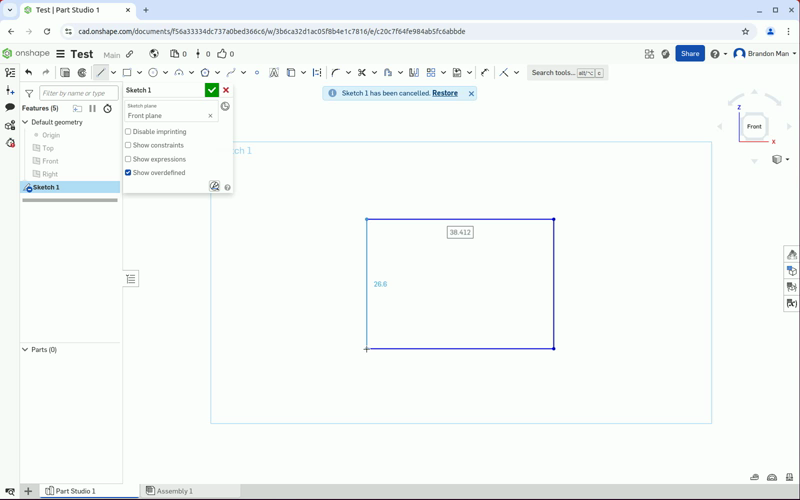
key_up(shift)
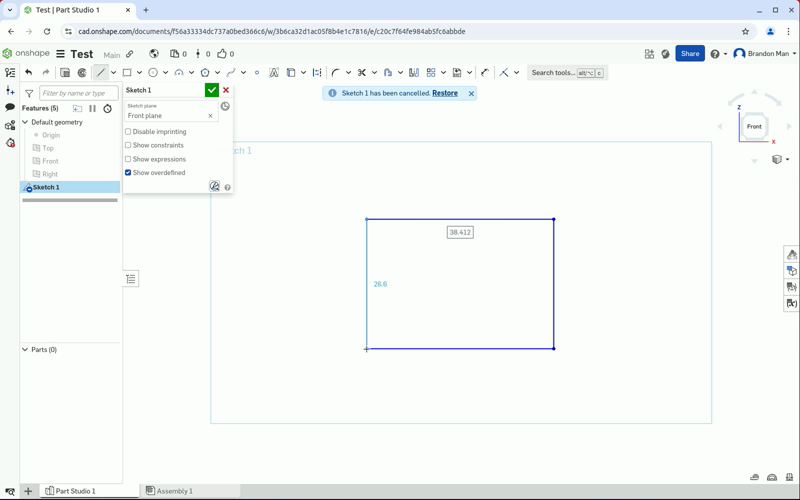
click(366, 348)
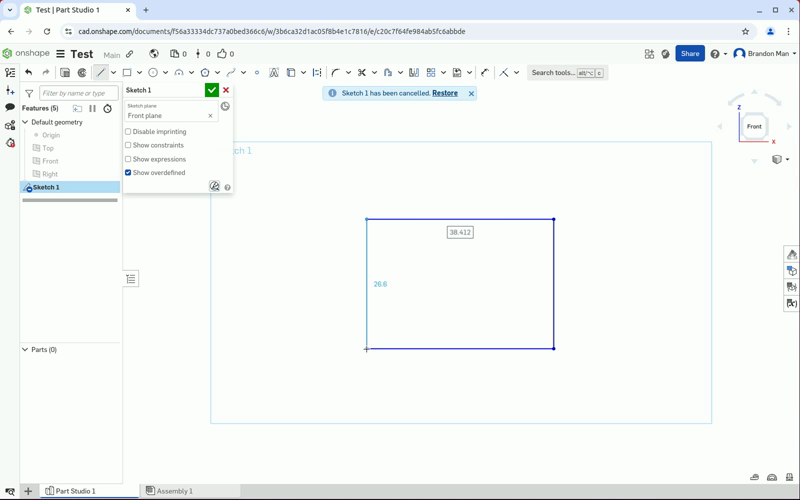
key(esc)
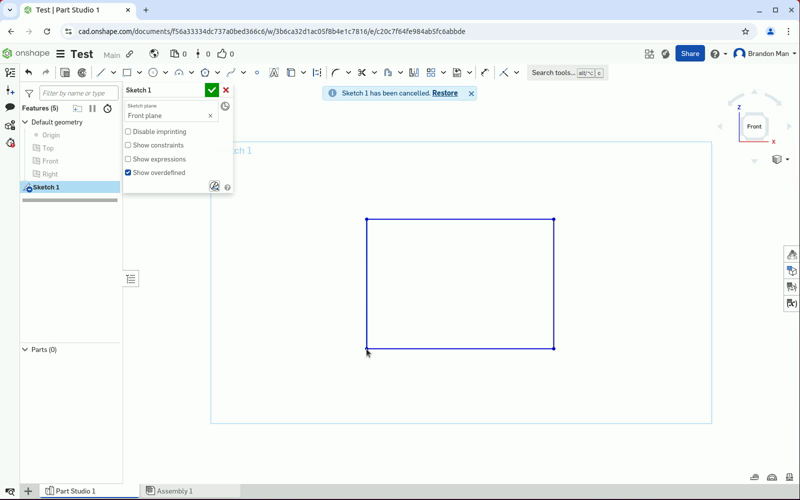
mouse_move(481, 320)
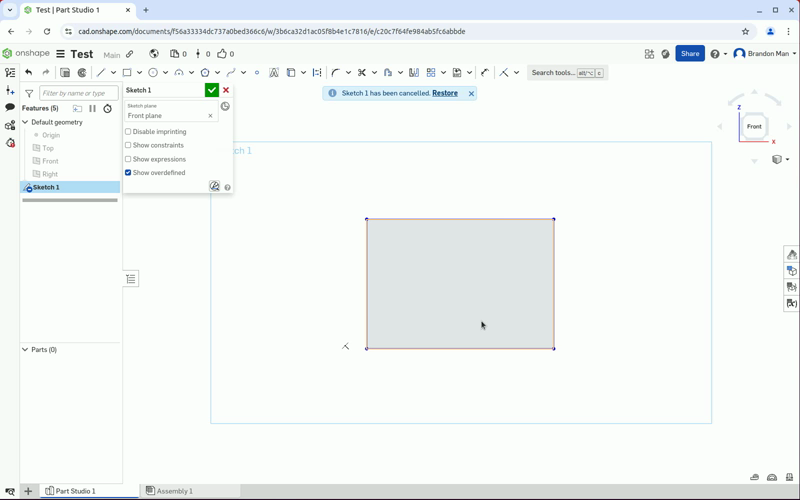
click(481, 320)
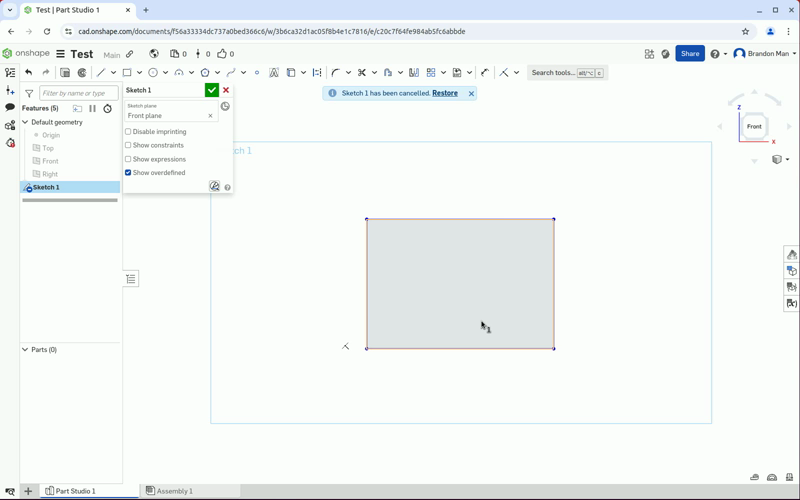
mouse_move(73, 352)
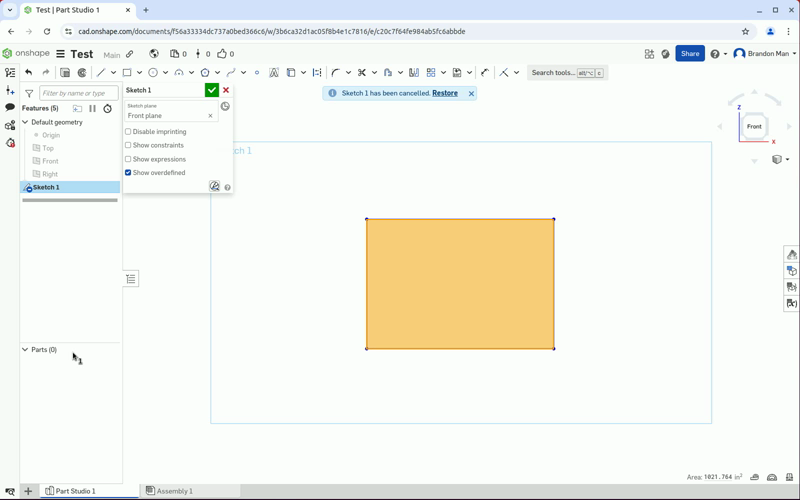
key(shift+y)
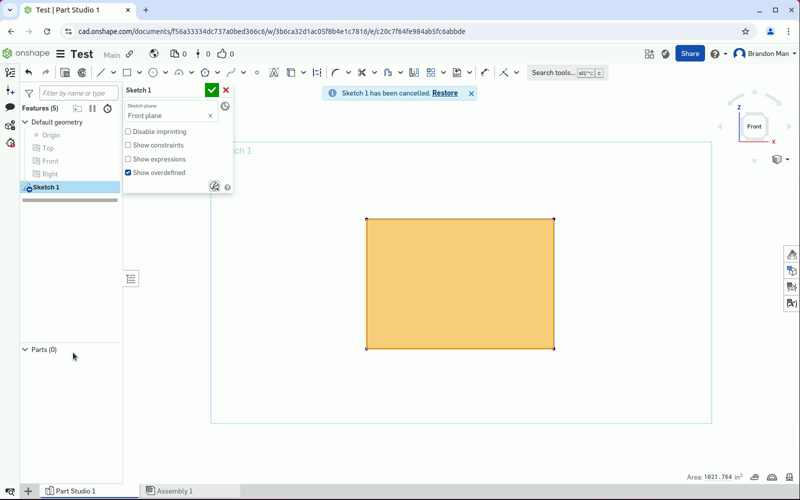
key(shift+e)
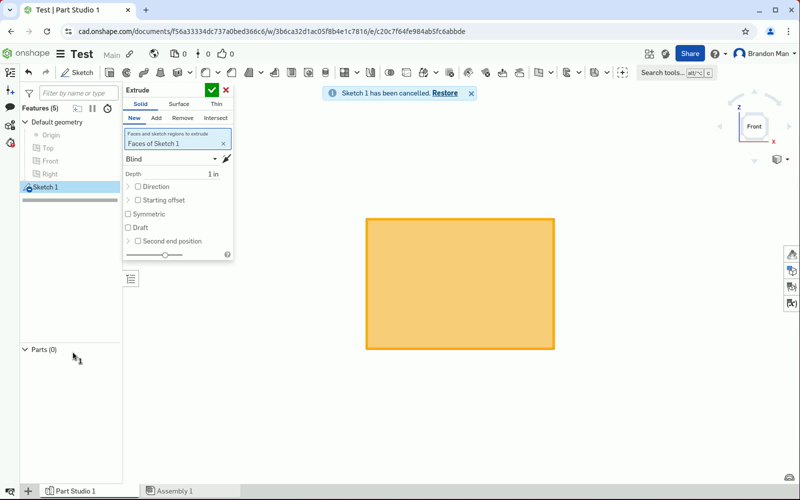
mouse_move(143, 106)
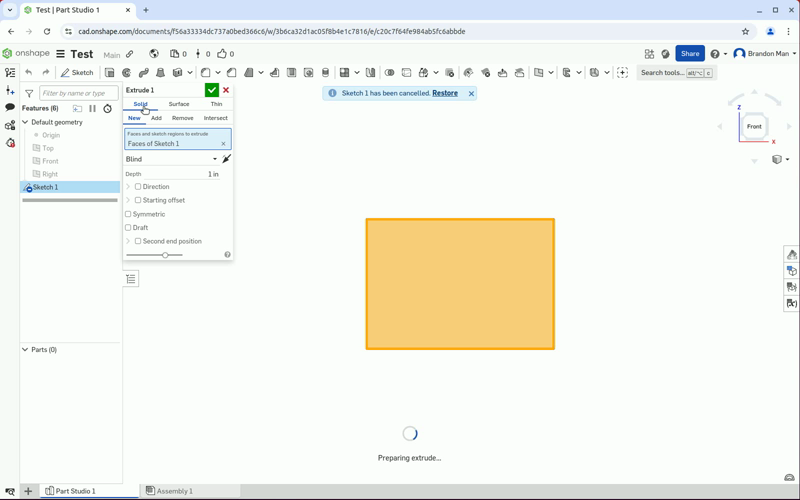
click(143, 106)
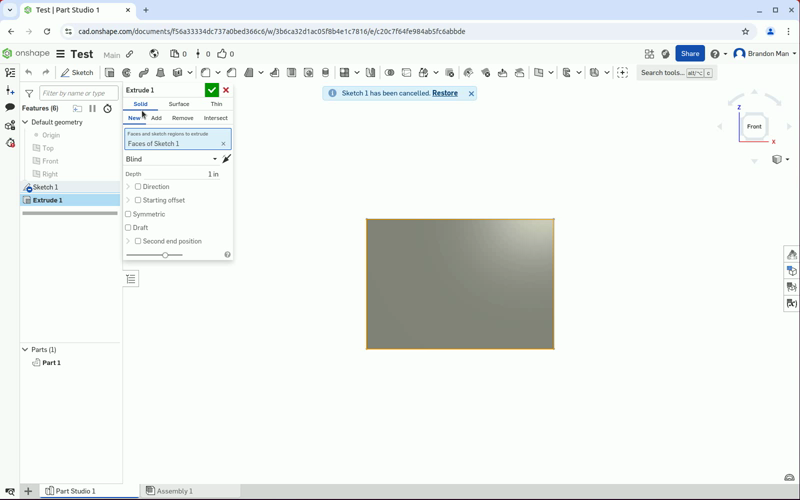
mouse_move(137, 120)
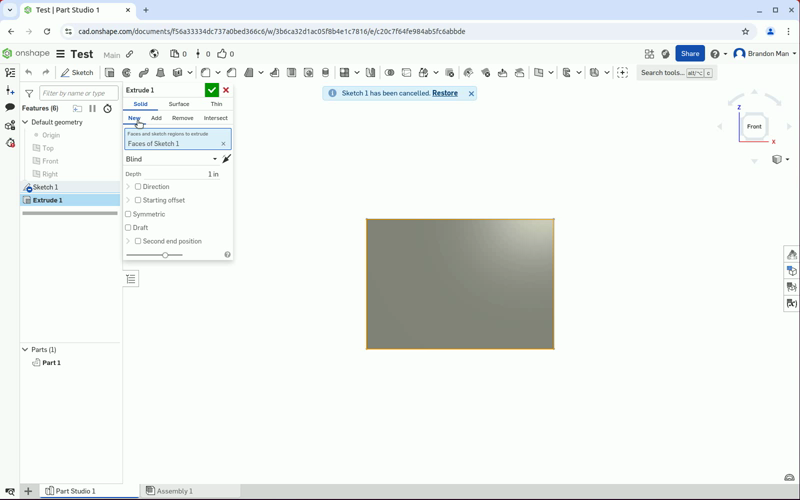
click(137, 120)
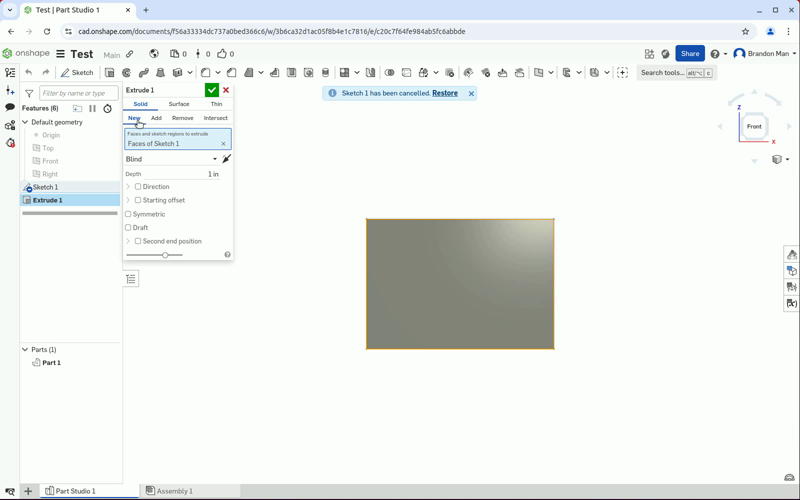
key(tab, 4)
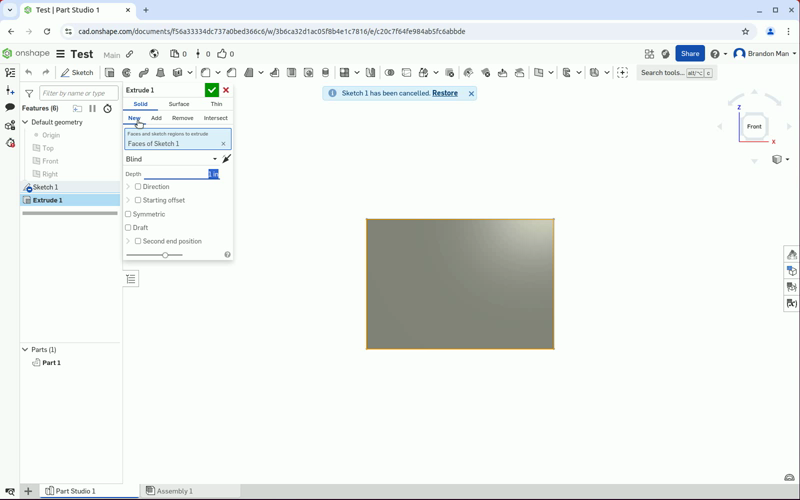
text(23.108)
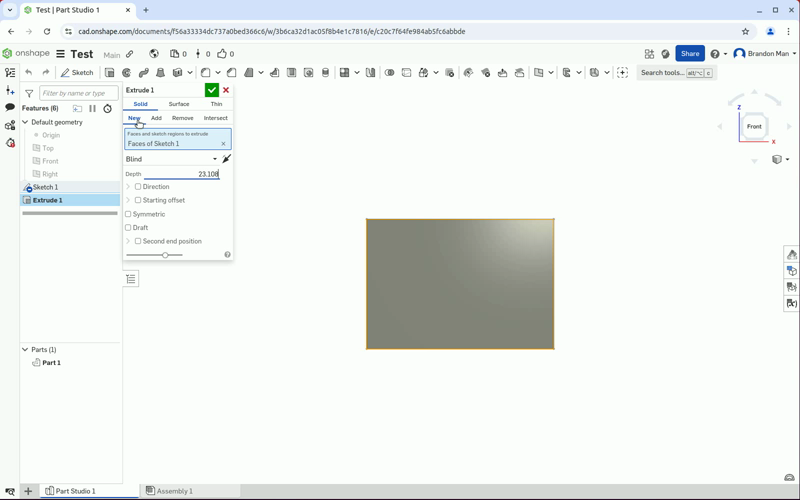
key(enter)
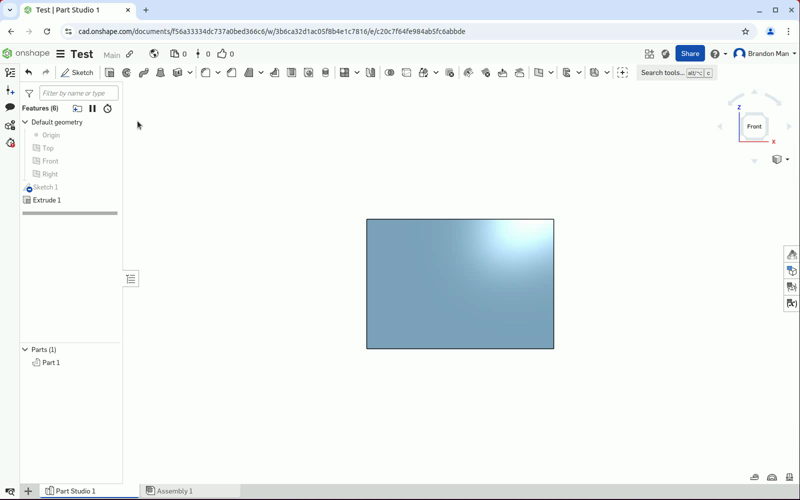
key(shift+h)
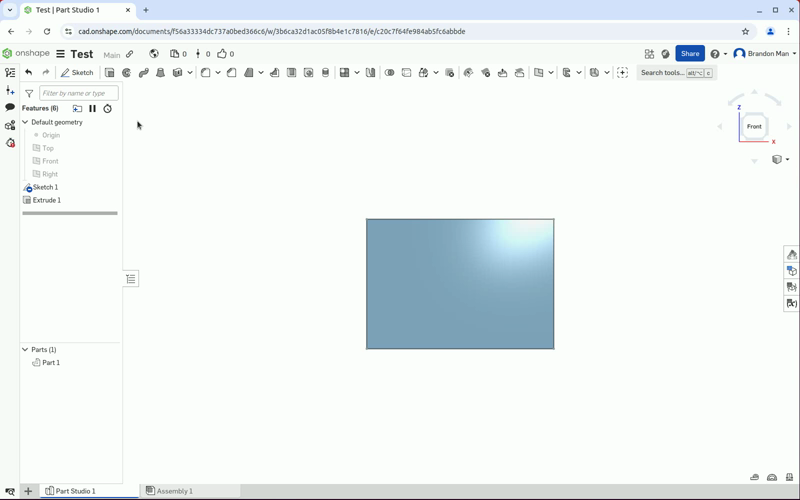
key(shift+h)
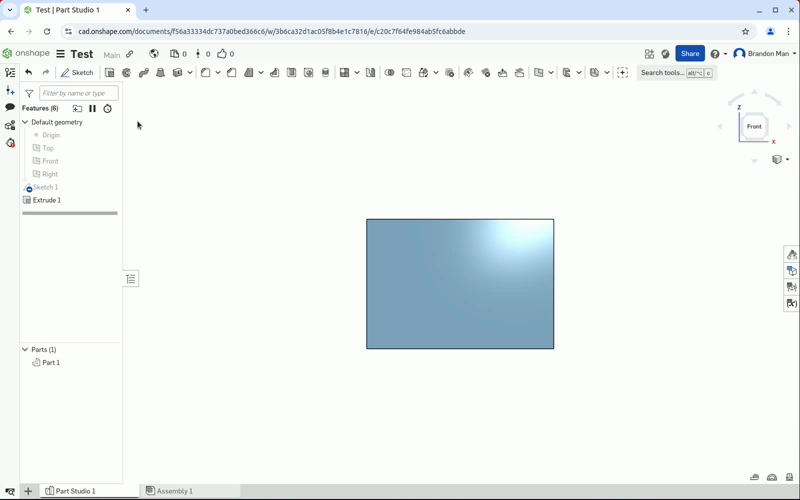
mouse_move(73, 189)
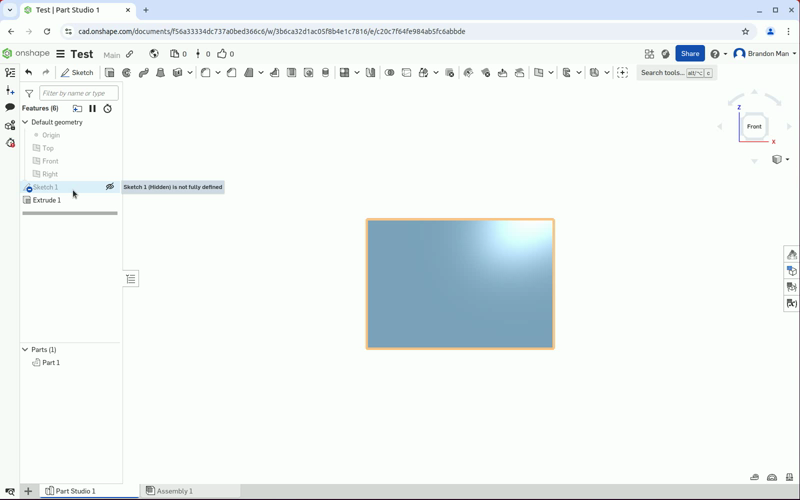
click(73, 189)
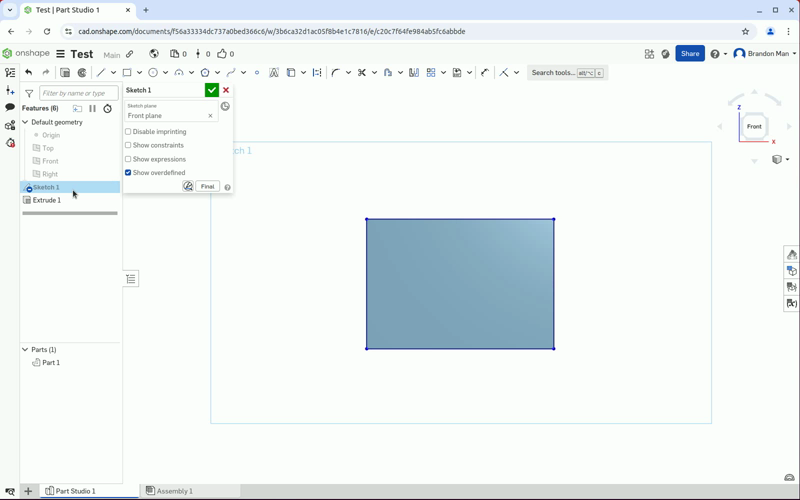
mouse_move(229, 92)
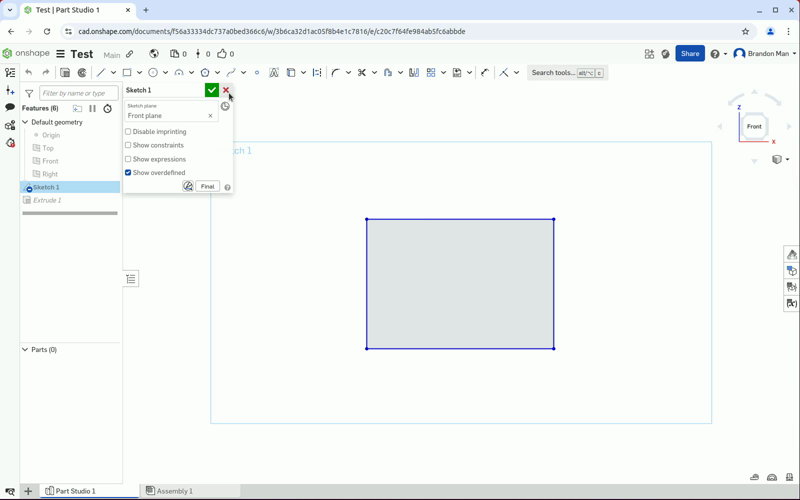
click(229, 92)
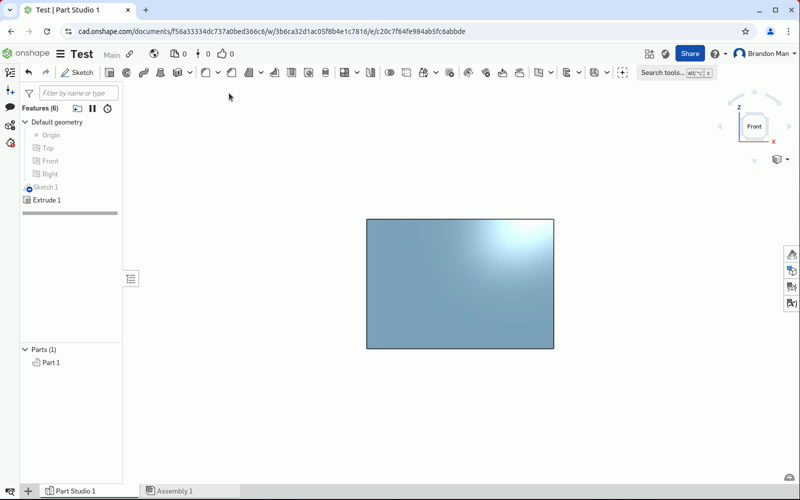
mouse_move(541, 75)
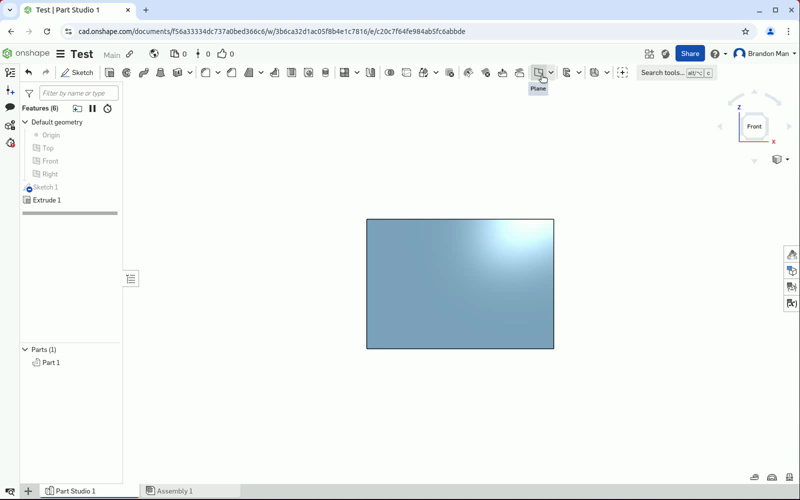
click(541, 75)
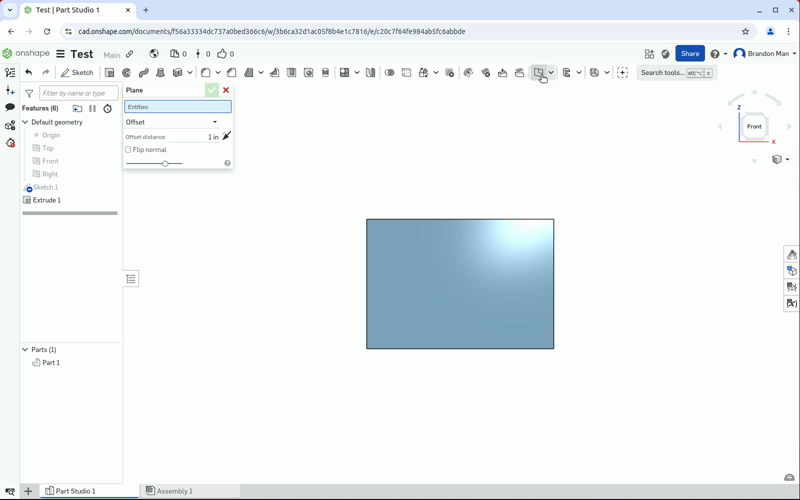
mouse_move(73, 163)
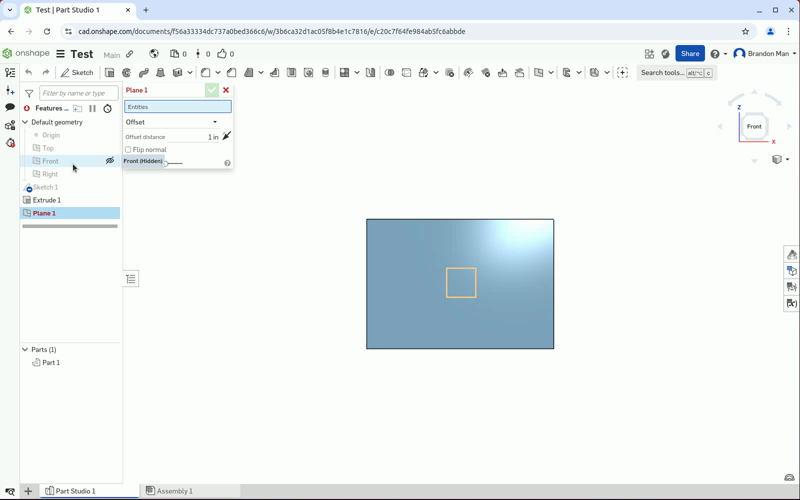
click(73, 163)
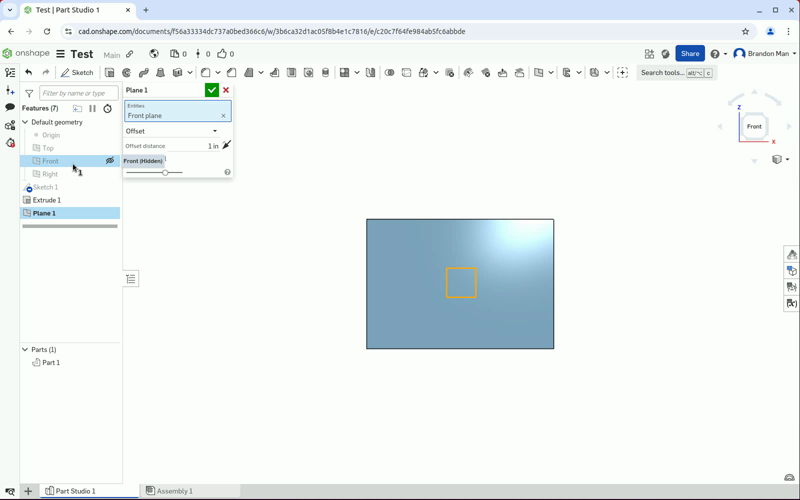
key(tab, 2)
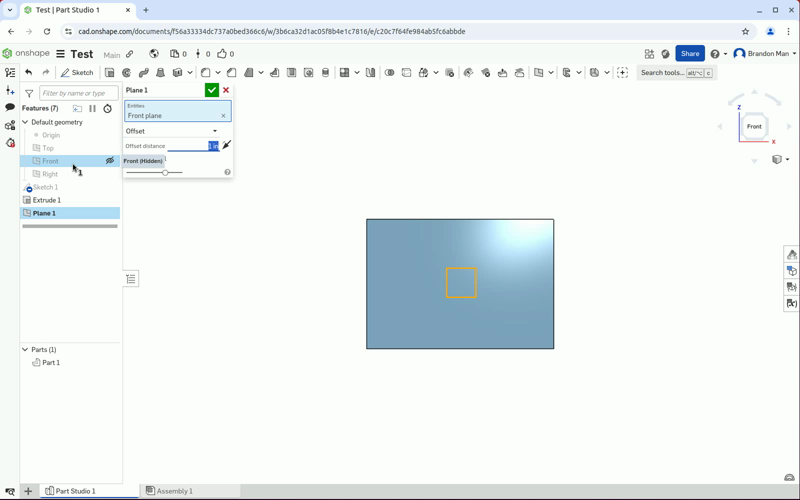
text(23.108)
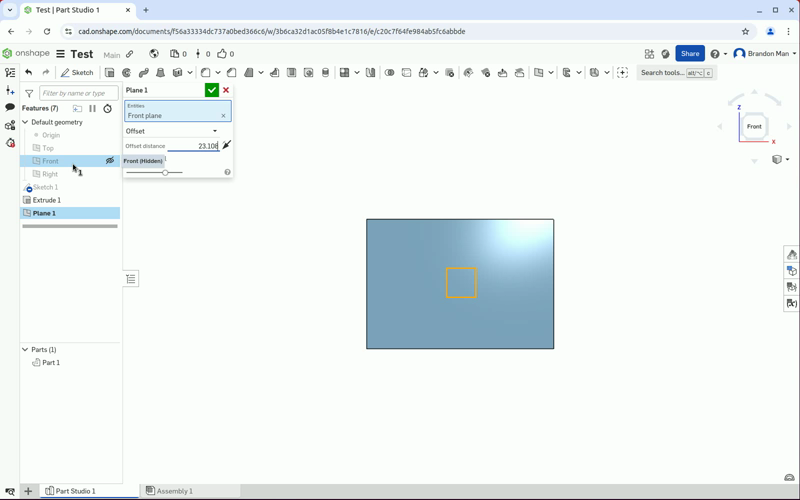
key(enter, 2)
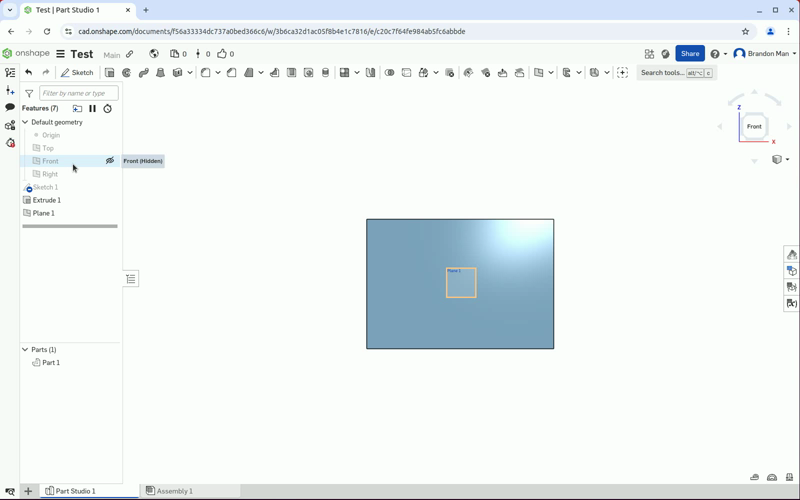
key(shift+s)
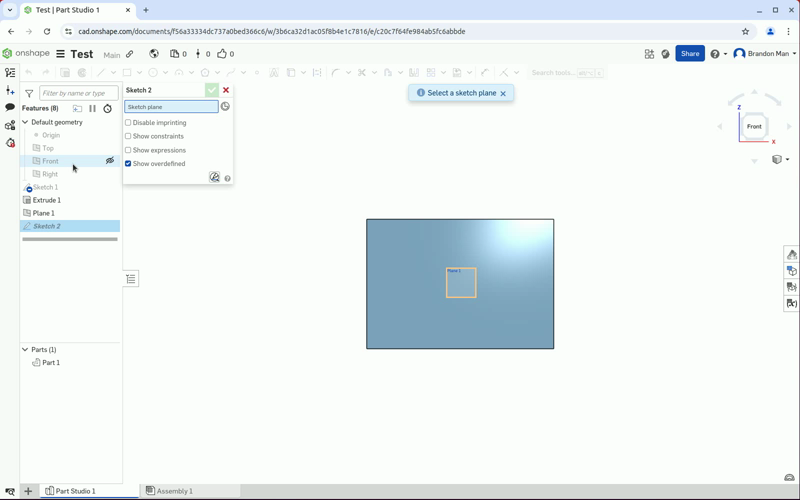
mouse_move(73, 215)
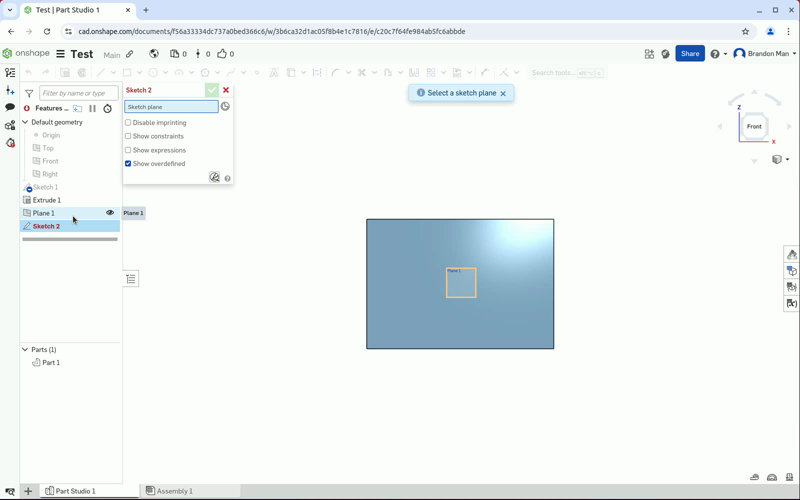
click(73, 215)
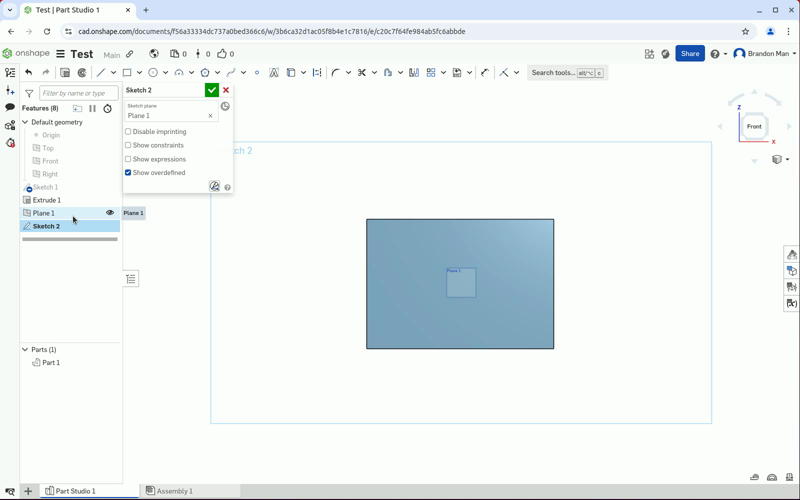
mouse_move(73, 352)
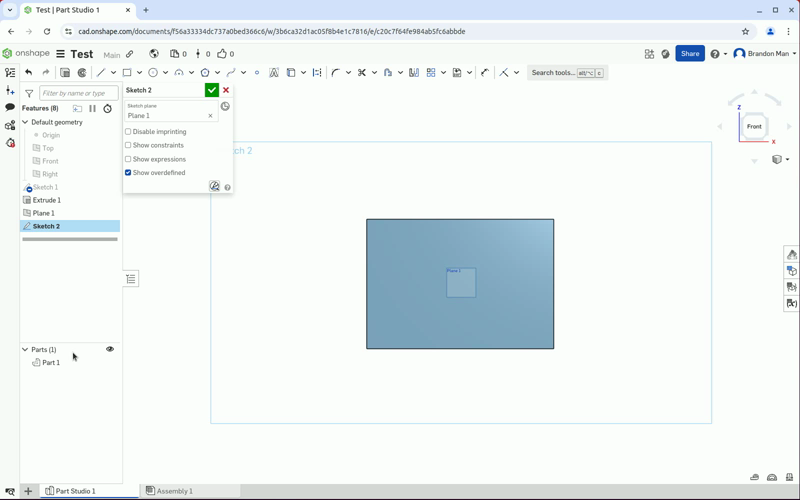
key(y)
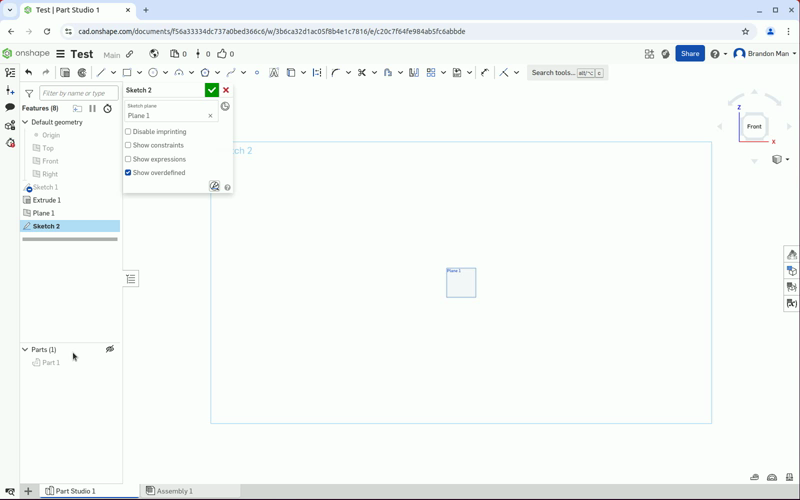
key(l)
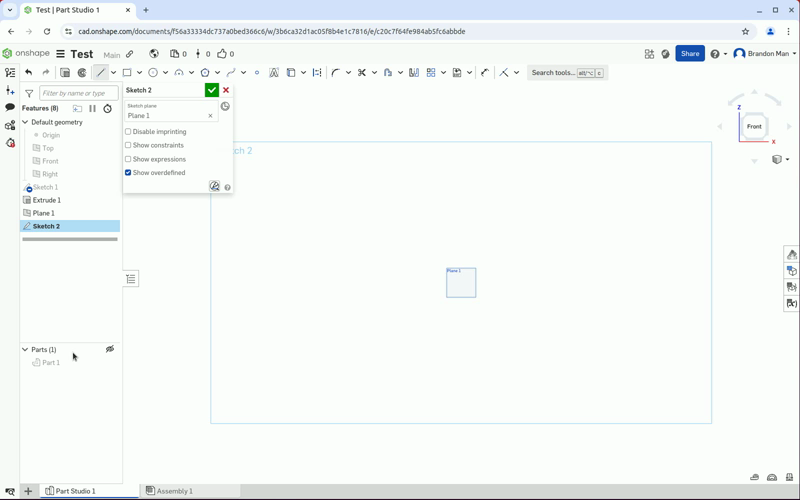
key_down(shift)
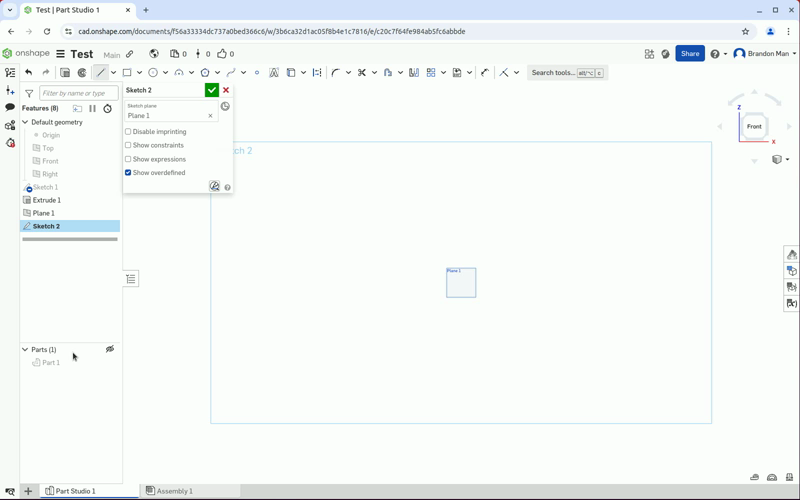
mouse_move(413, 254)
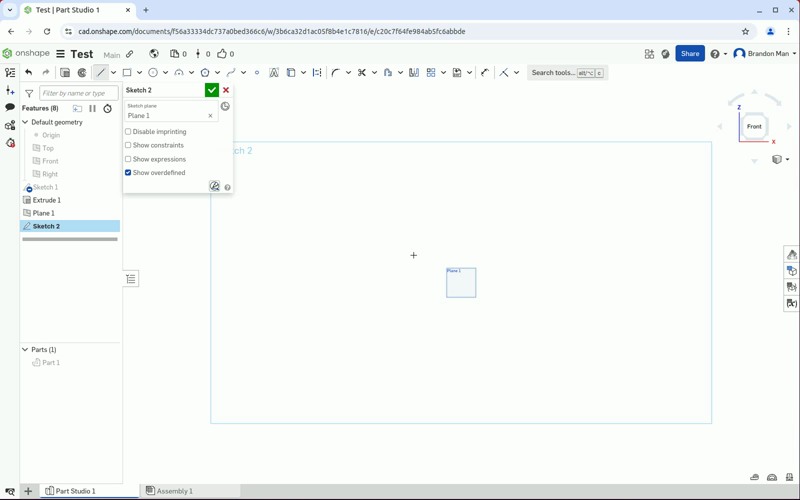
click(413, 254)
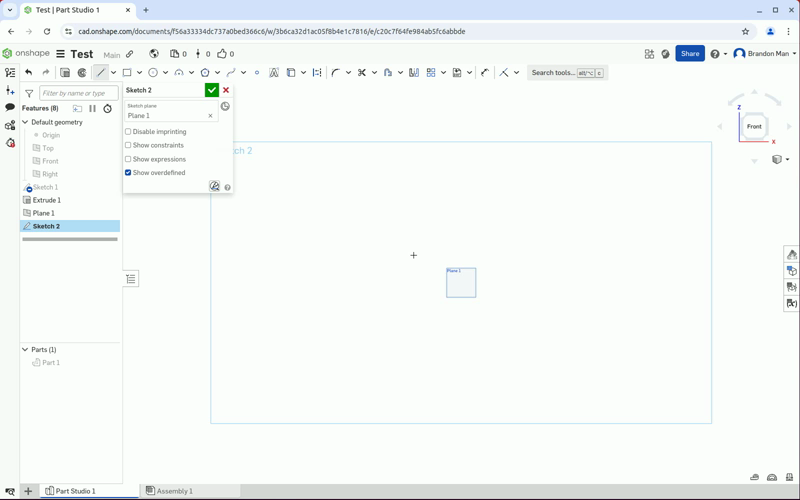
key_up(shift)
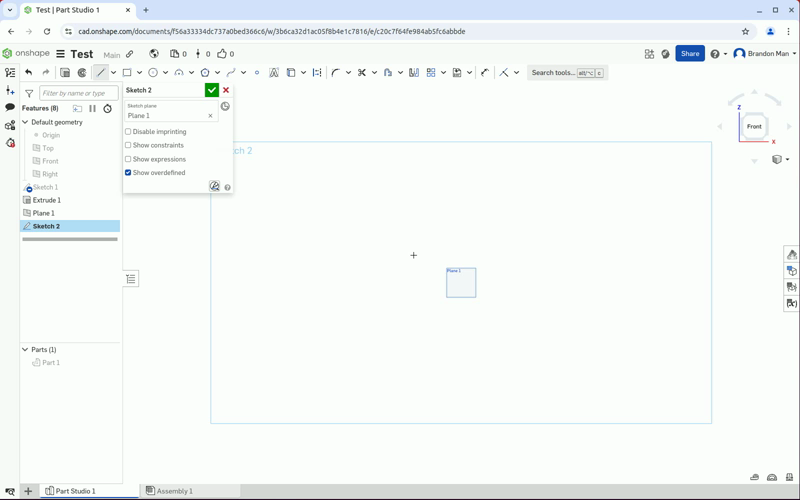
key_down(shift)
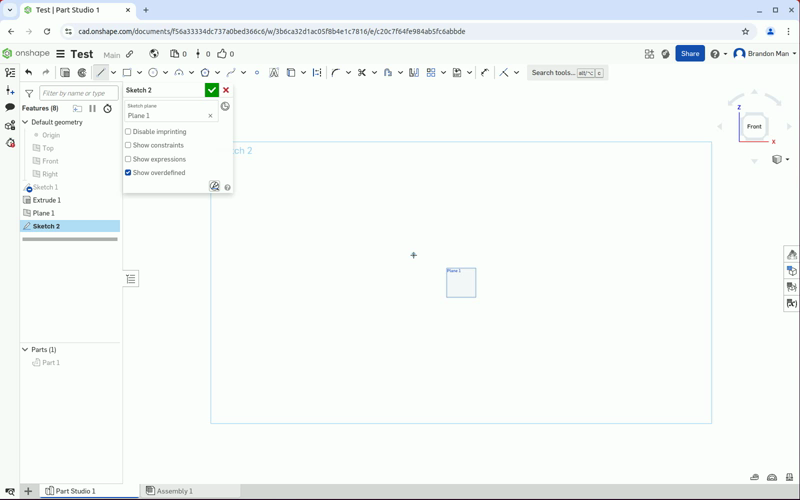
mouse_move(507, 254)
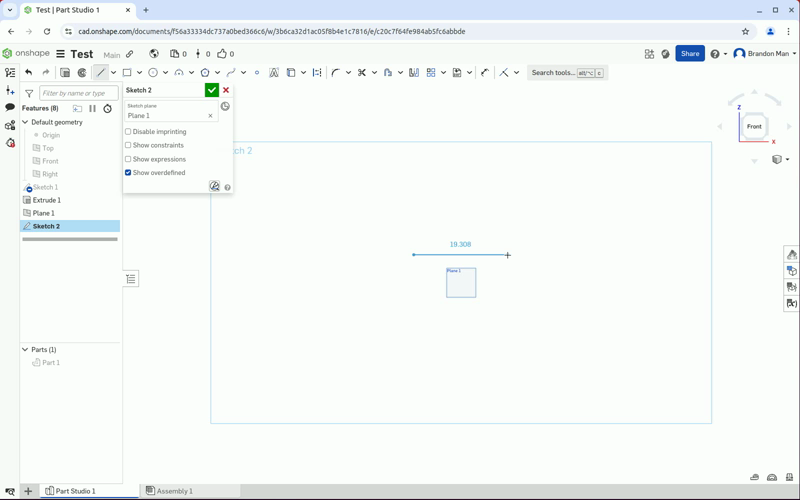
click(507, 254)
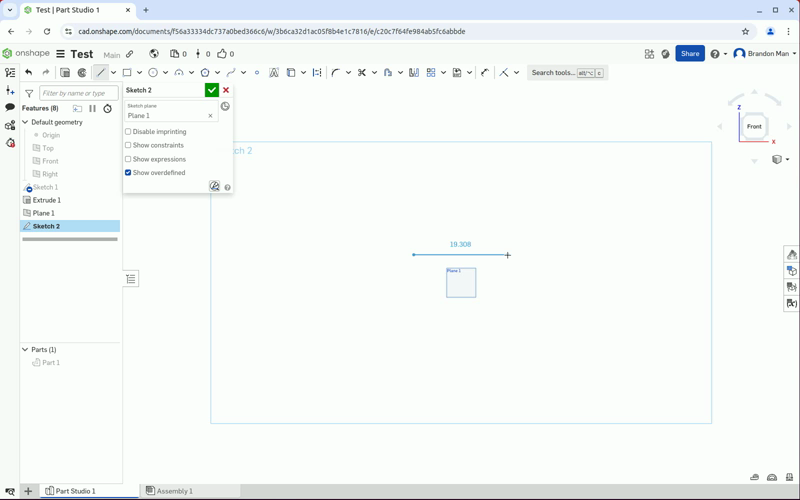
key_up(shift)
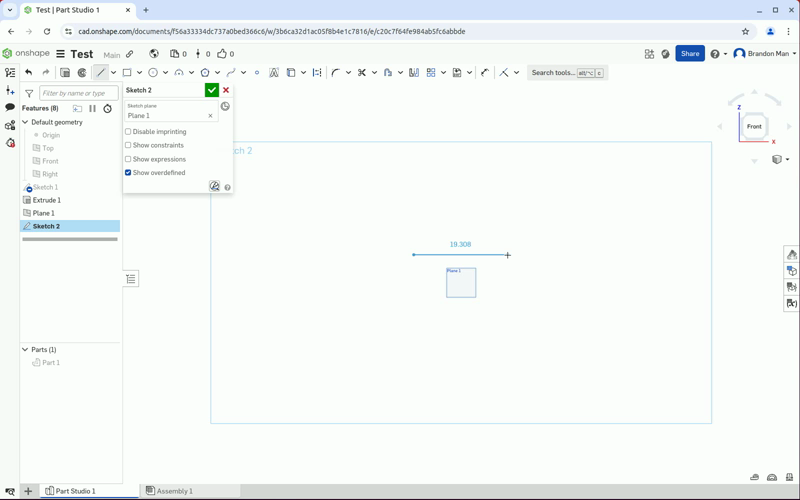
key_down(shift)
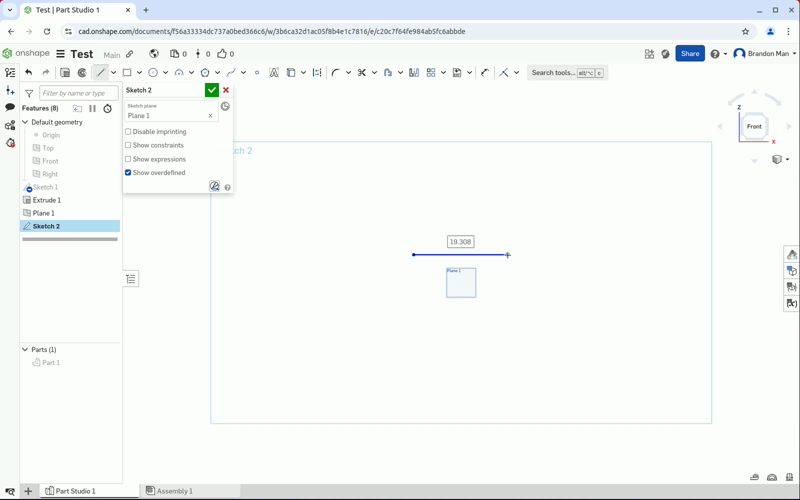
mouse_move(537, 254)
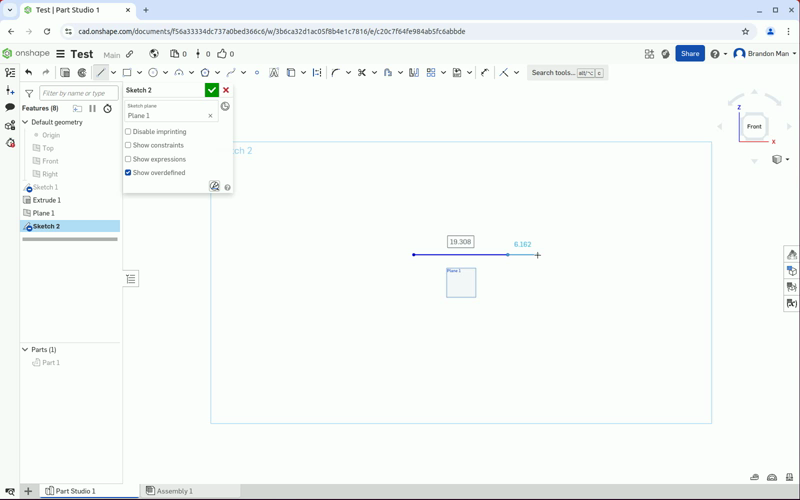
mouse_move(507, 217)
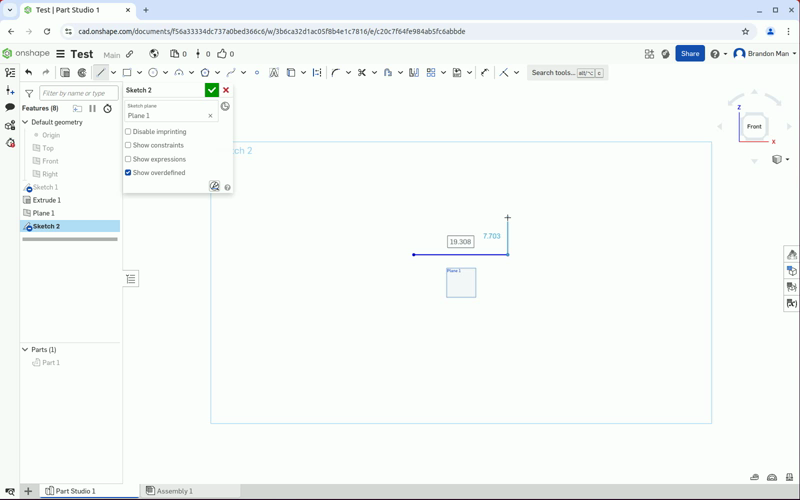
click(507, 217)
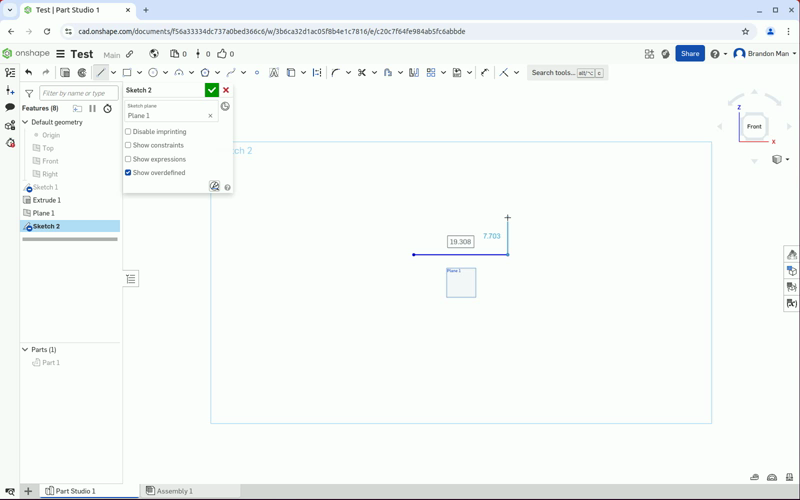
key_up(shift)
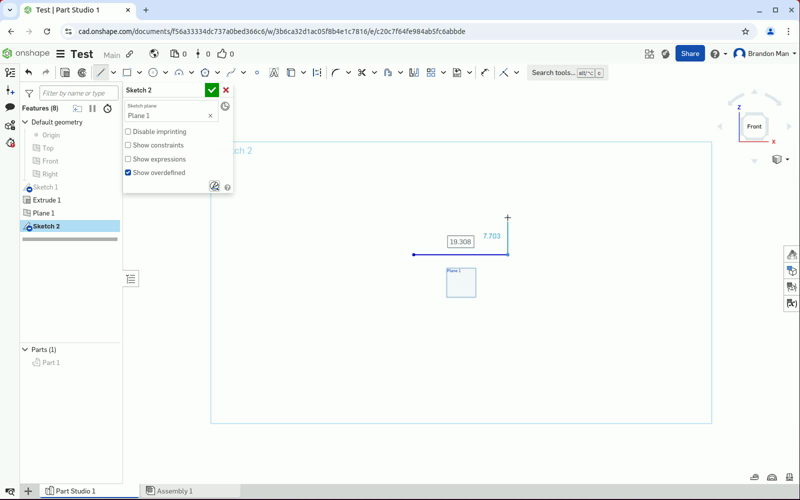
key_down(shift)
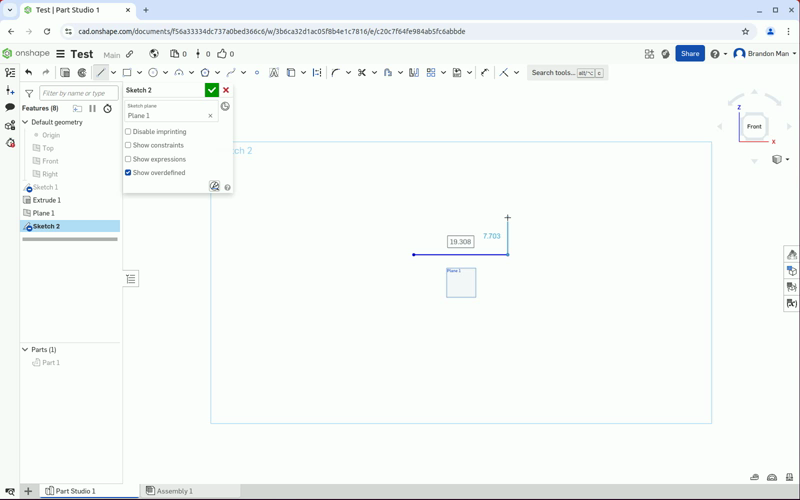
mouse_move(413, 217)
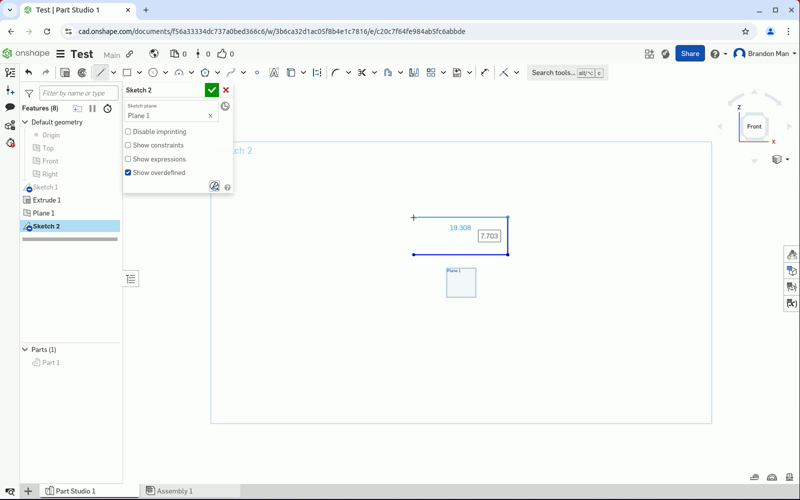
click(413, 217)
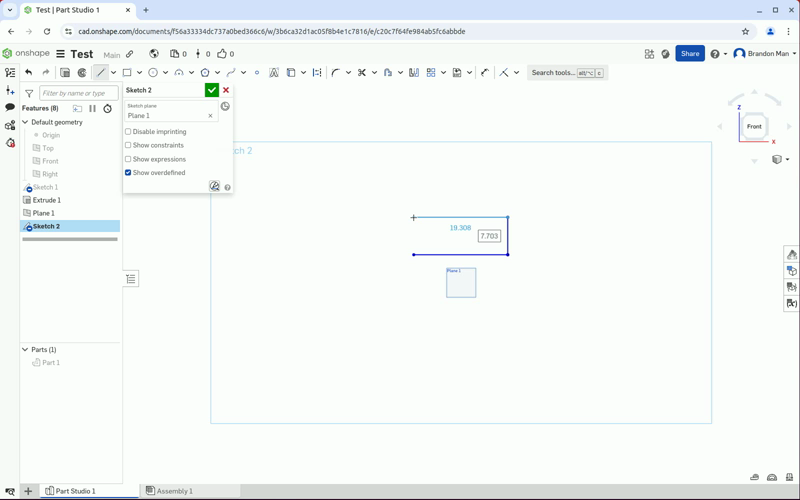
key_up(shift)
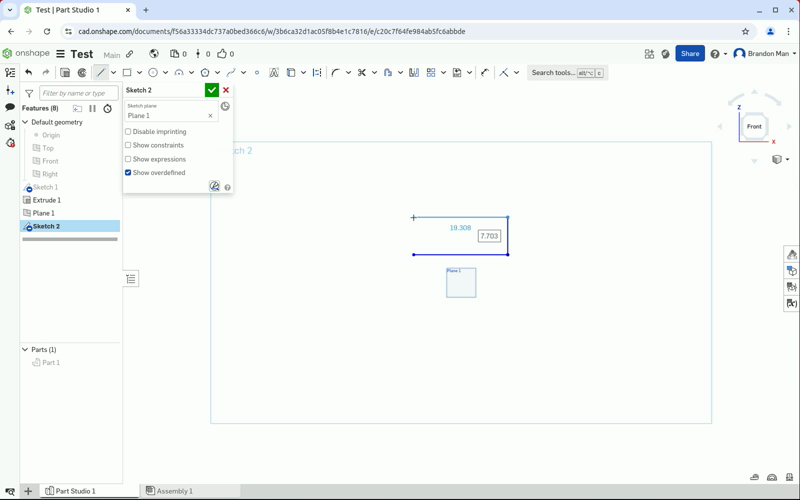
mouse_move(444, 217)
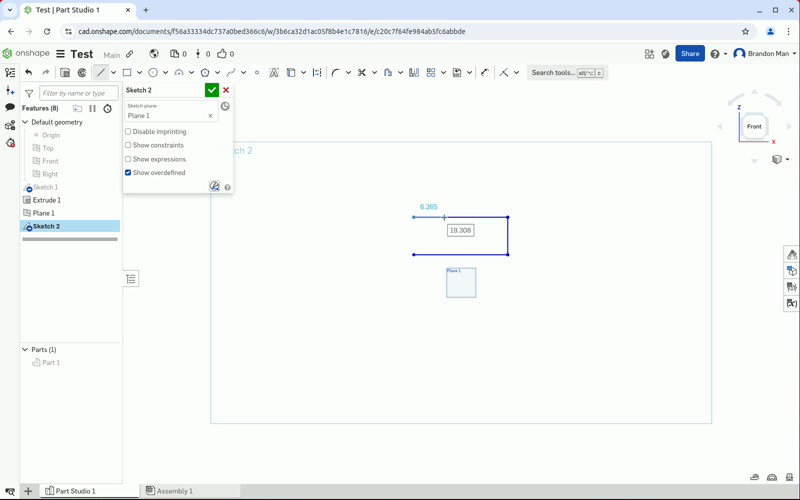
key_down(shift)
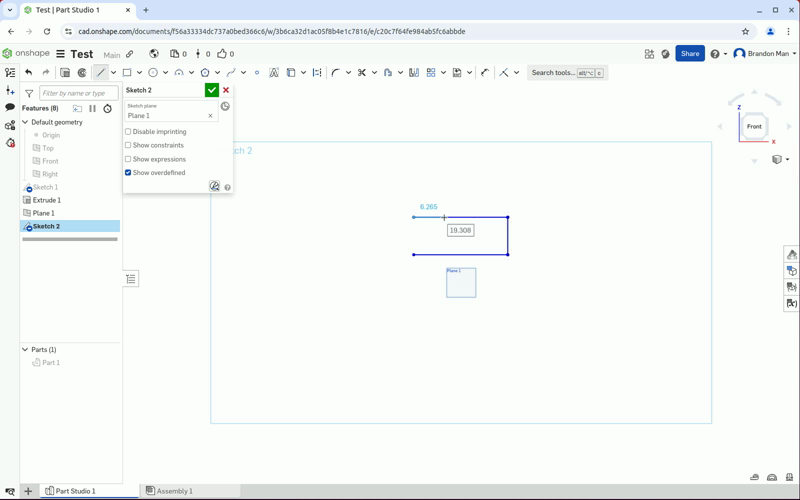
mouse_move(413, 254)
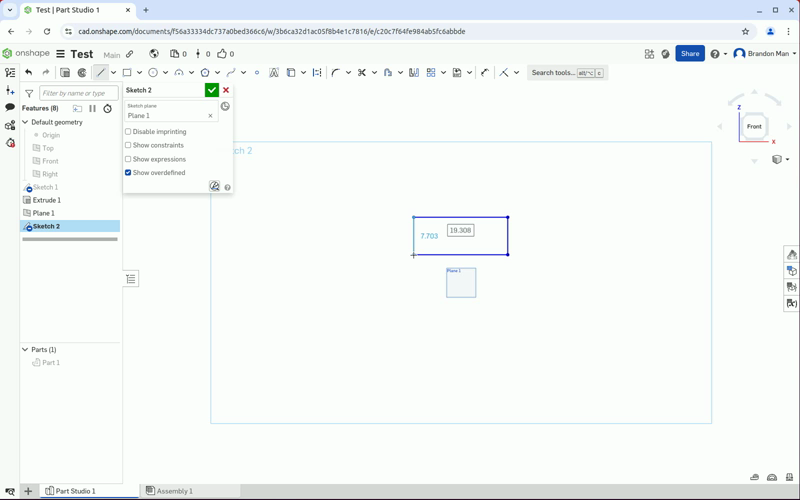
key_up(shift)
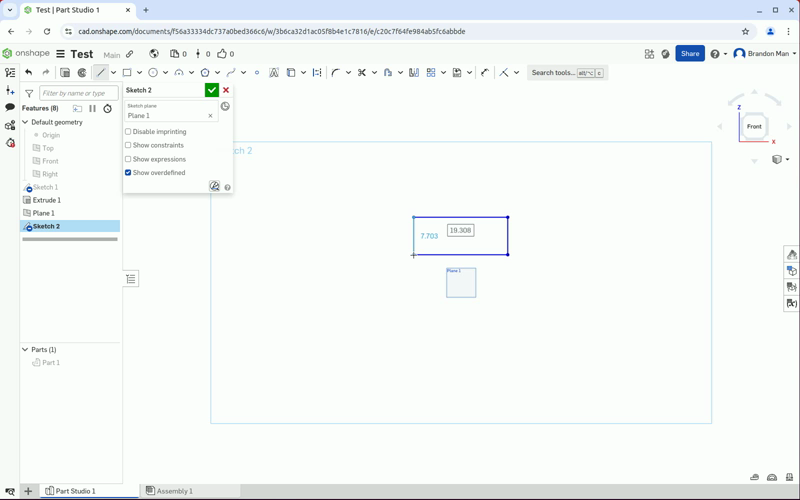
click(413, 254)
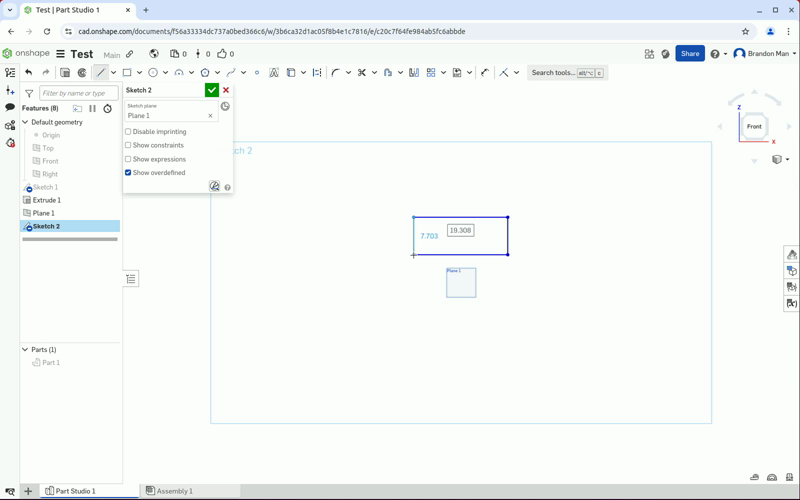
key(esc)
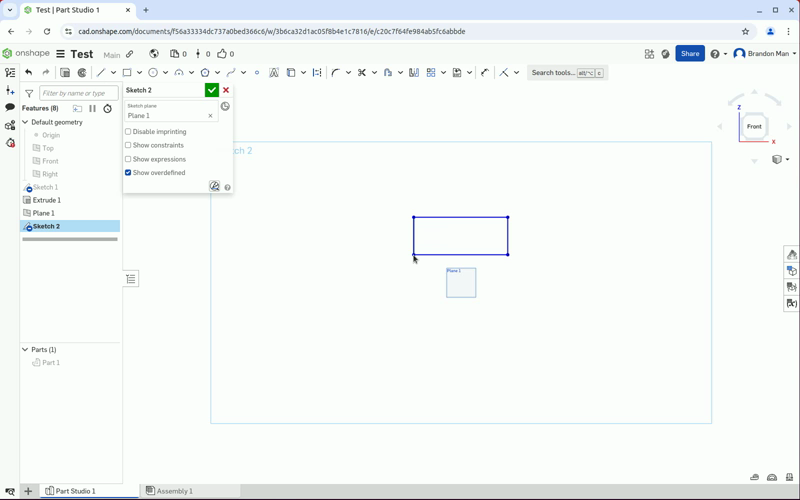
mouse_move(432, 222)
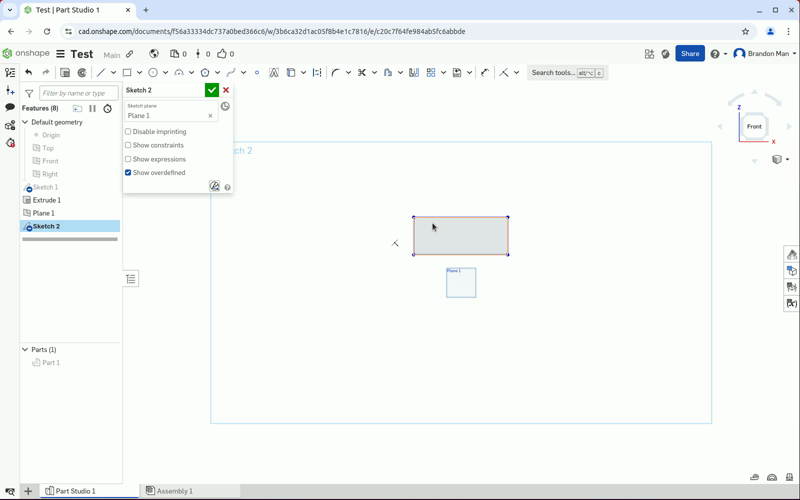
click(432, 222)
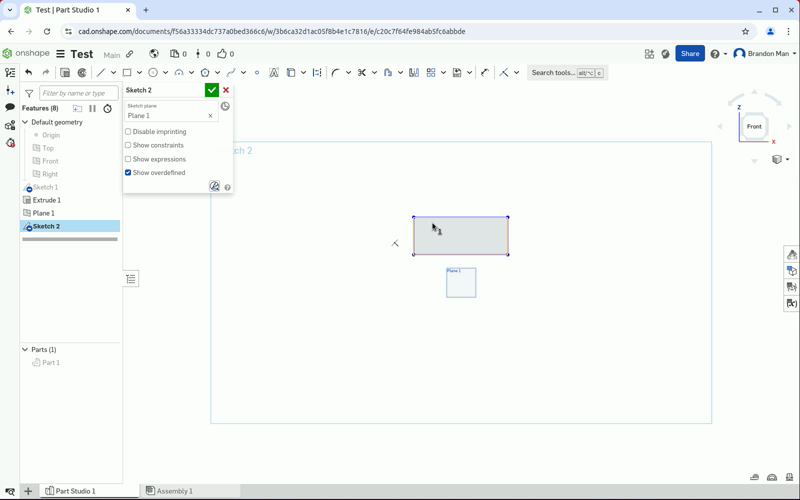
mouse_move(73, 352)
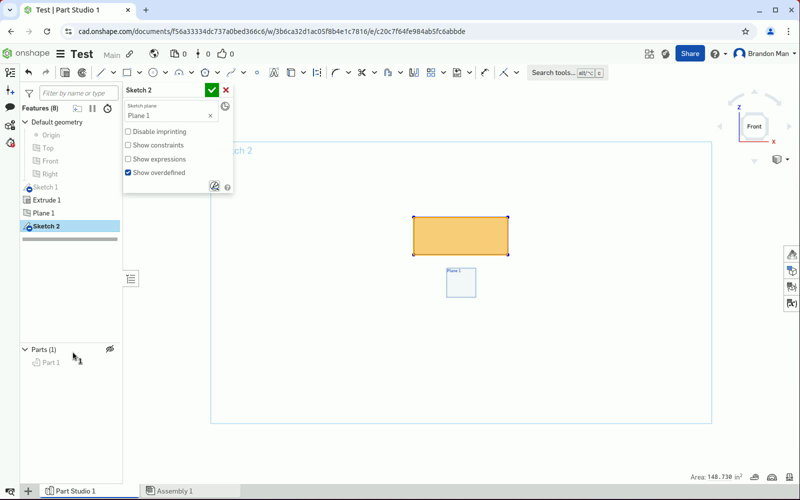
key(shift+y)
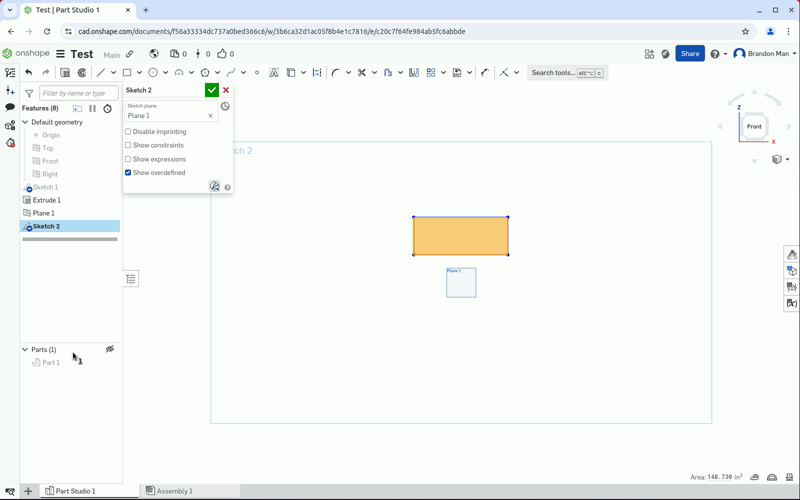
key(shift+e)
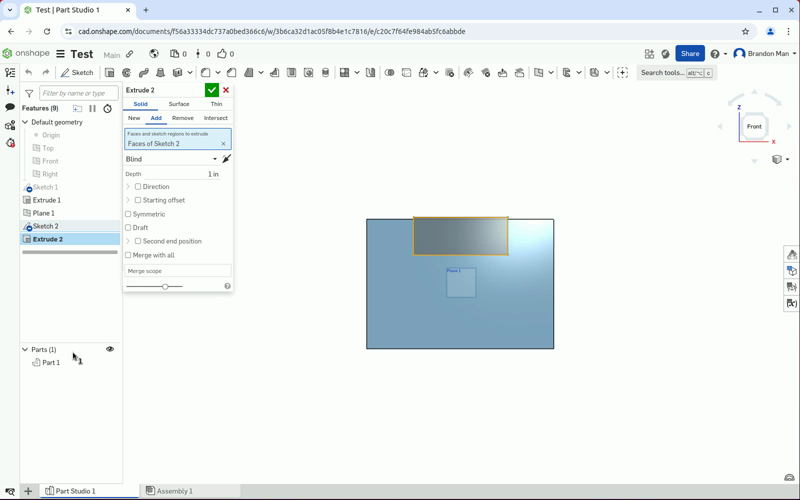
mouse_move(143, 106)
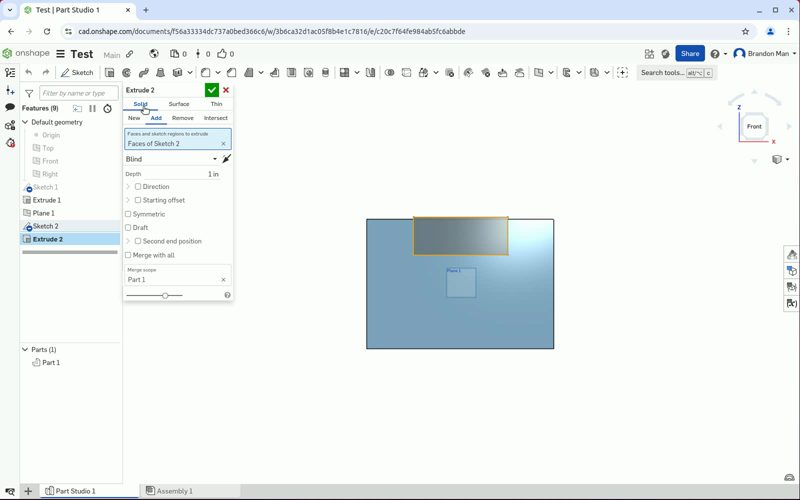
click(143, 106)
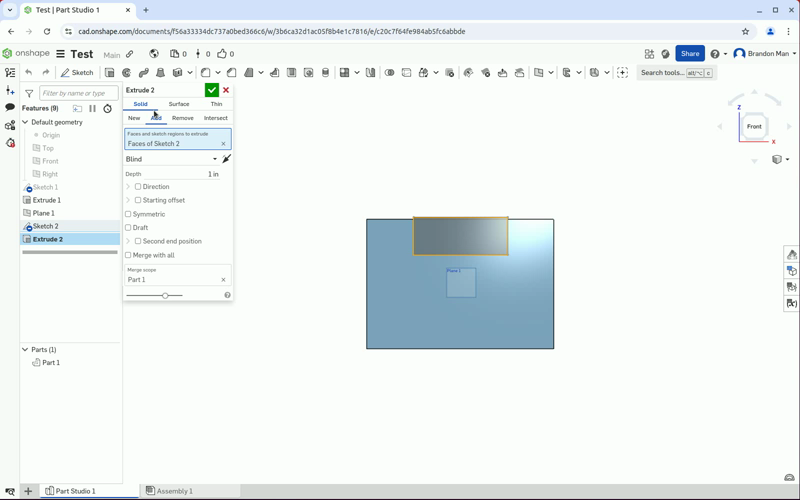
mouse_move(186, 120)
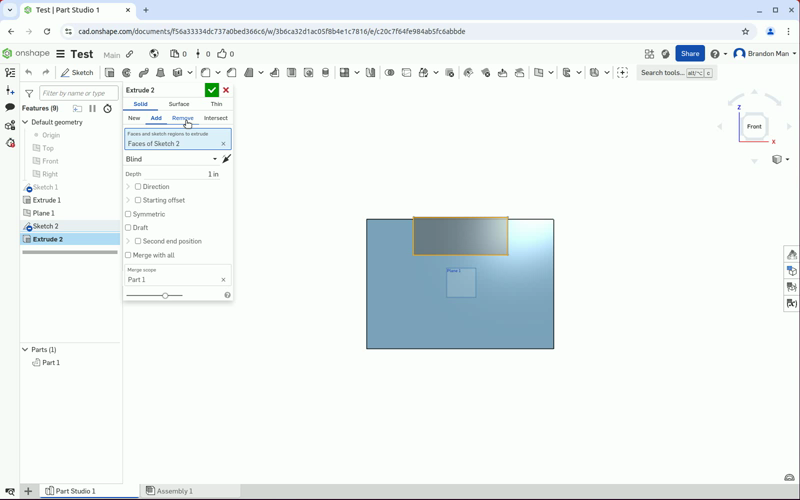
click(186, 120)
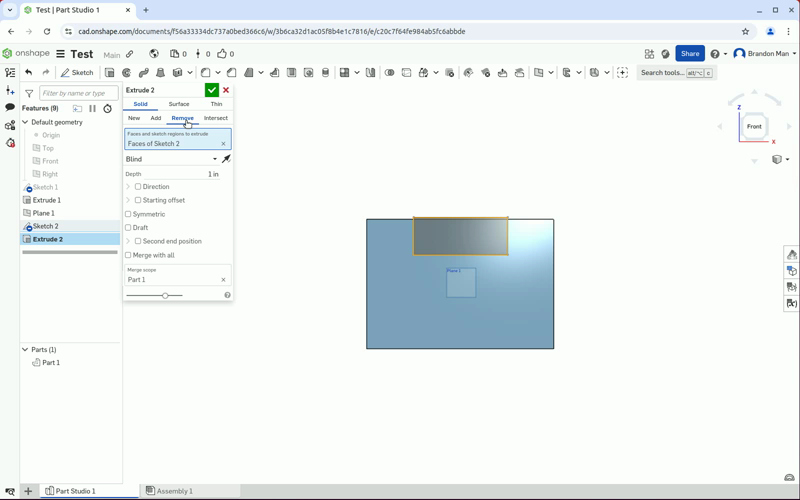
key(tab, 4)
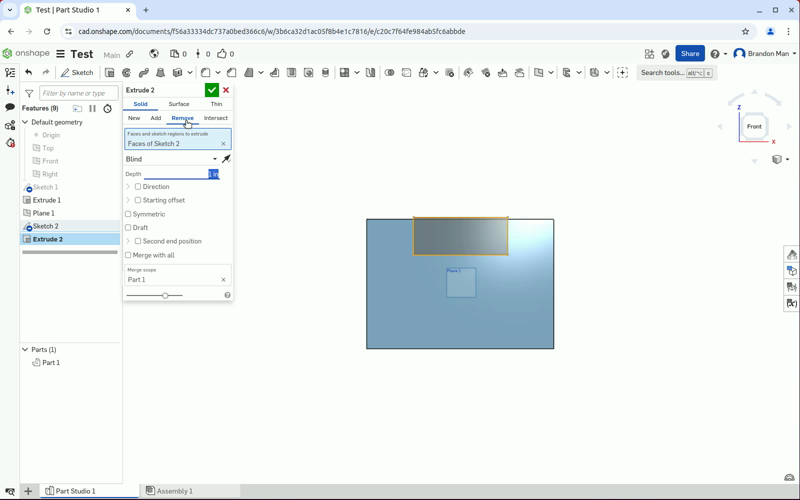
text(5.777)
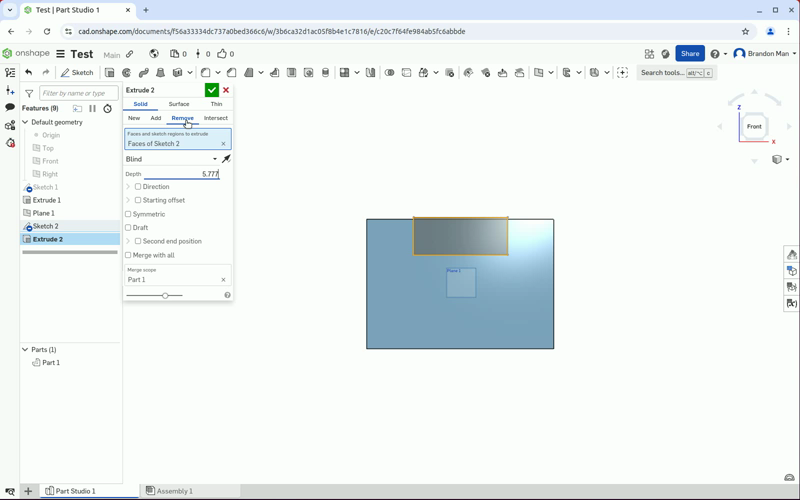
key(tab, 6)
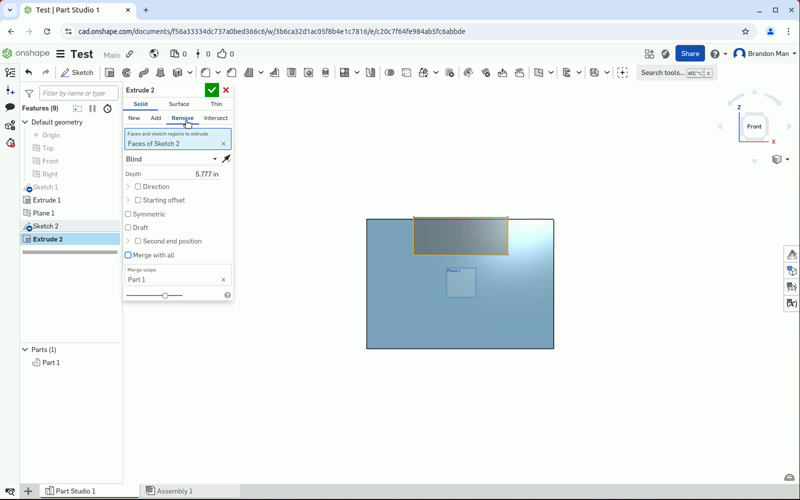
key(space)
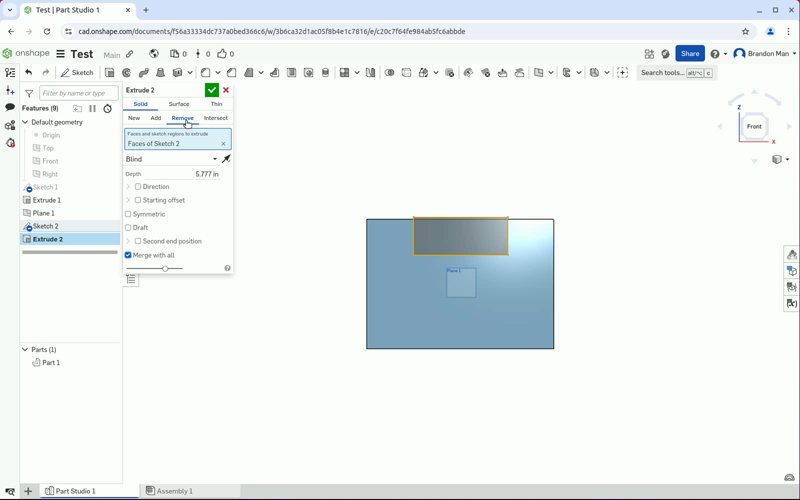
key(enter)
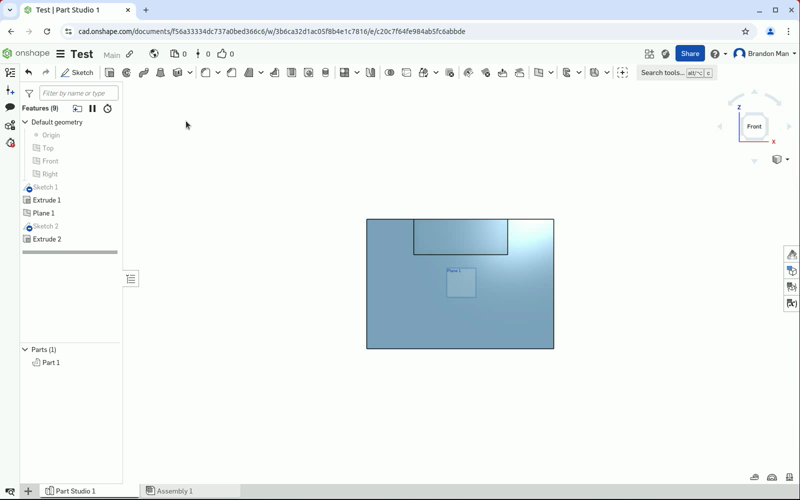
key(shift+h)
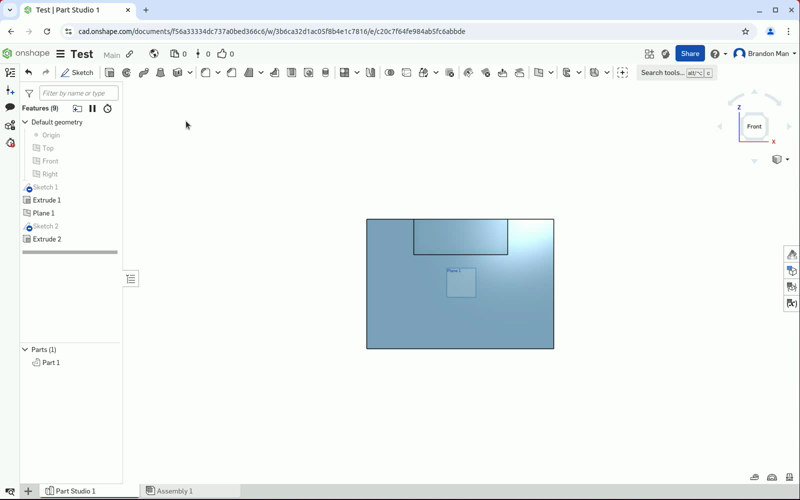
key(shift+h)
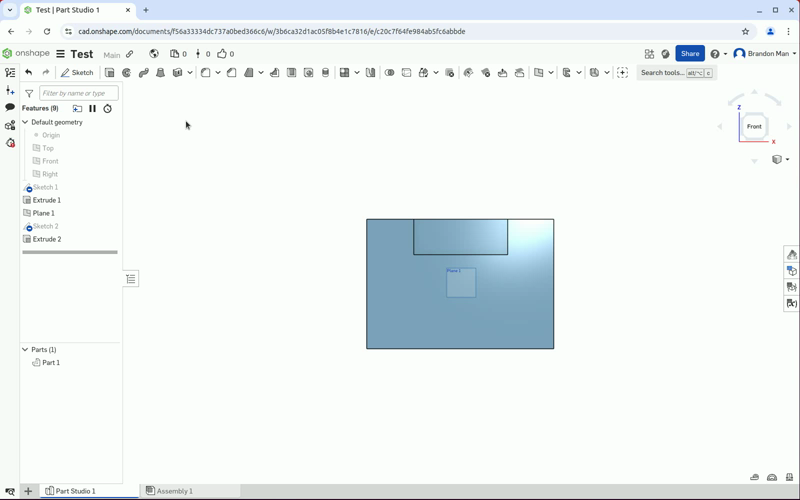
mouse_move(73, 189)
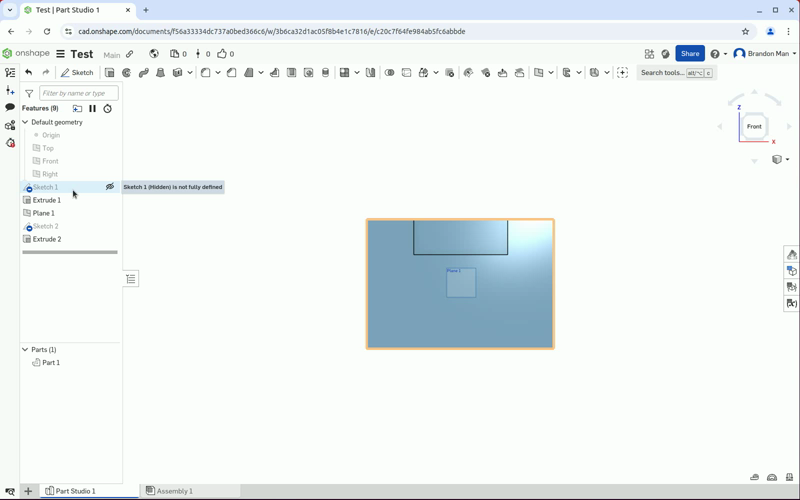
click(73, 189)
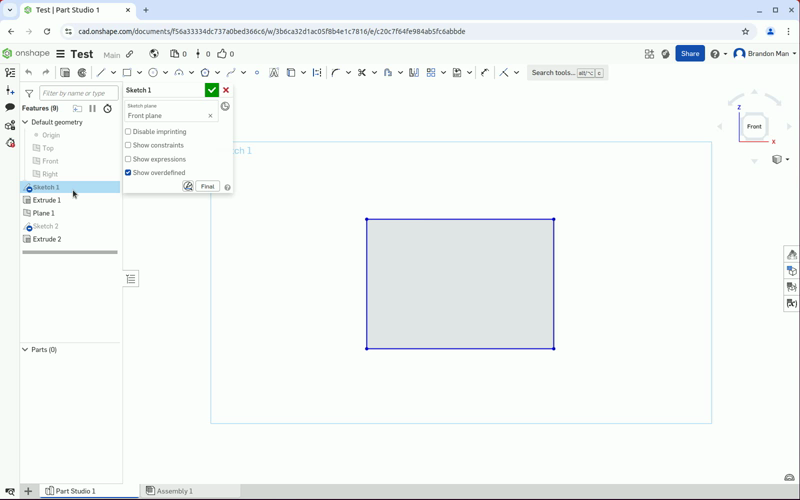
mouse_move(229, 92)
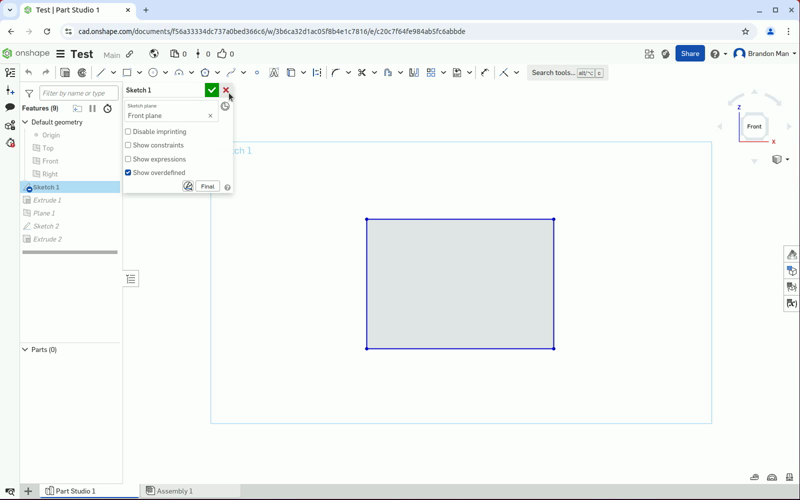
click(229, 92)
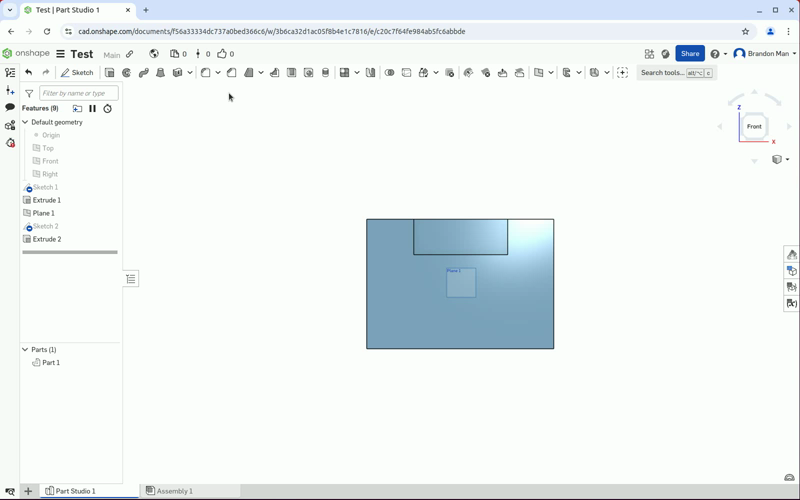
mouse_move(73, 352)
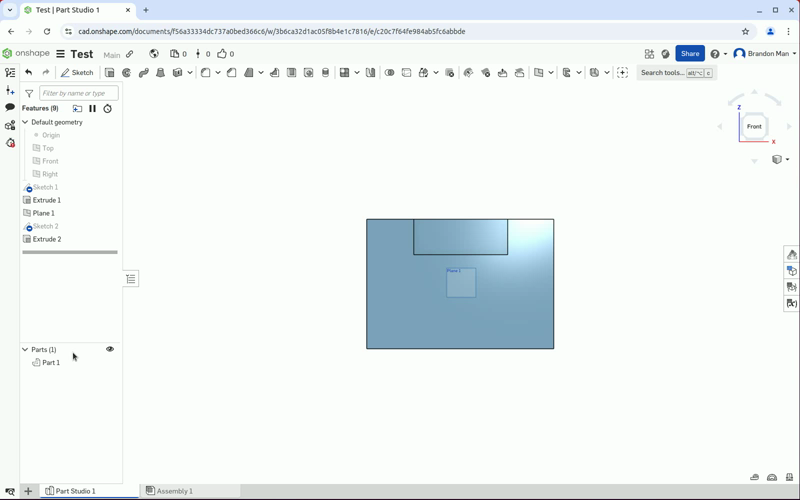
key(y)
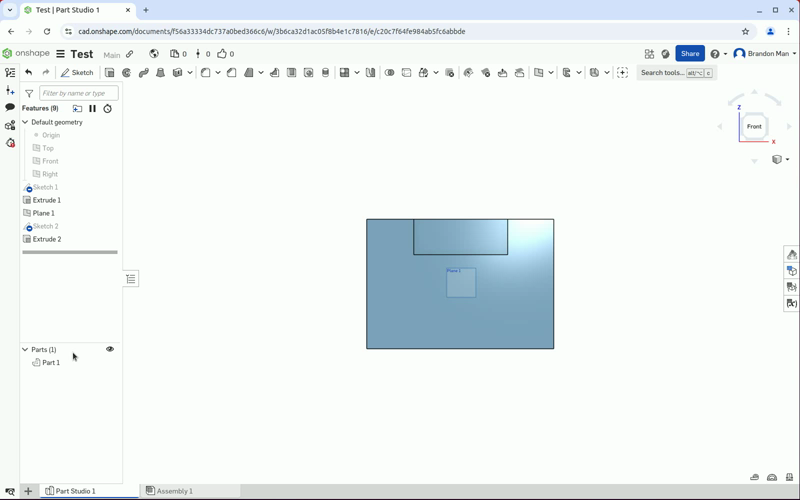
key(shift+p)
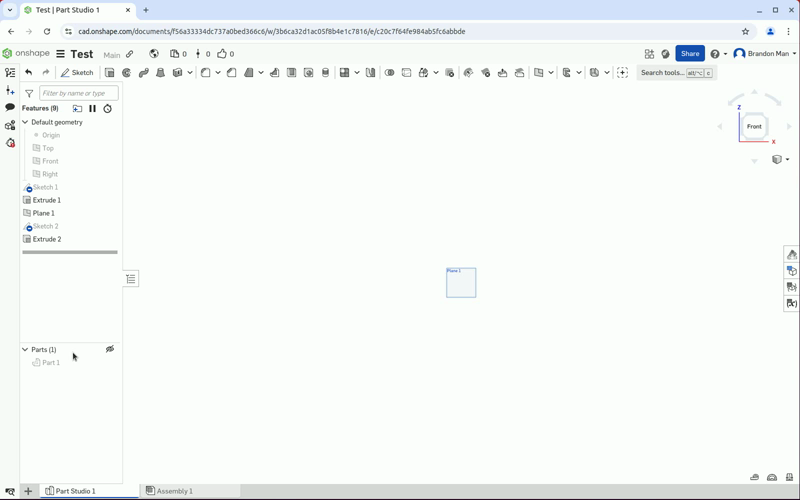
key(space)
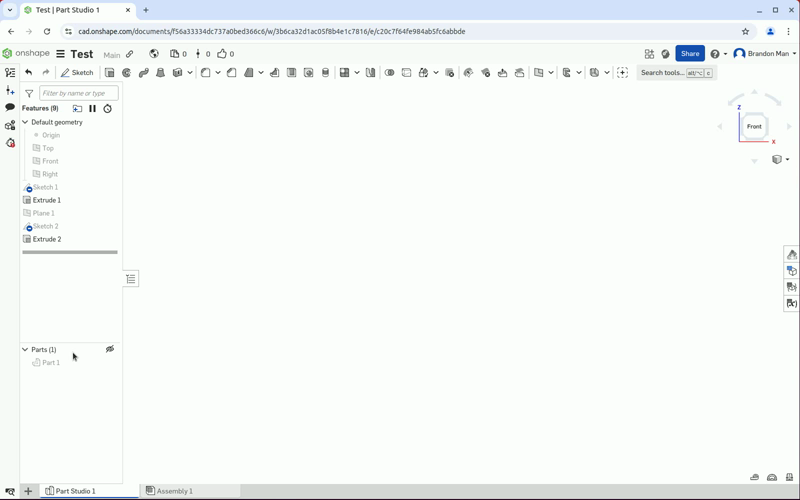
key_down(shift)
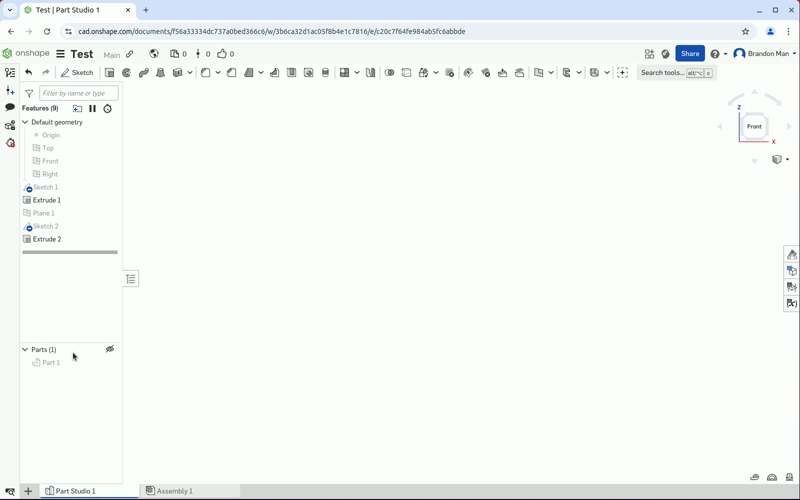
key(down)
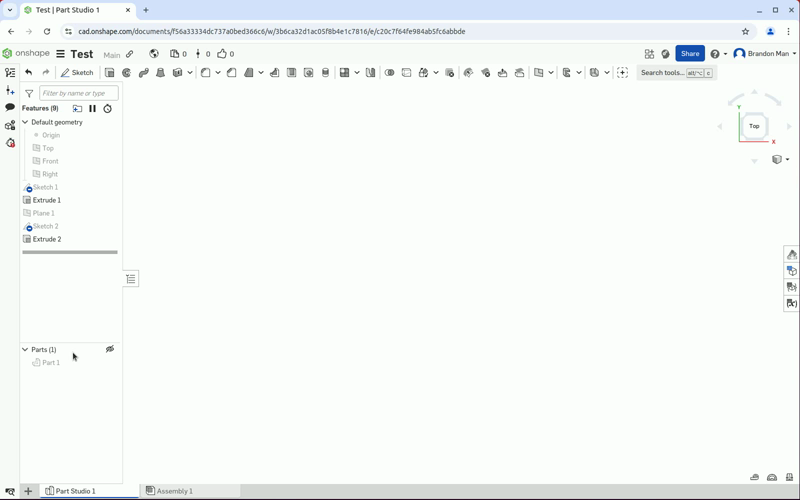
key_up(shift)
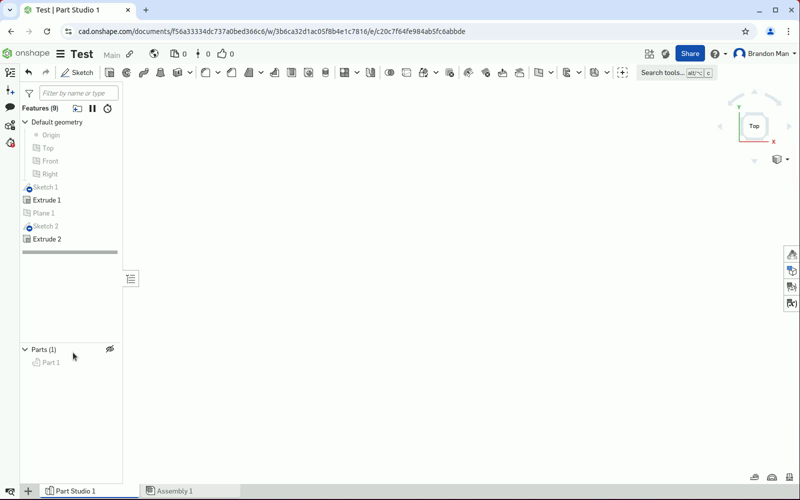
mouse_move(73, 352)
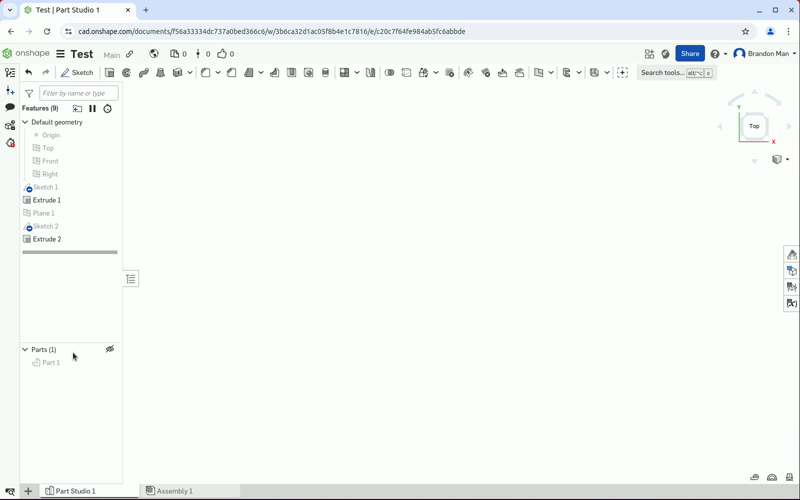
key(shift+y)
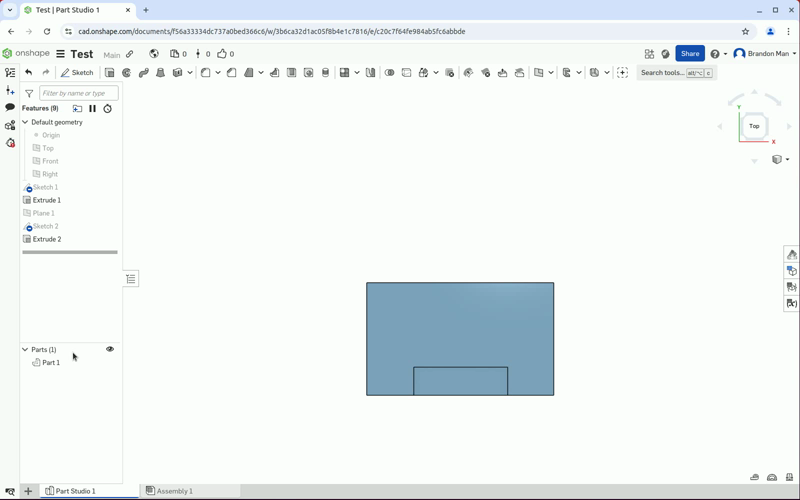
mouse_move(541, 75)
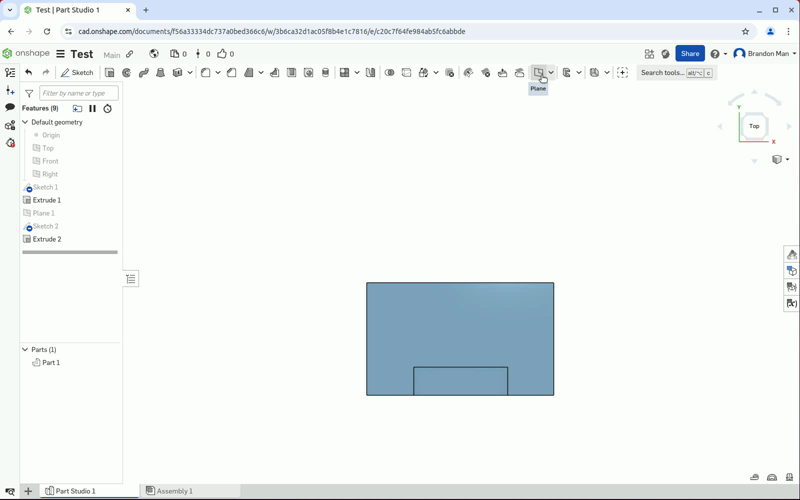
click(541, 75)
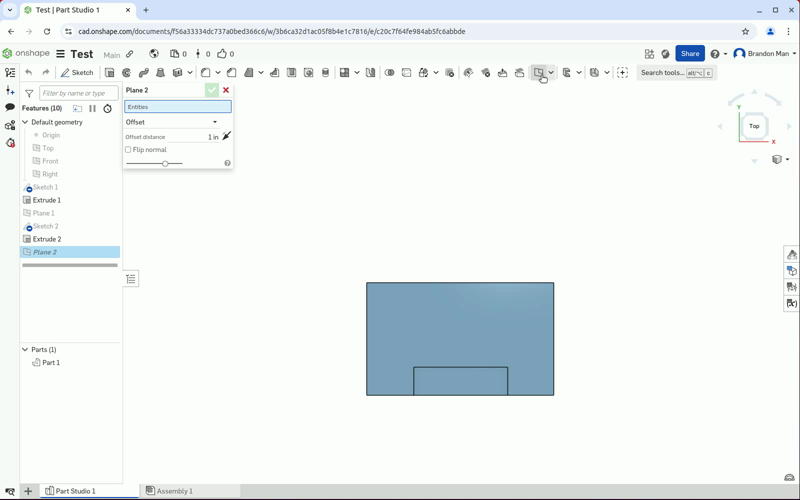
mouse_move(73, 150)
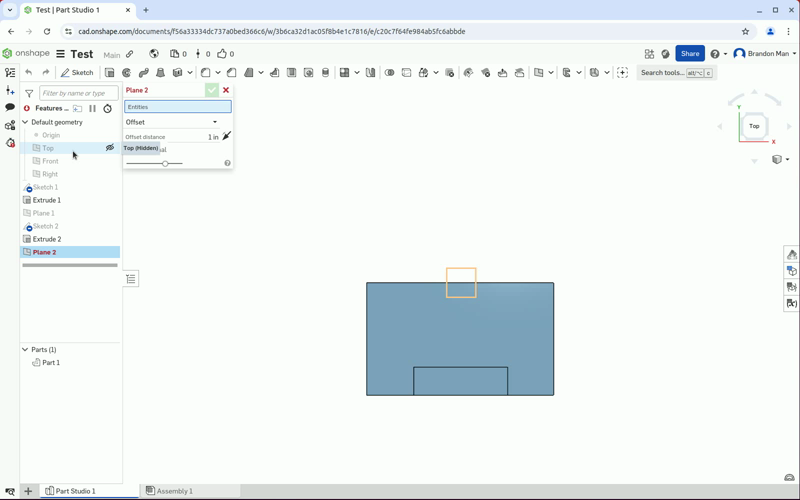
click(73, 150)
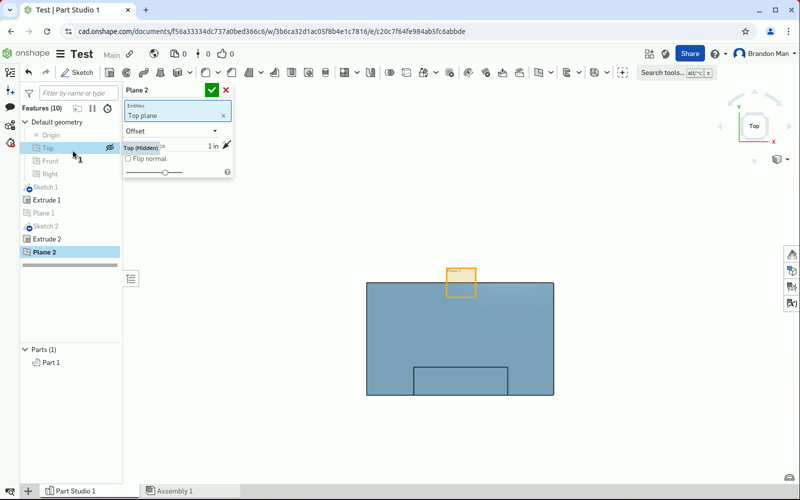
key(tab, 2)
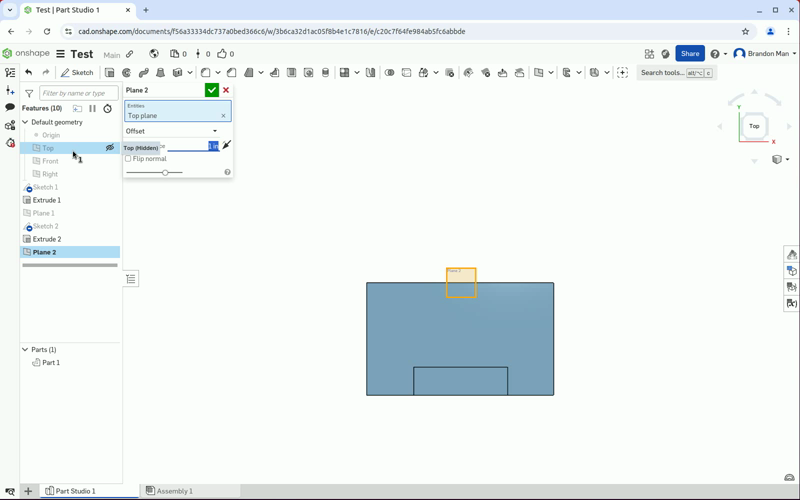
text(13.495)
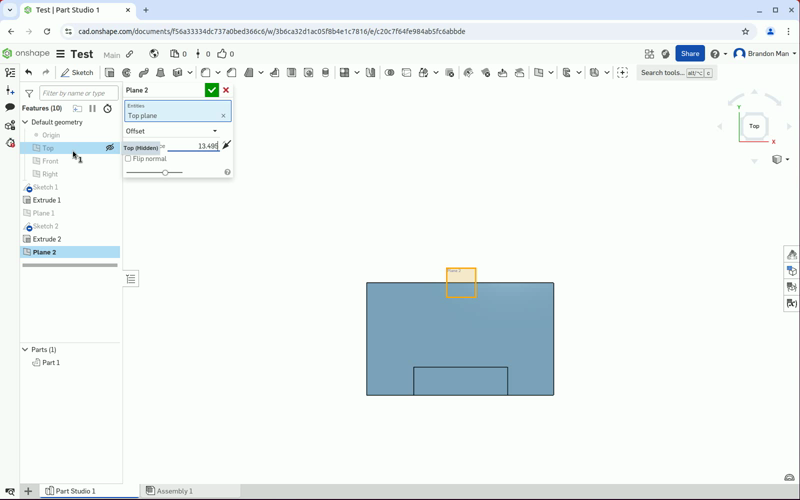
key(enter, 2)
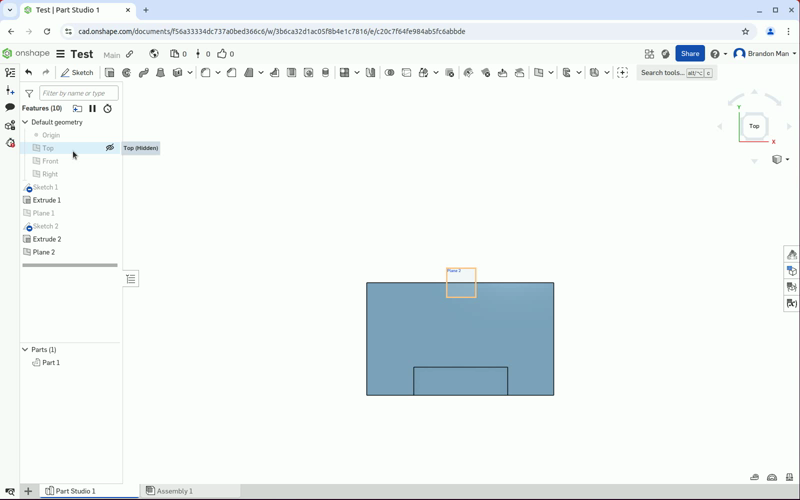
key(shift+s)
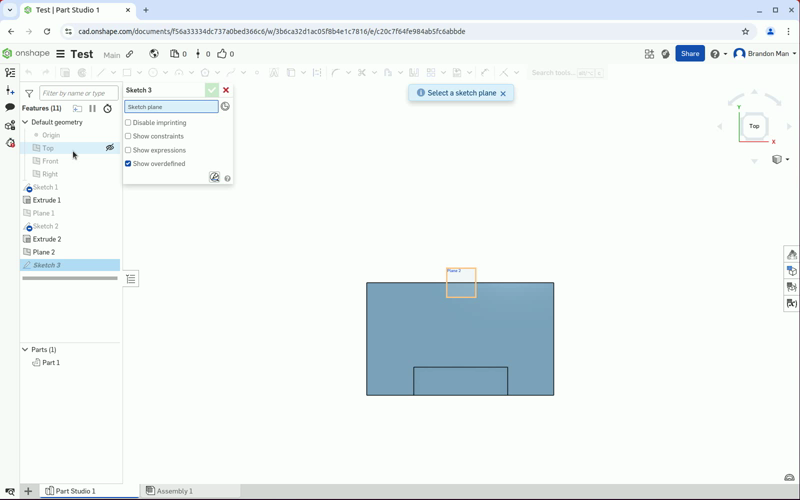
mouse_move(73, 254)
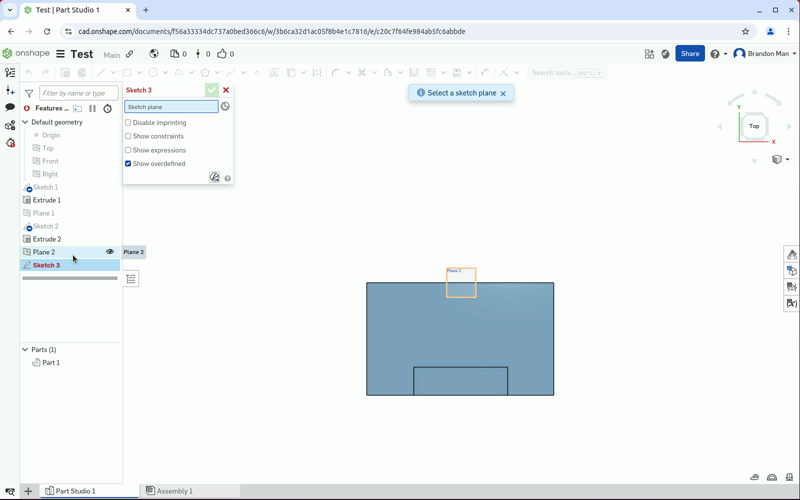
click(73, 254)
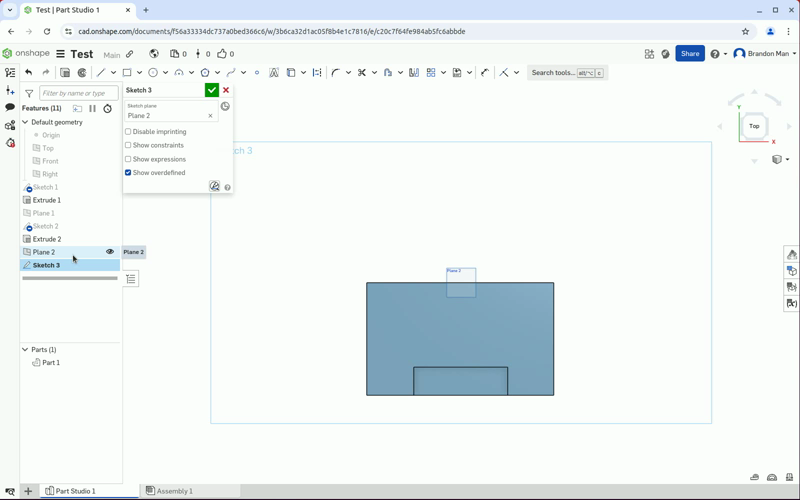
mouse_move(73, 352)
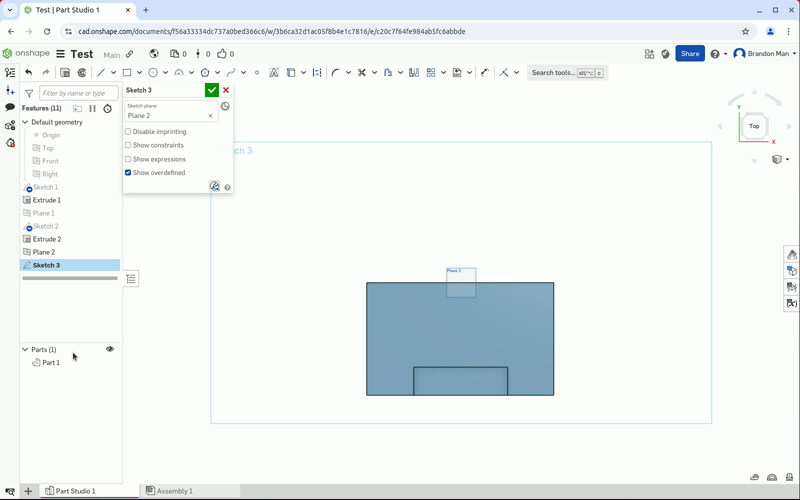
key(y)
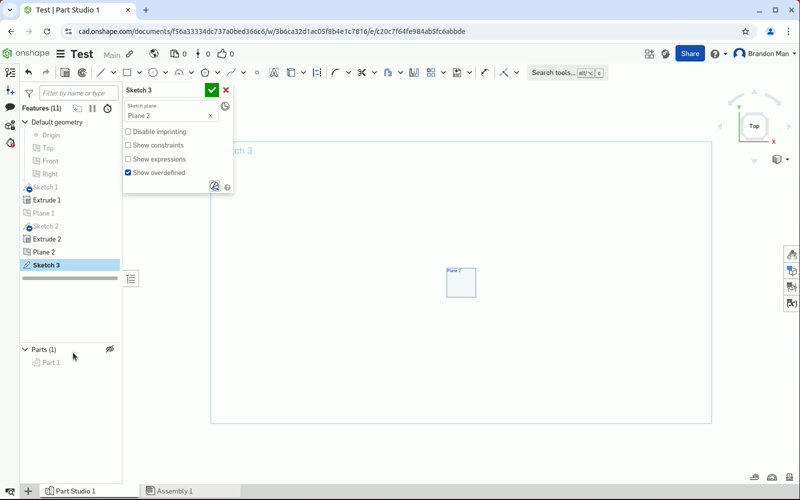
key(l)
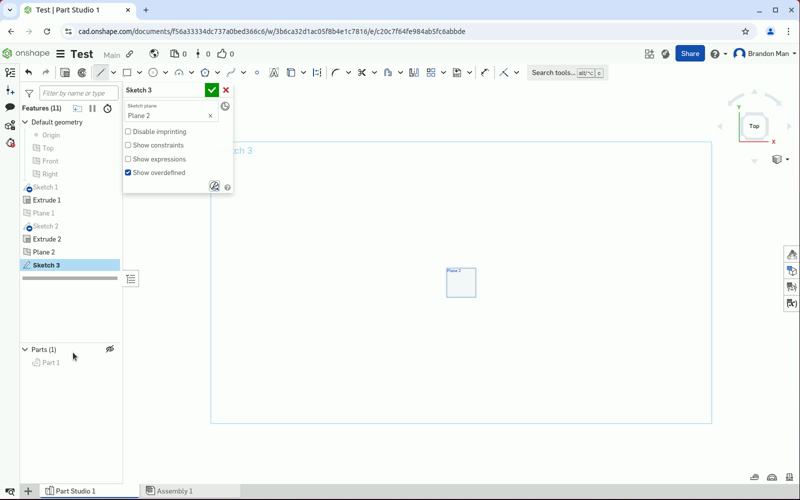
key_down(shift)
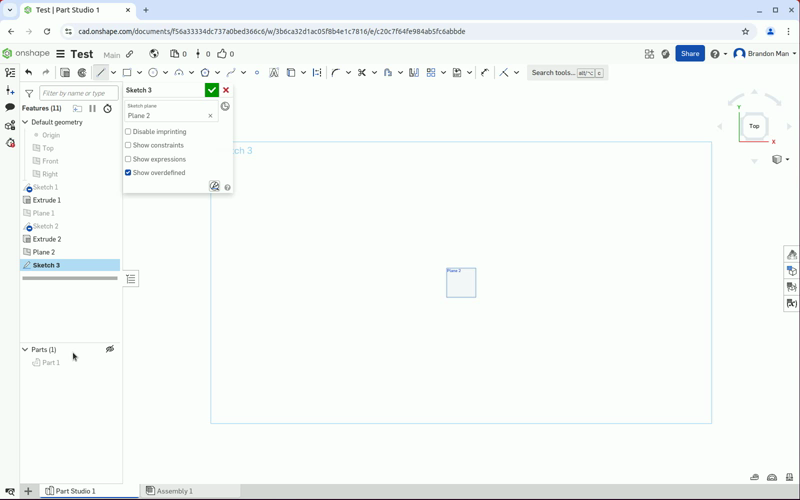
mouse_move(366, 367)
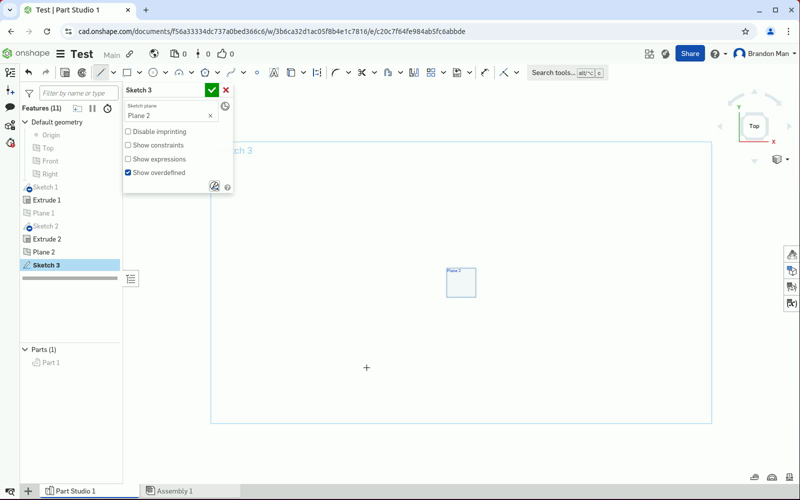
click(366, 367)
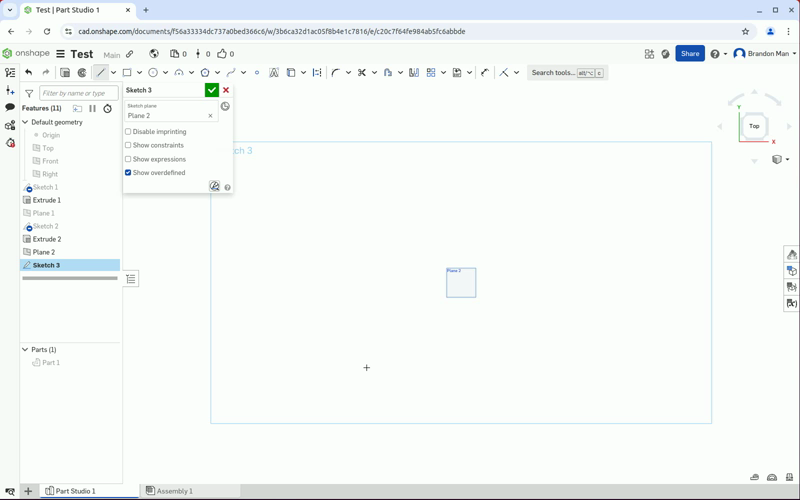
key_up(shift)
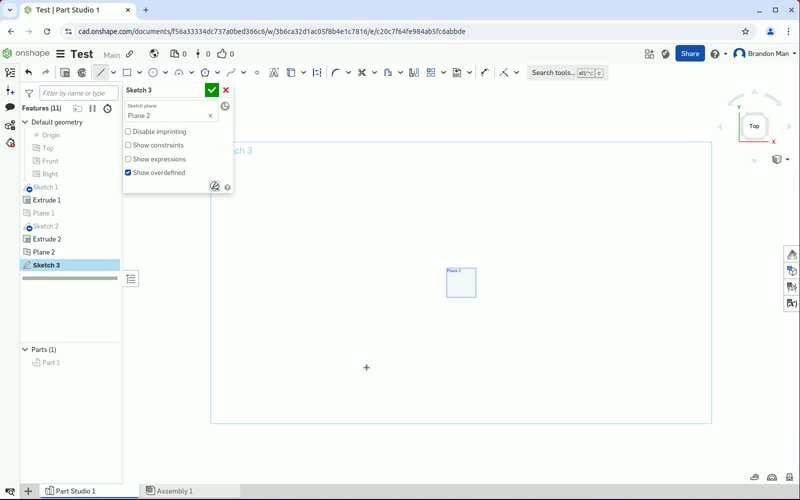
key_down(shift)
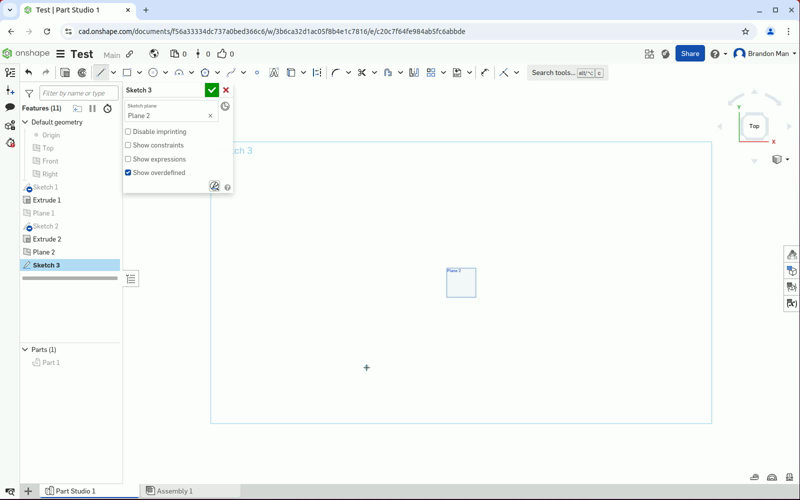
mouse_move(396, 367)
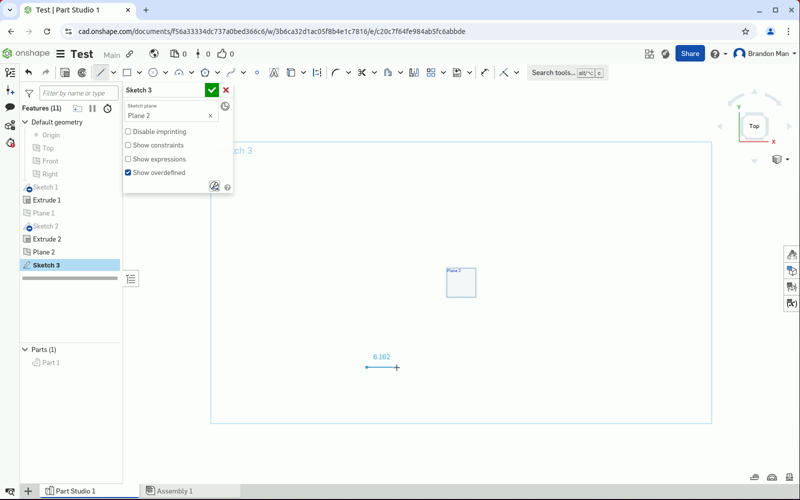
mouse_move(414, 367)
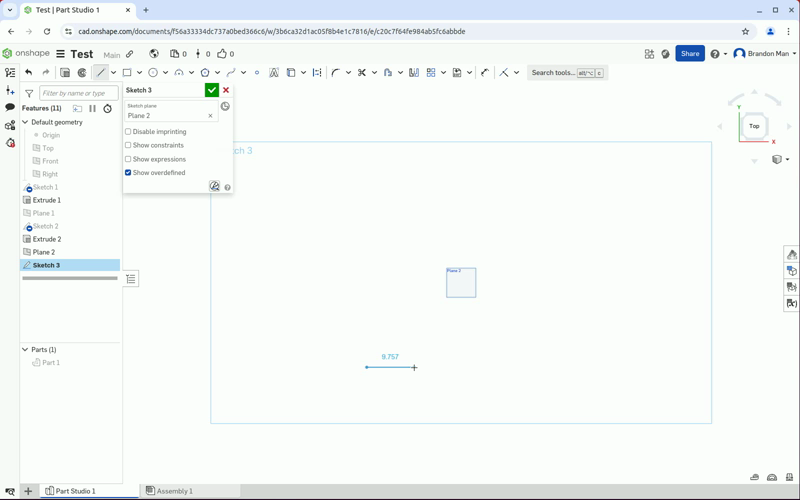
click(414, 367)
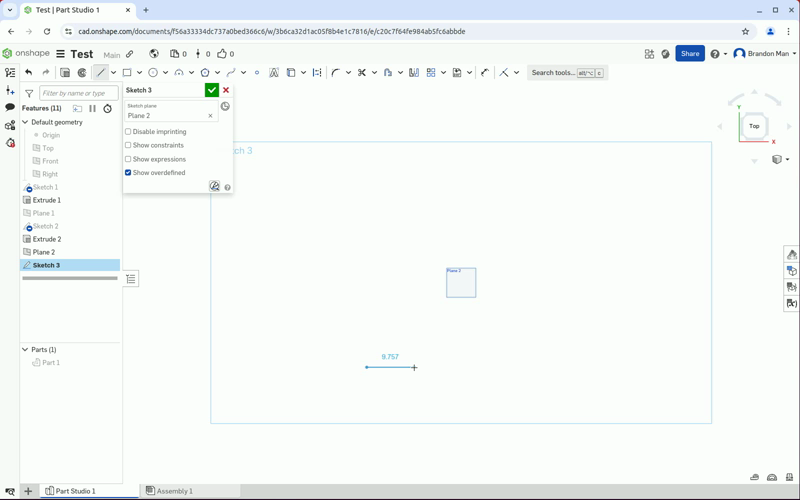
key_up(shift)
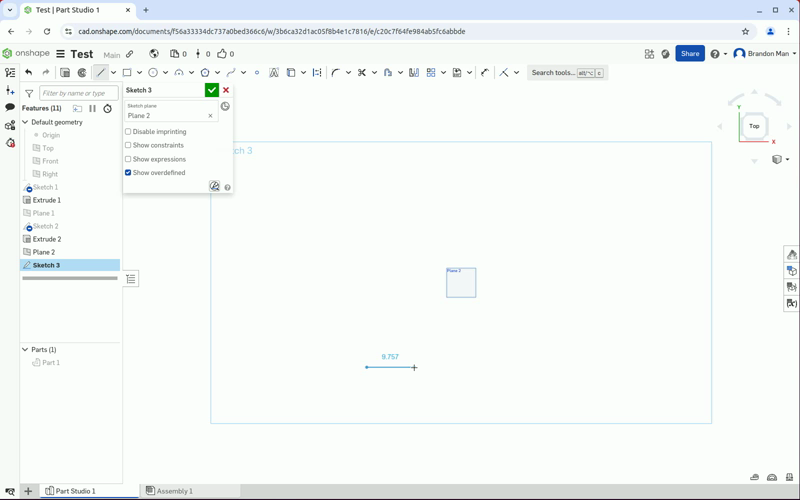
key_down(shift)
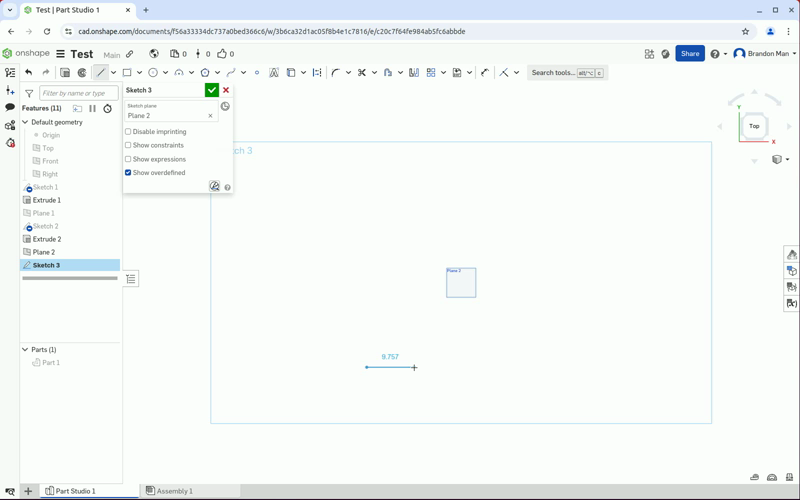
mouse_move(506, 367)
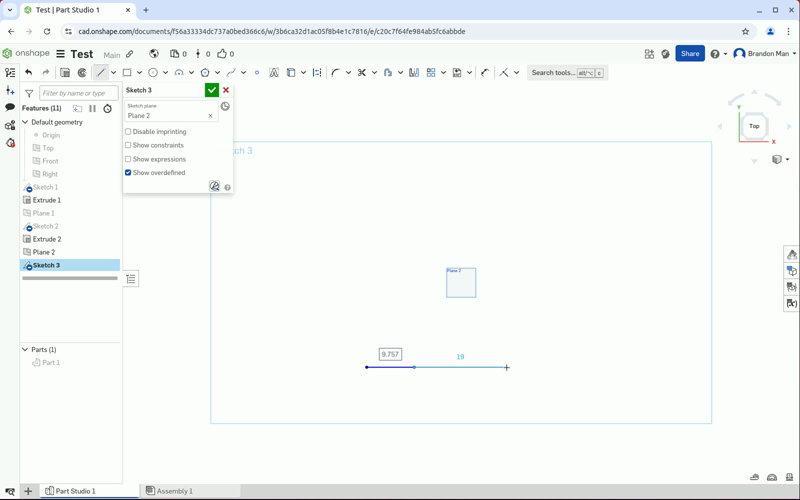
click(506, 367)
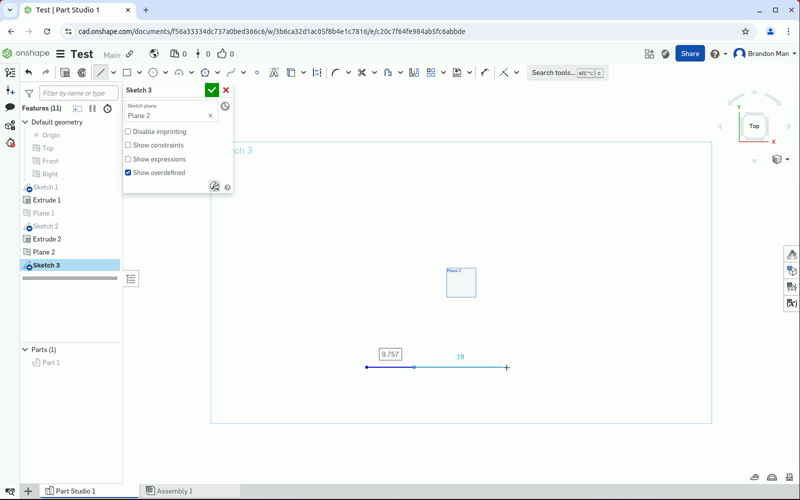
key_up(shift)
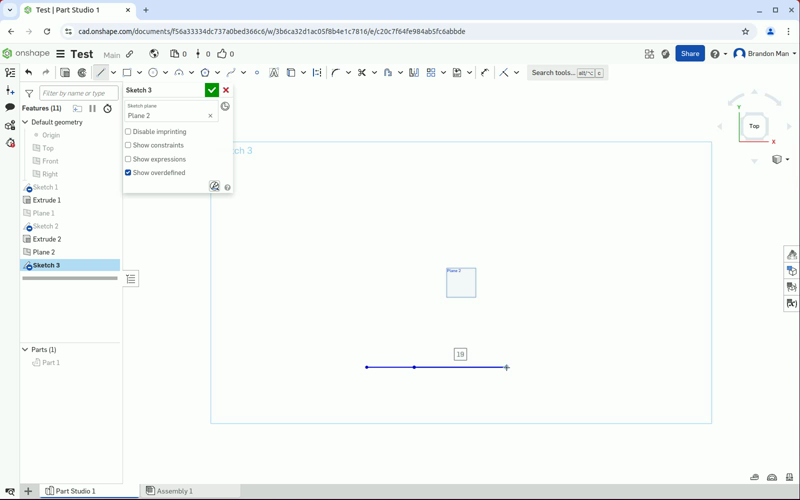
key_down(shift)
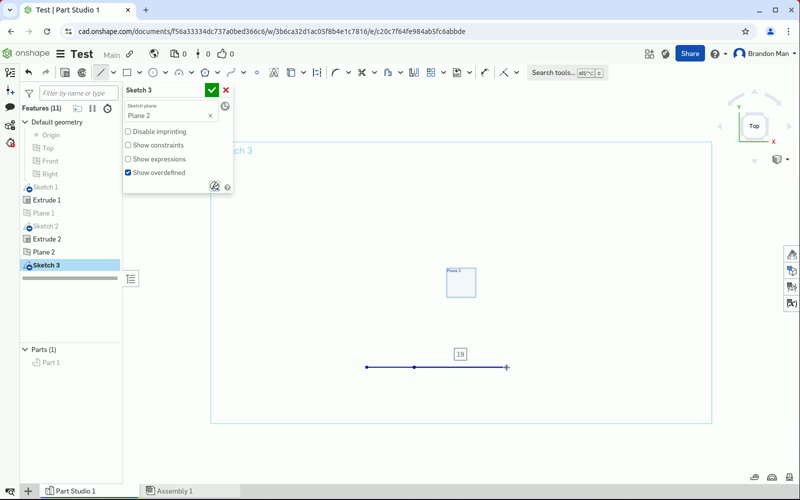
mouse_move(536, 367)
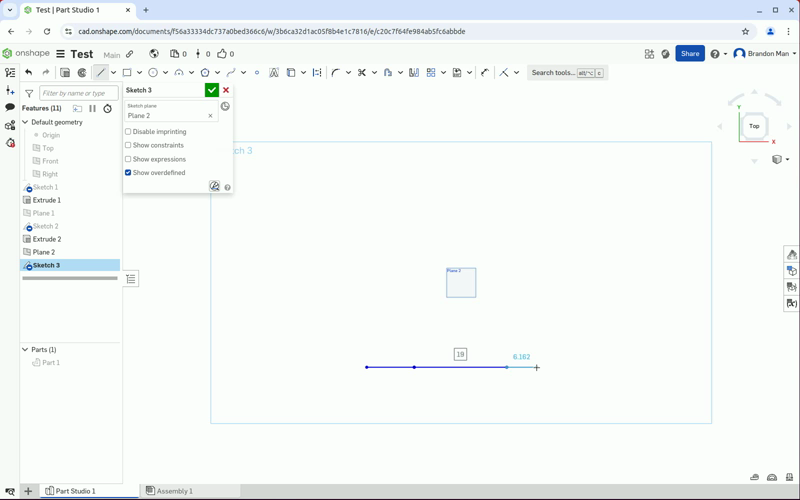
mouse_move(553, 367)
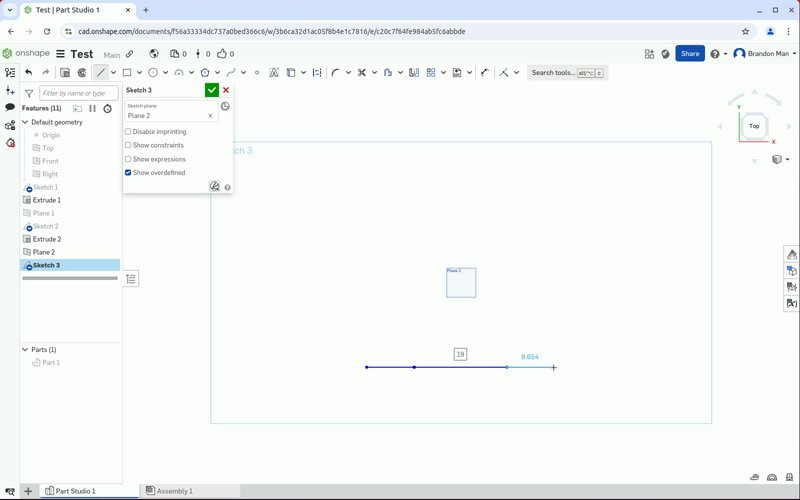
click(553, 367)
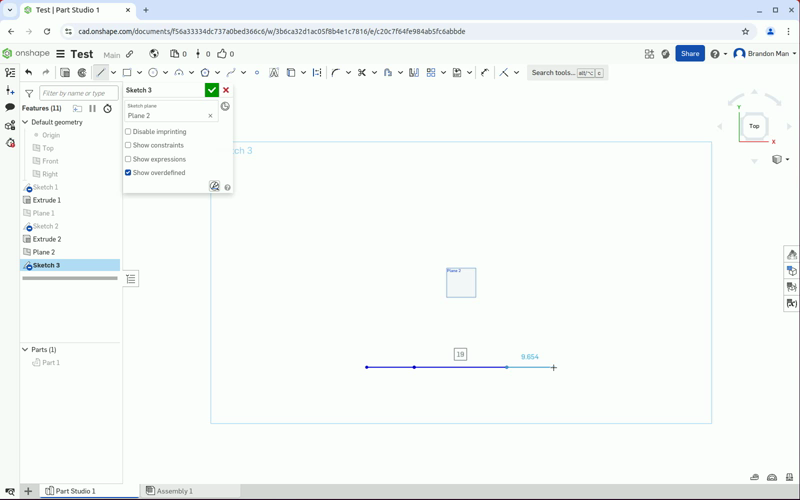
key_up(shift)
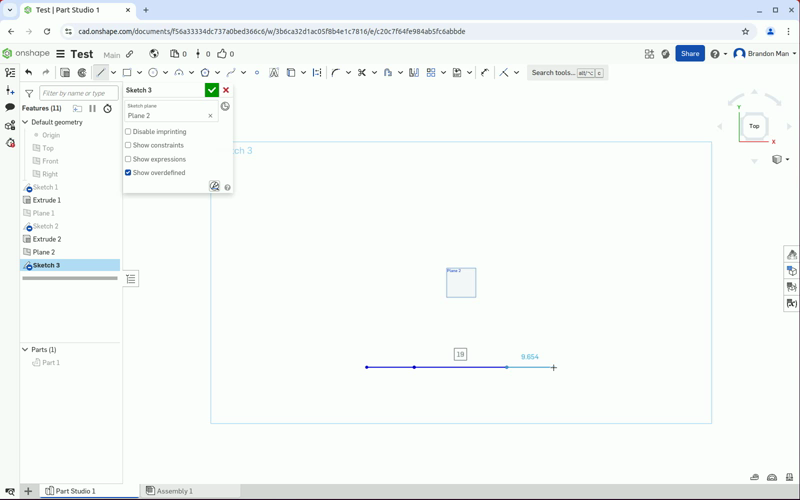
key_down(shift)
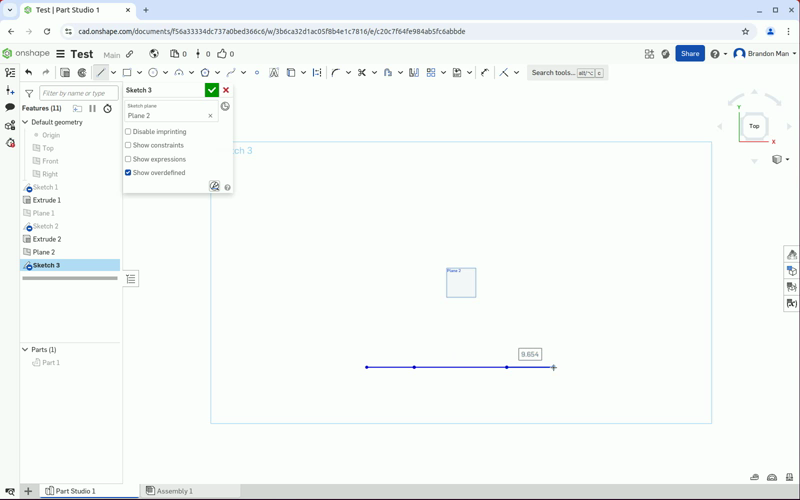
mouse_move(583, 367)
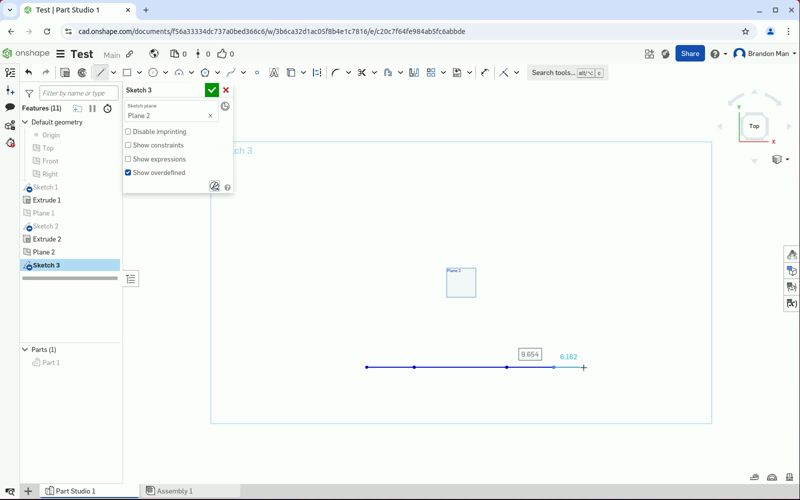
mouse_move(553, 312)
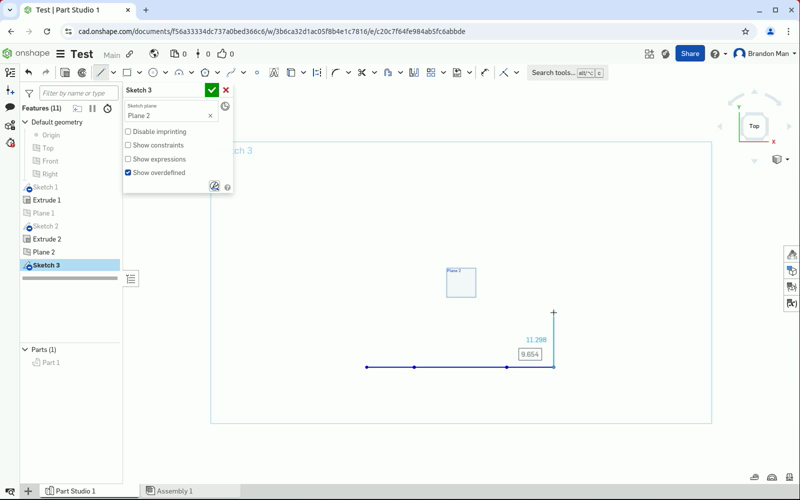
click(553, 312)
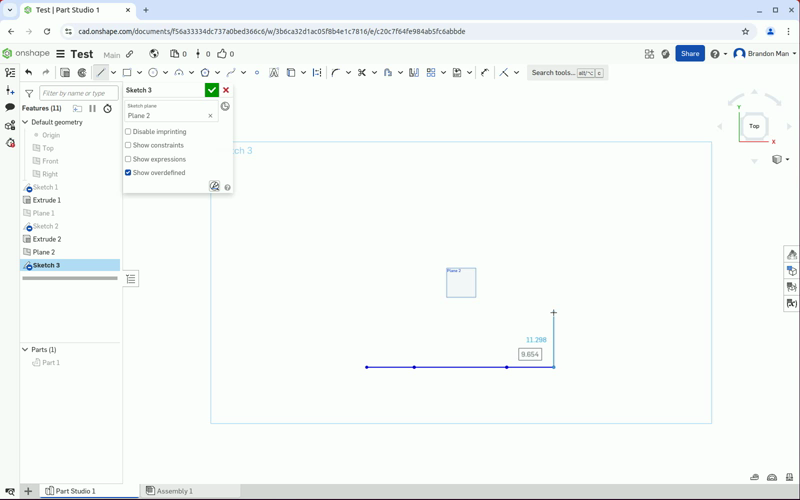
key_up(shift)
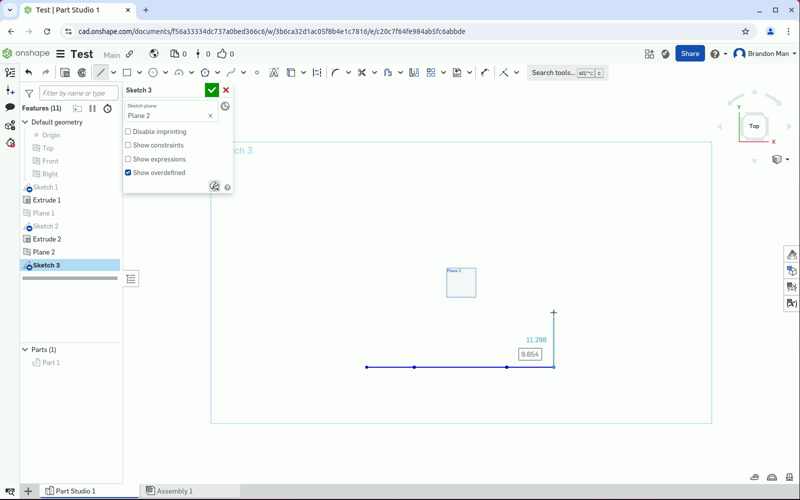
key_down(shift)
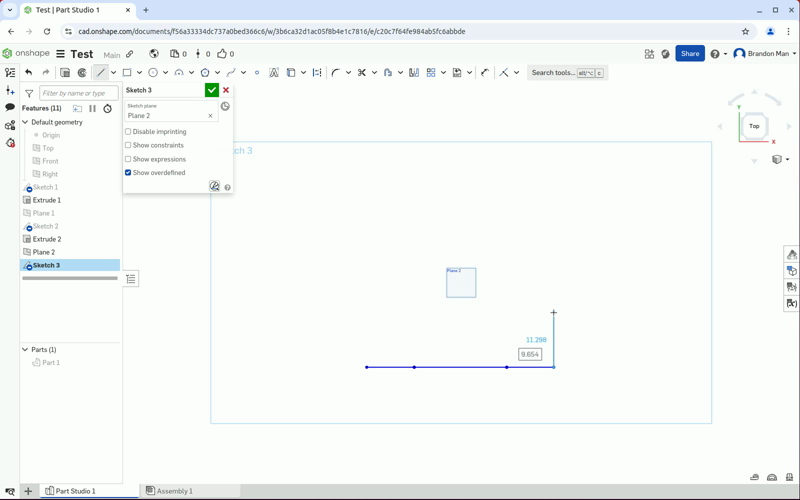
mouse_move(366, 312)
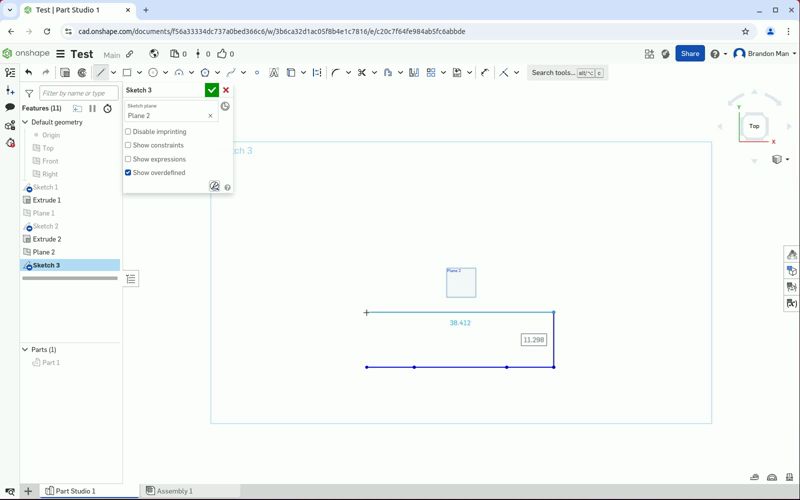
click(366, 312)
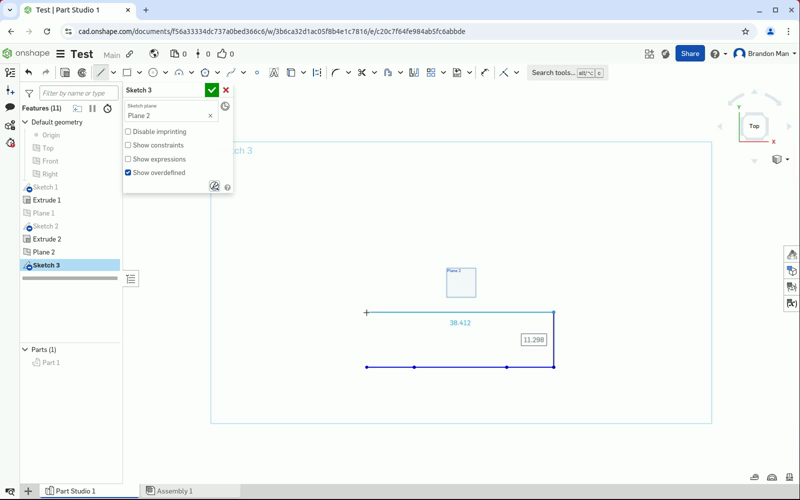
key_up(shift)
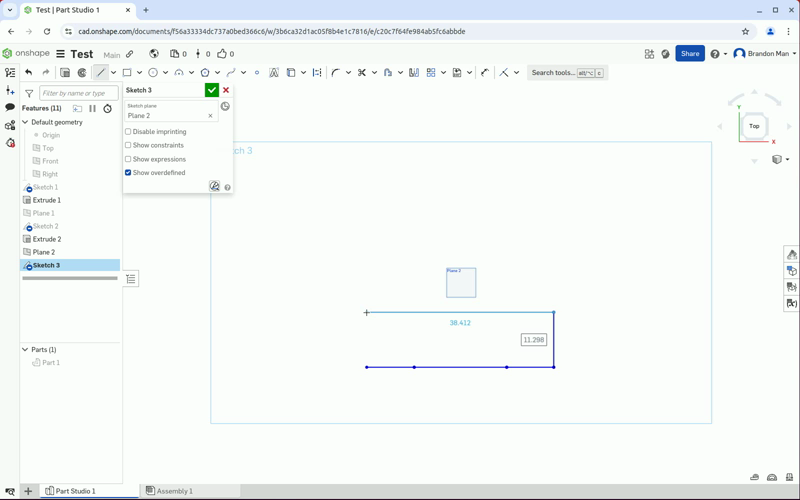
mouse_move(396, 312)
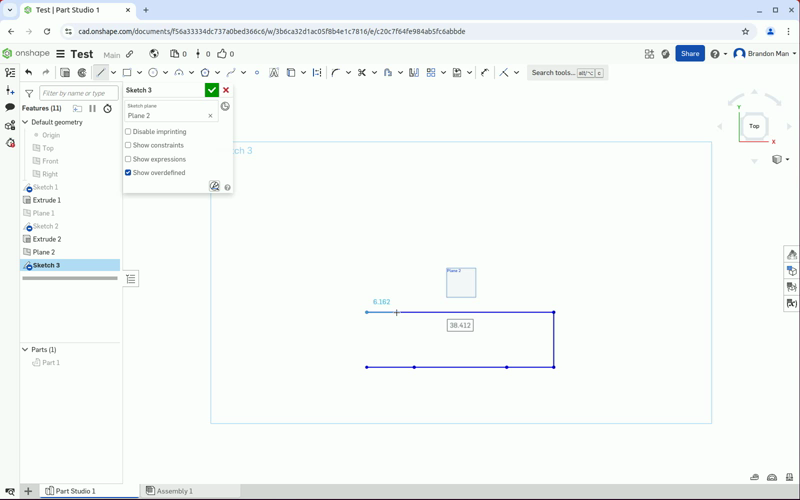
key_down(shift)
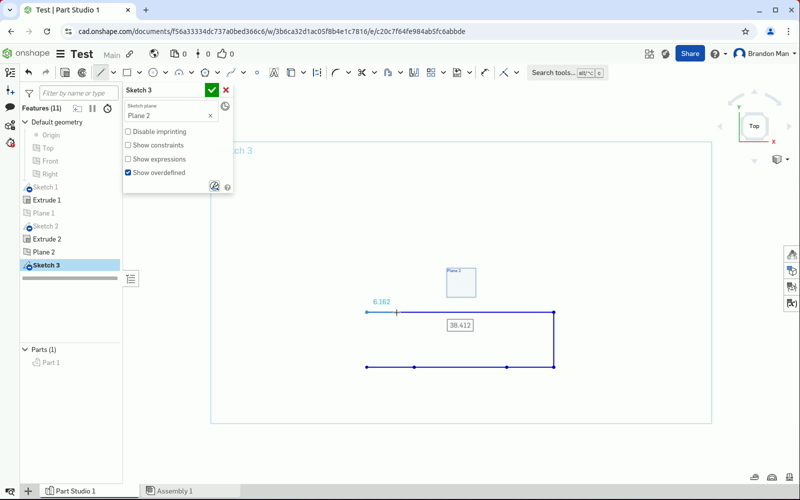
mouse_move(366, 367)
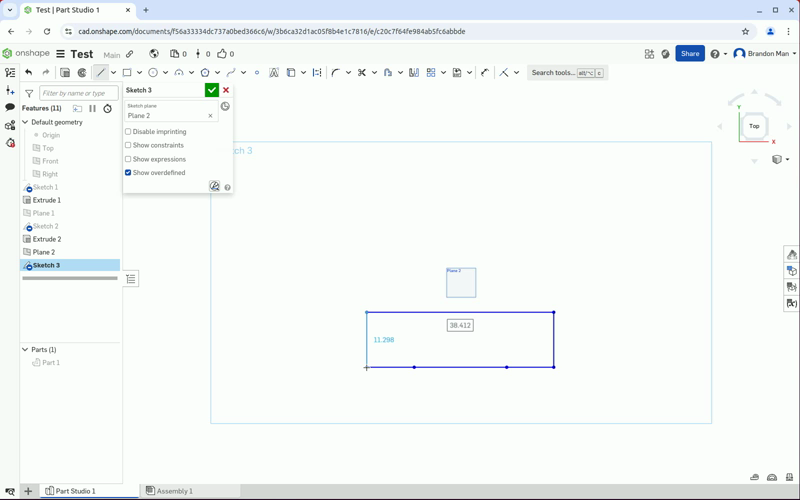
key_up(shift)
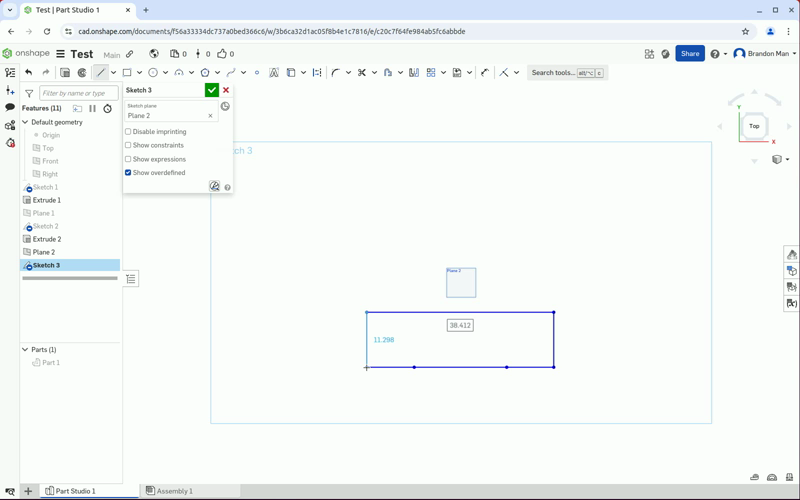
click(366, 367)
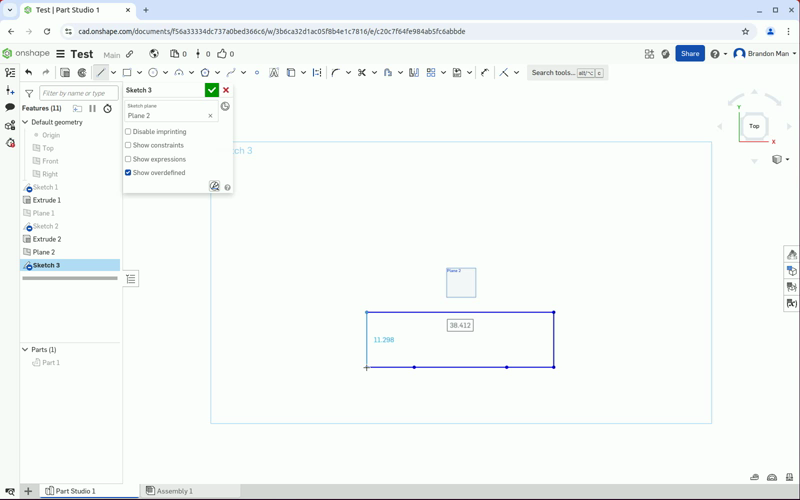
key(esc)
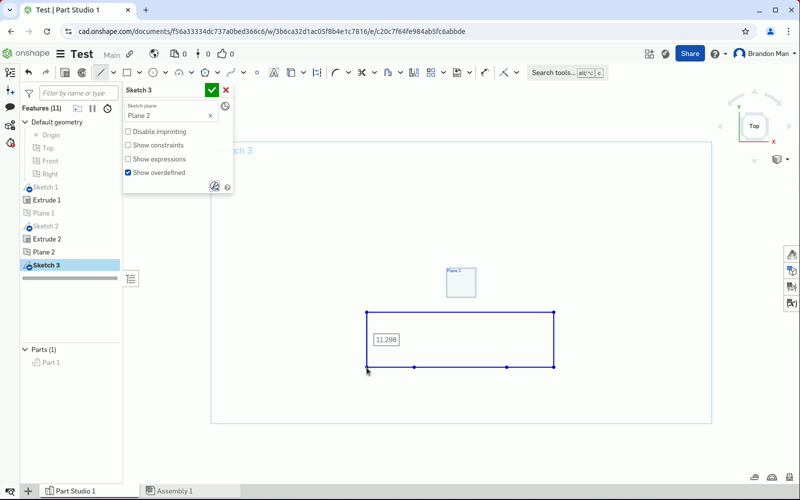
mouse_move(373, 331)
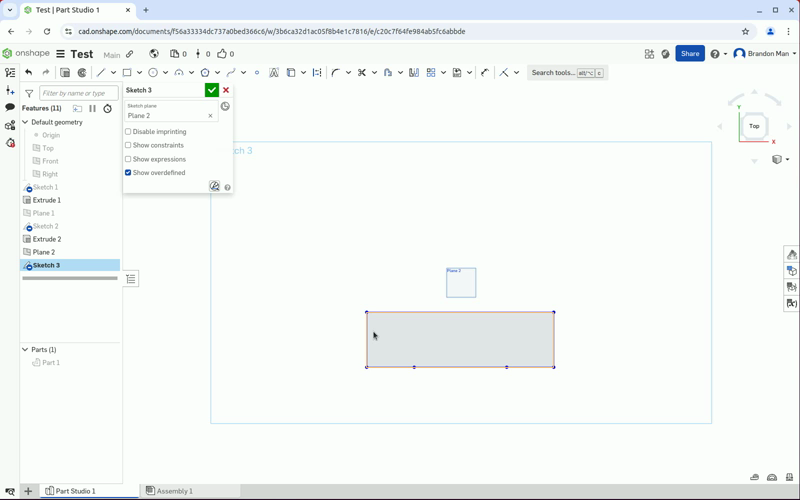
click(373, 331)
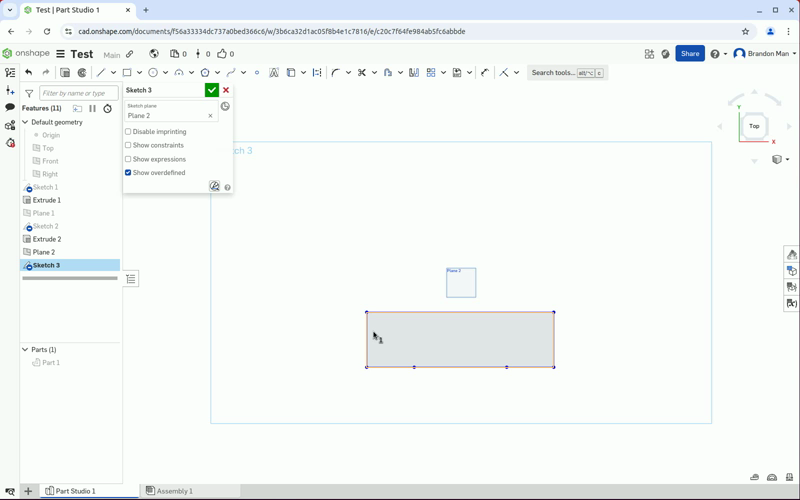
mouse_move(73, 352)
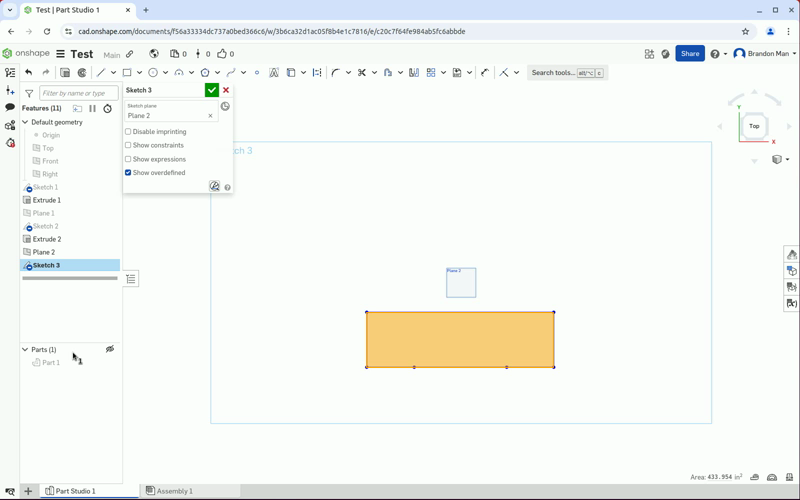
key(shift+y)
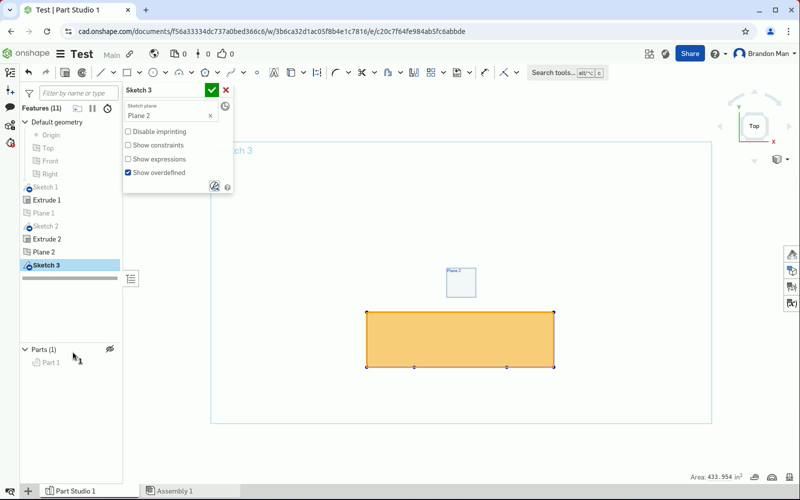
key(shift+e)
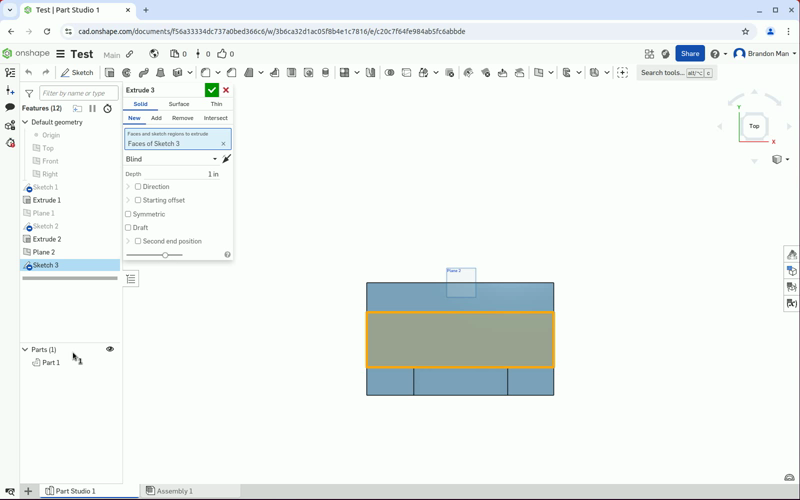
mouse_move(143, 106)
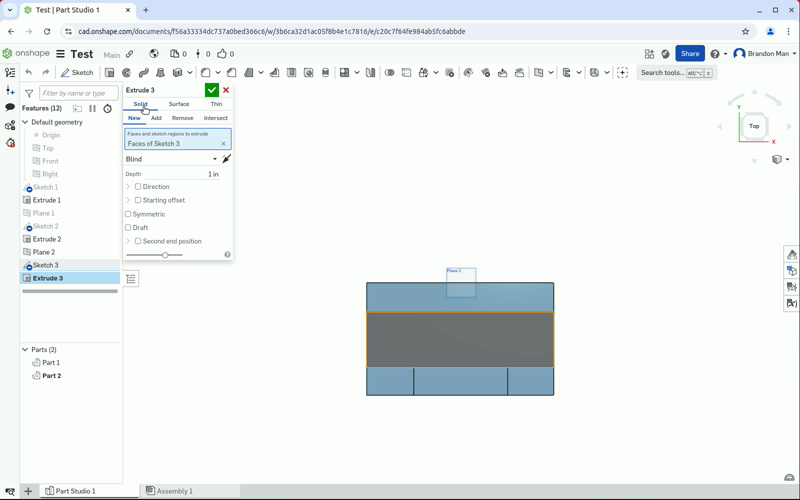
click(143, 106)
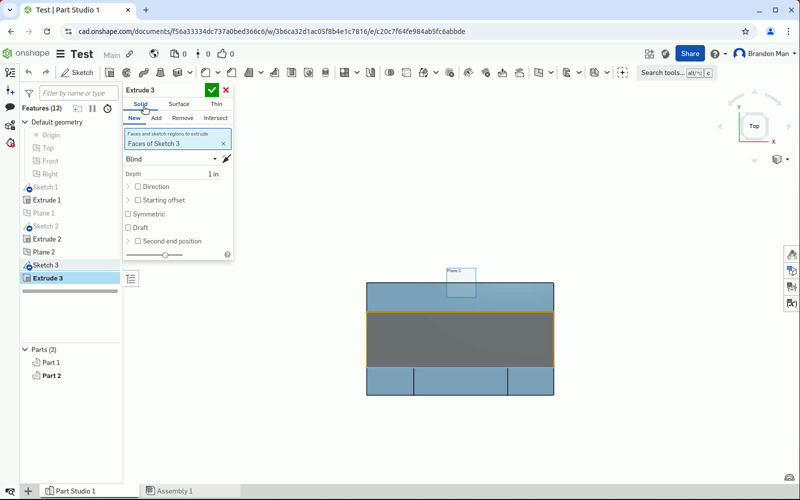
mouse_move(186, 120)
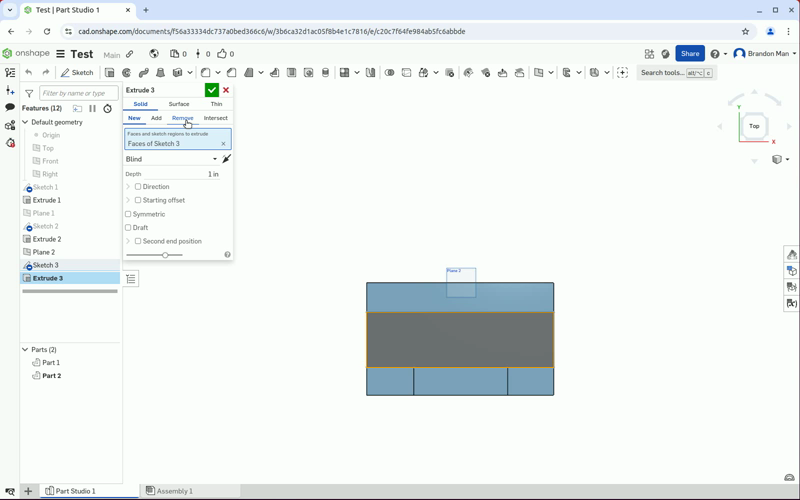
click(186, 120)
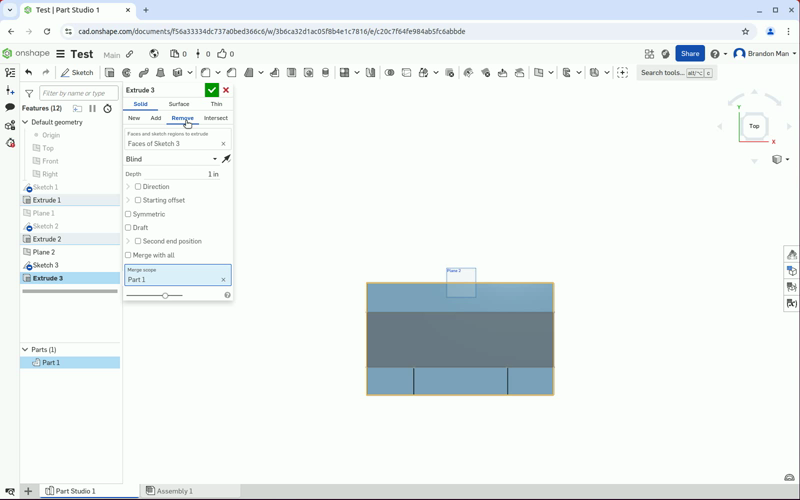
key(tab, 4)
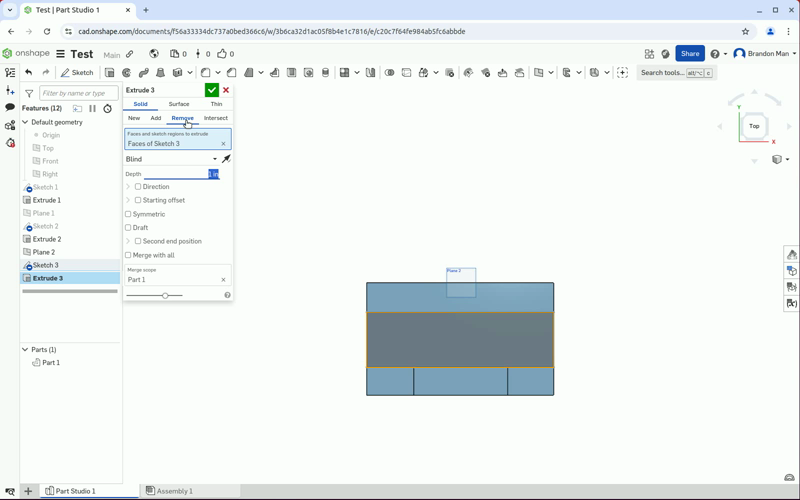
text(11.554)
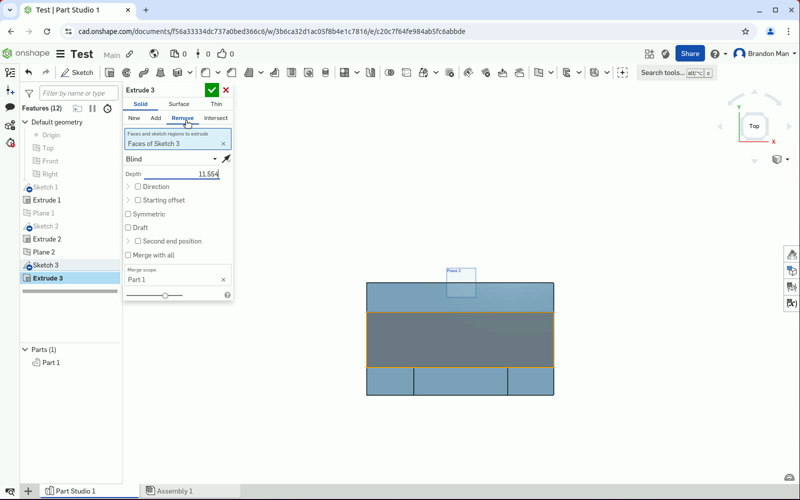
key(tab, 6)
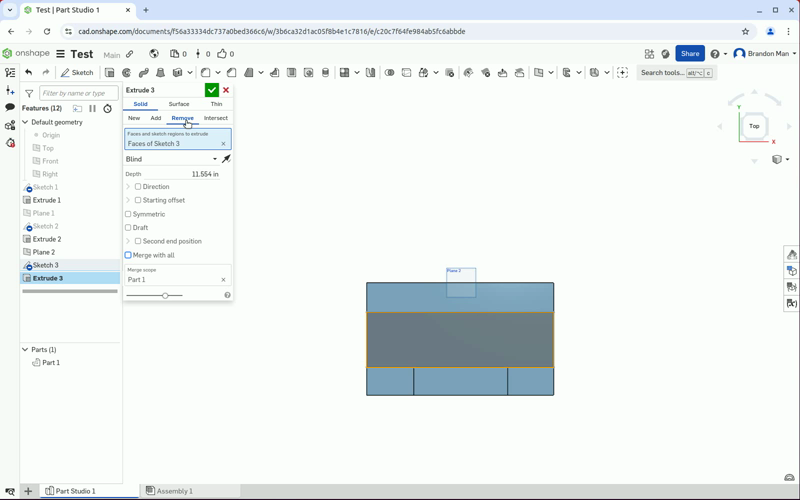
key(space)
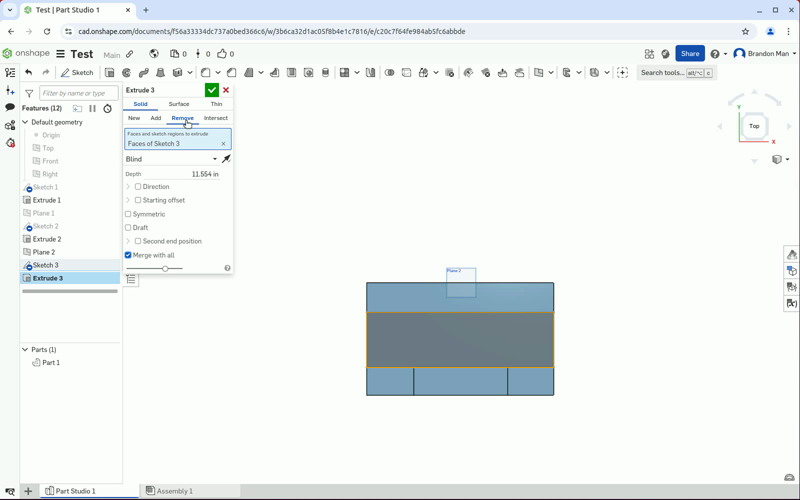
key(enter)
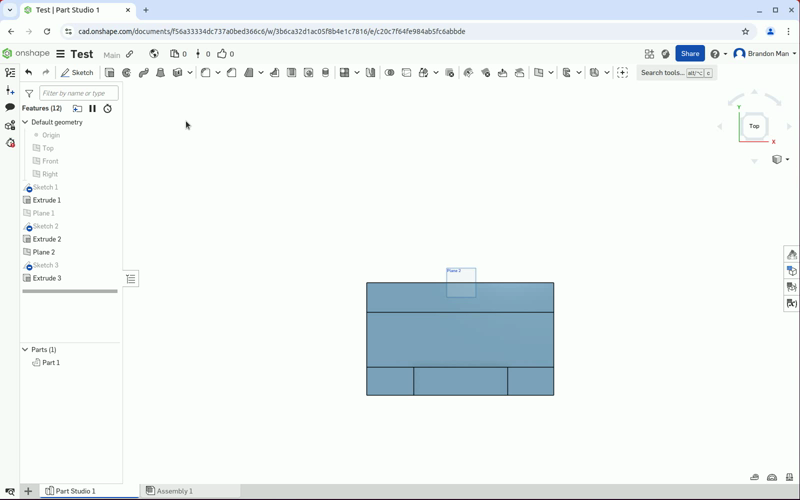
key(shift+h)
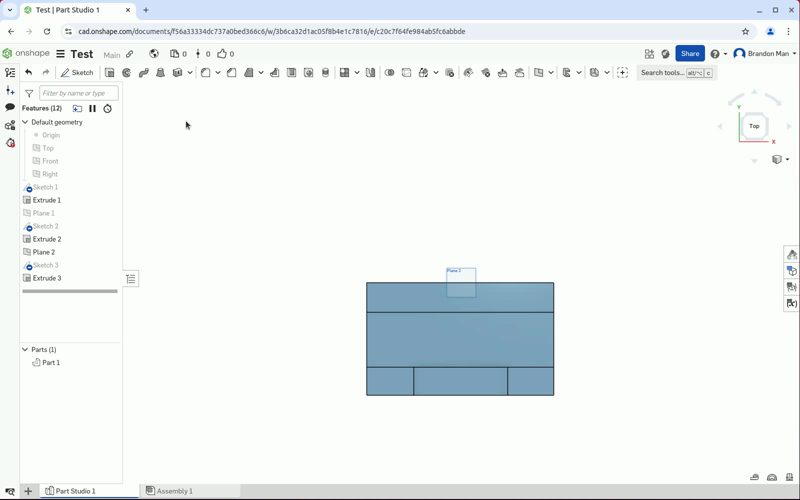
key(shift+h)
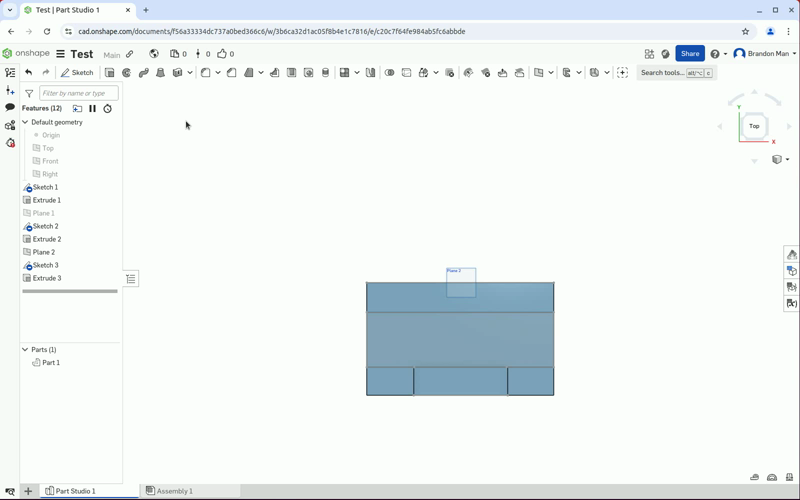
key(shift+7)
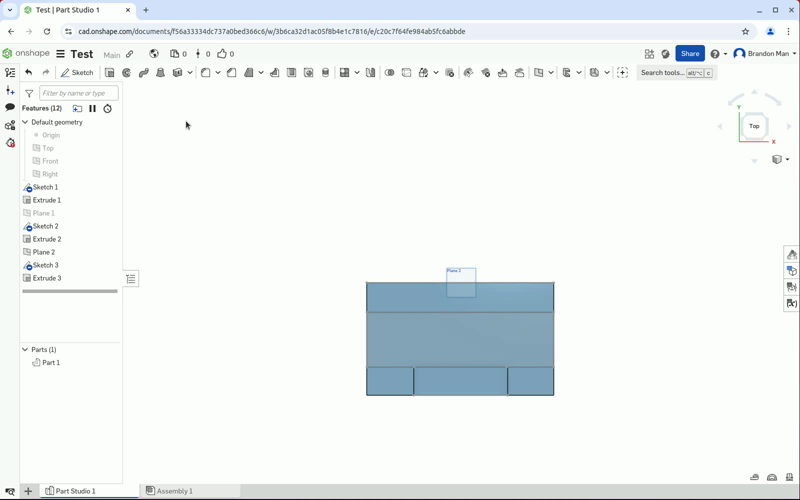
key(up, 3)
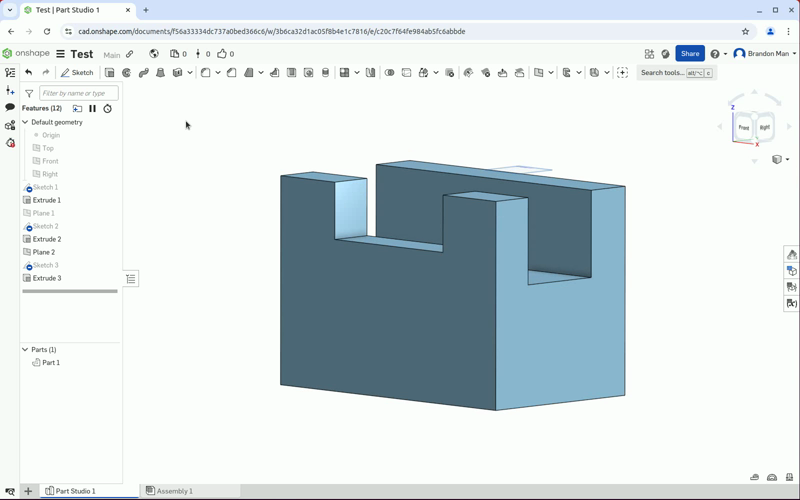
key(left, 3)
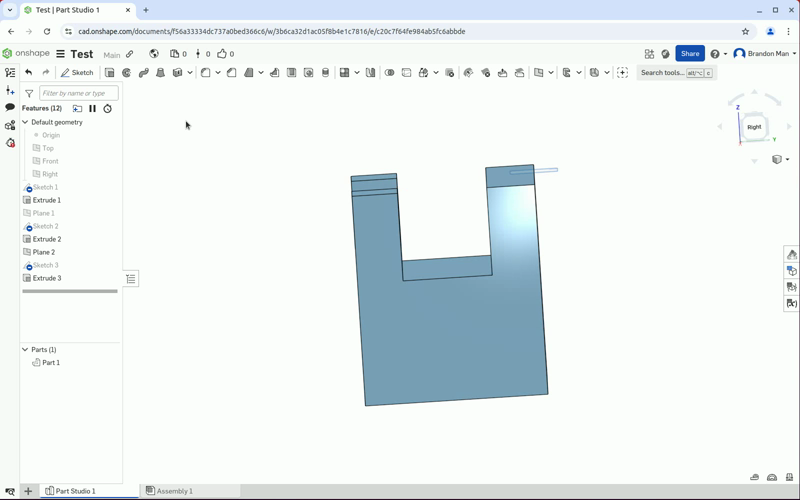
key(right, 3)
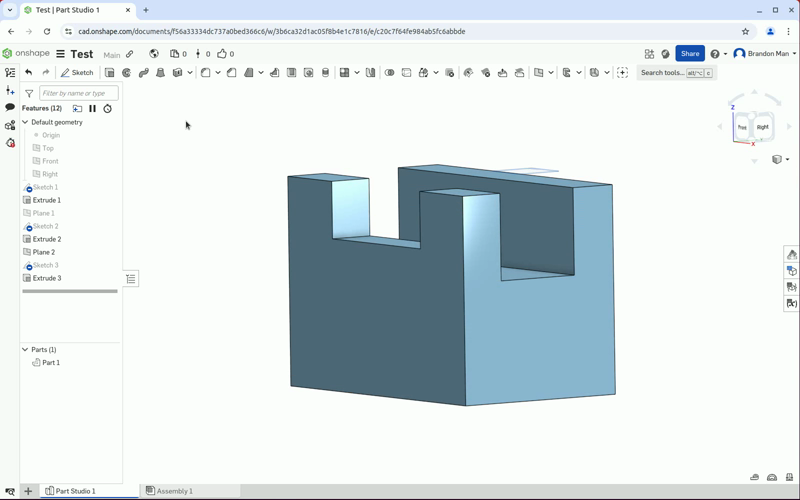
key(down, 3)
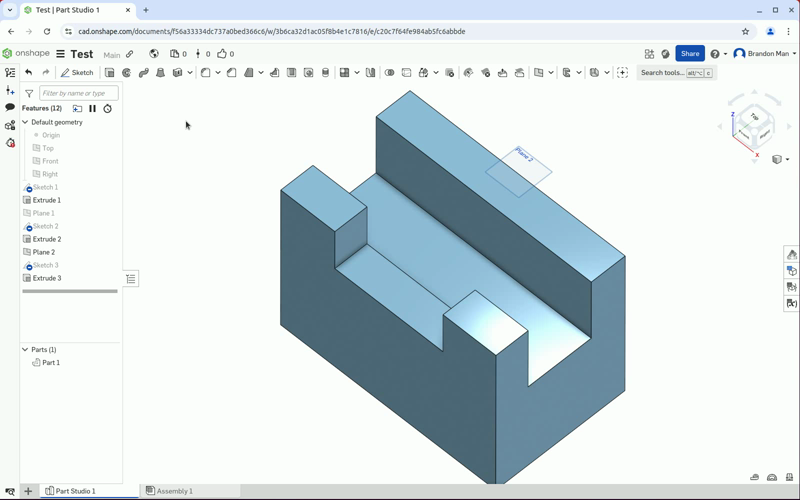
mouse_move(73, 189)
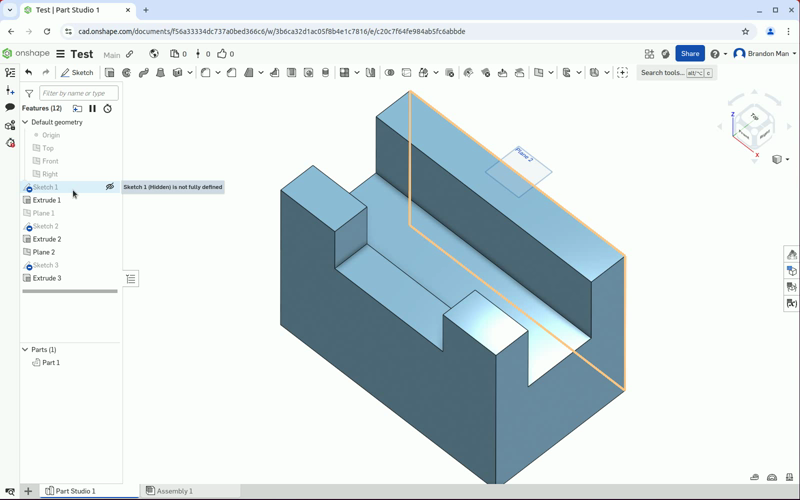
click(73, 189)